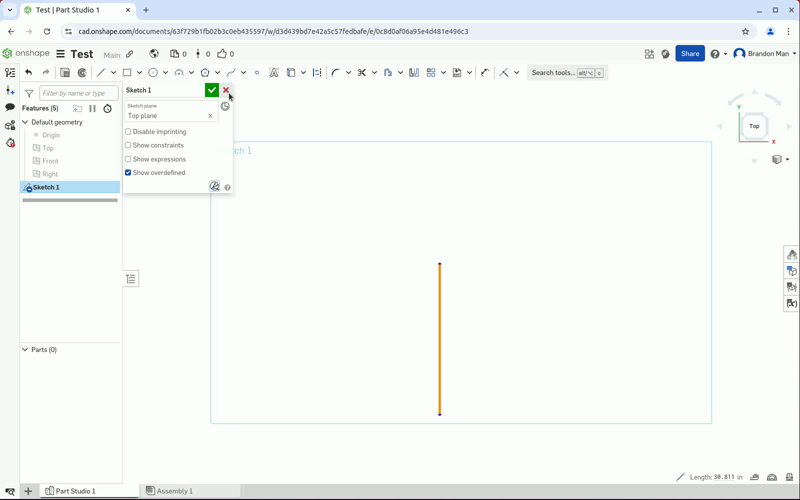
key(shift+h)
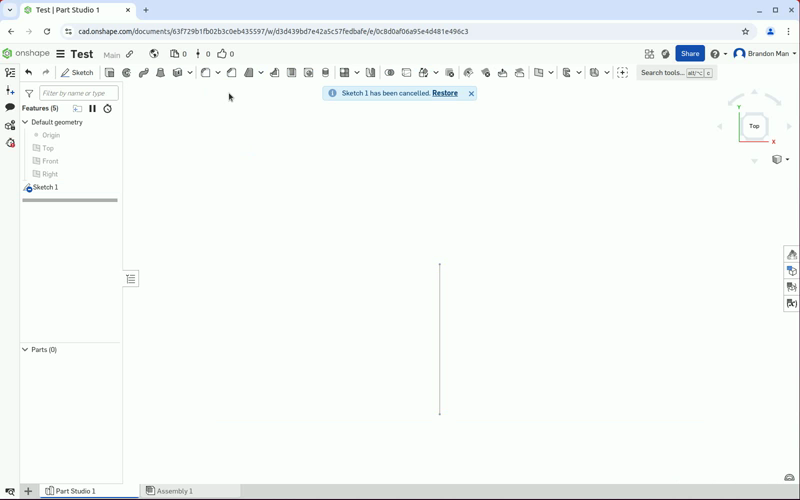
key(shift+s)
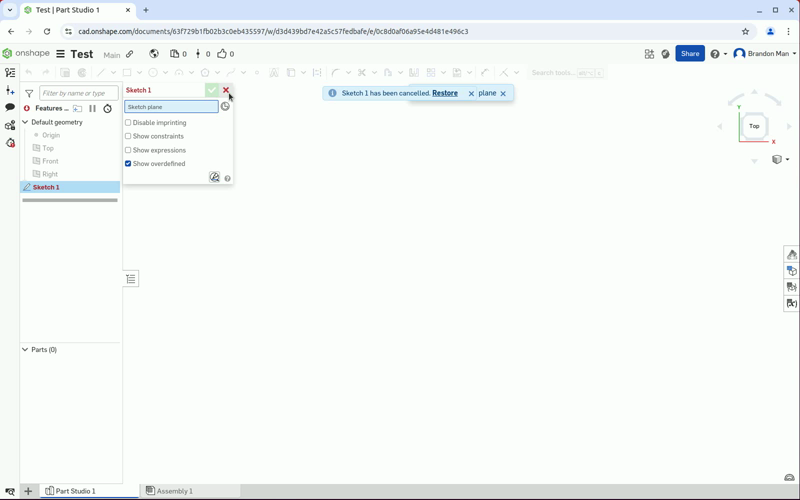
mouse_move(73, 150)
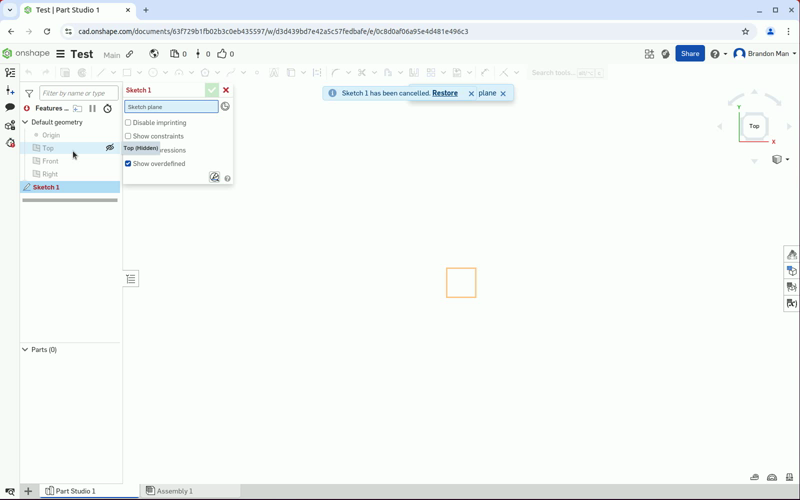
click(73, 150)
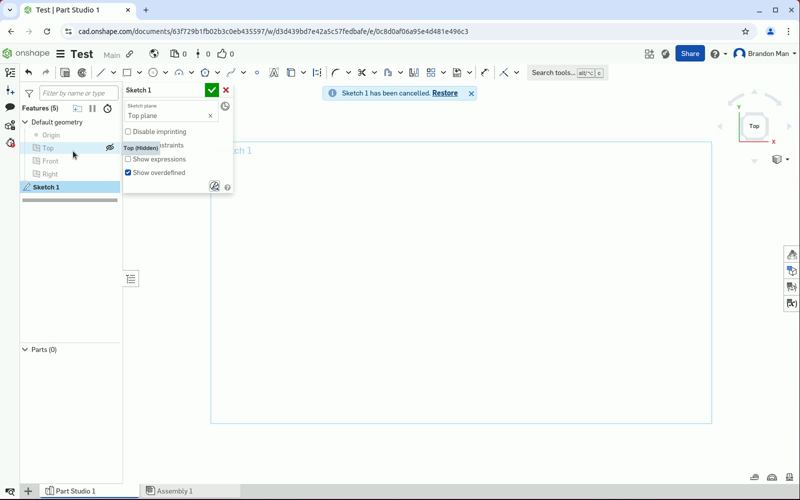
mouse_move(73, 352)
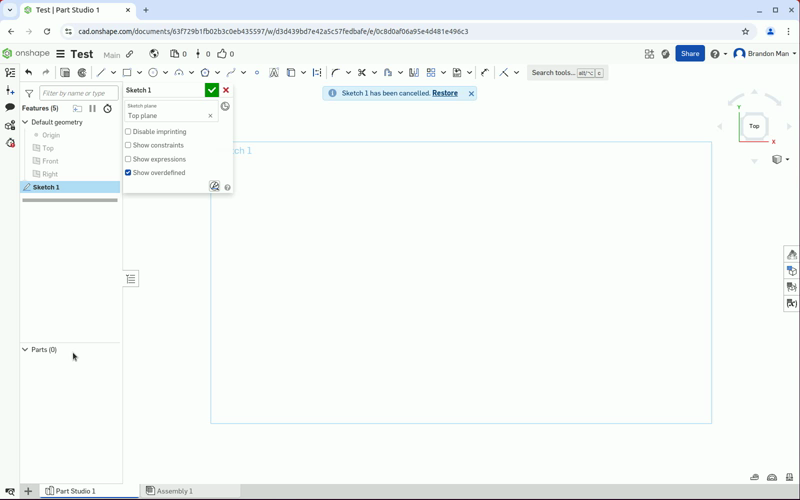
key(y)
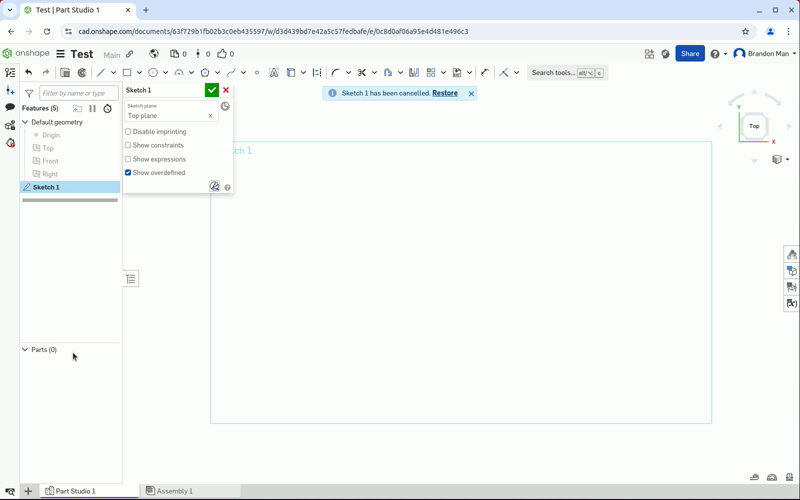
key(l)
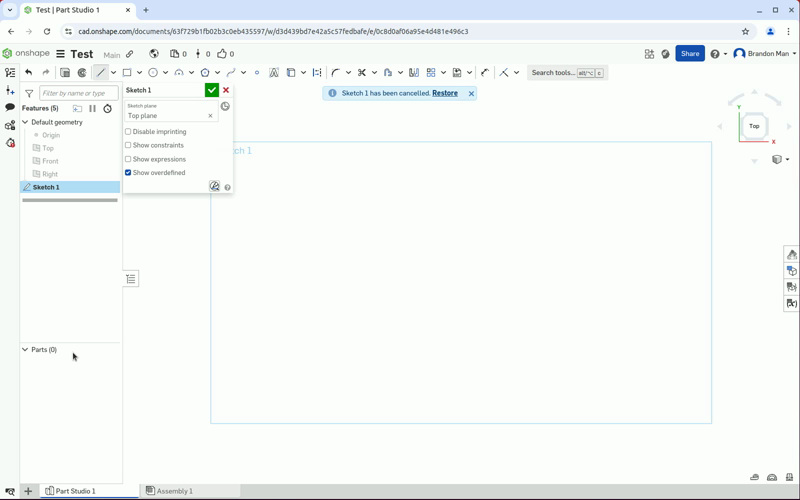
key_down(shift)
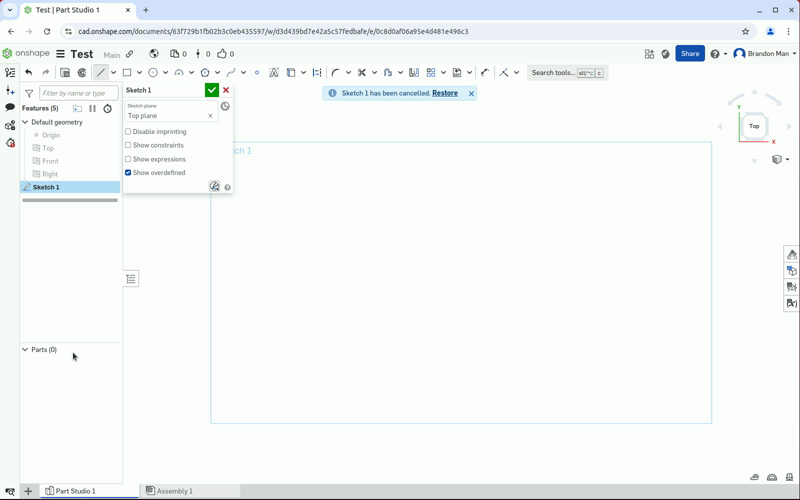
mouse_move(456, 286)
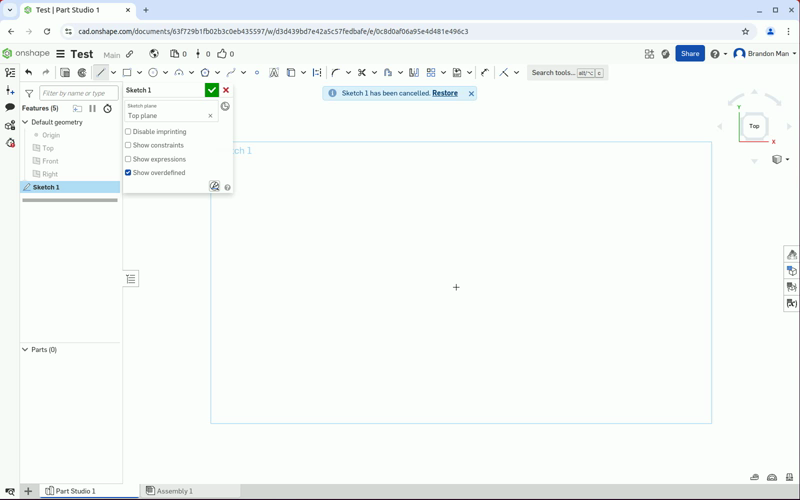
click(456, 286)
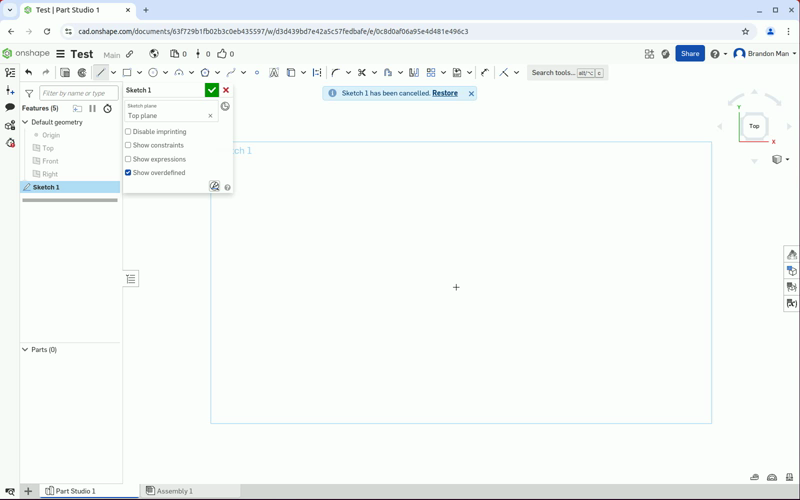
key_up(shift)
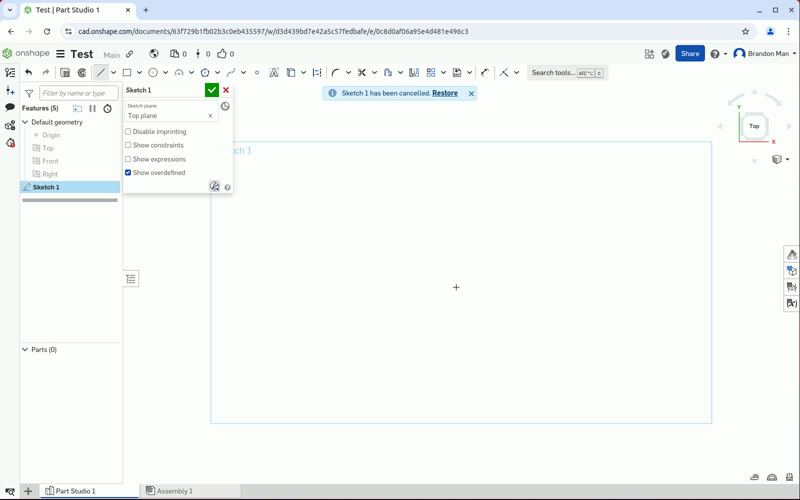
key_down(shift)
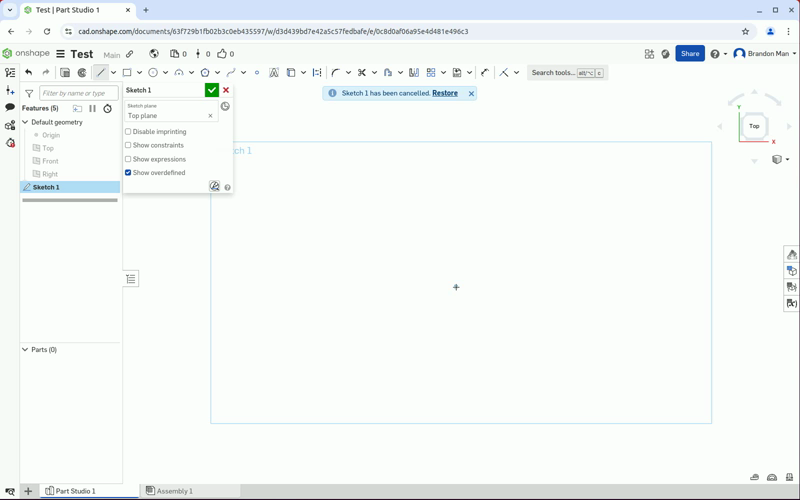
mouse_move(486, 286)
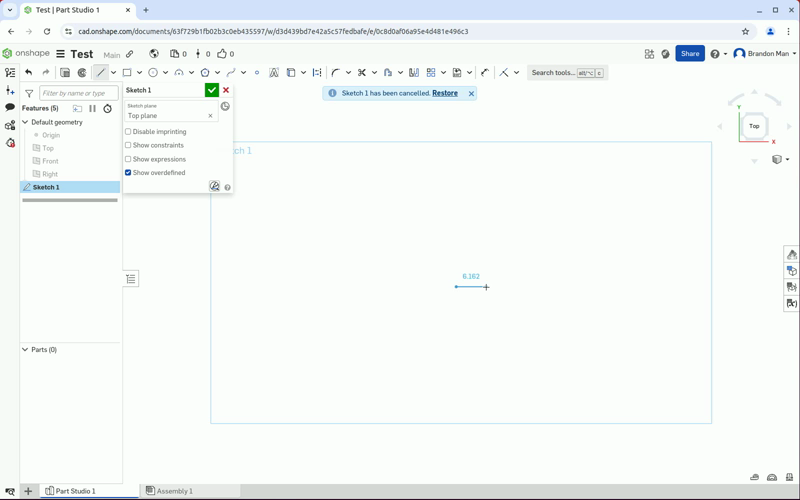
mouse_move(466, 286)
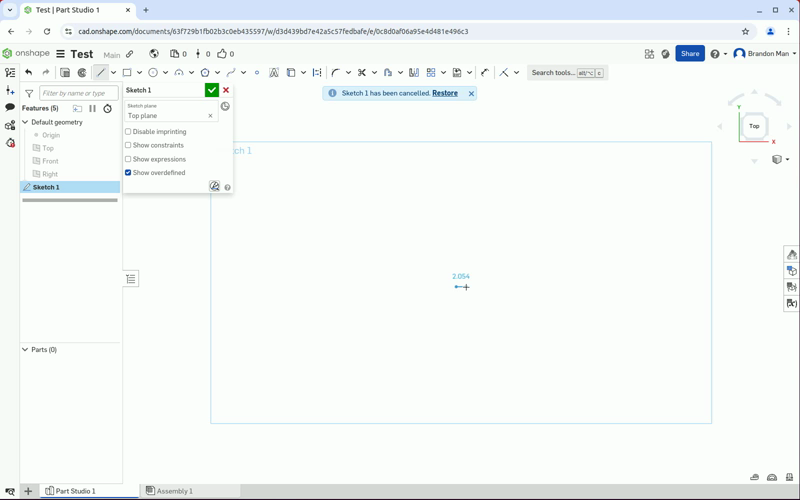
click(466, 286)
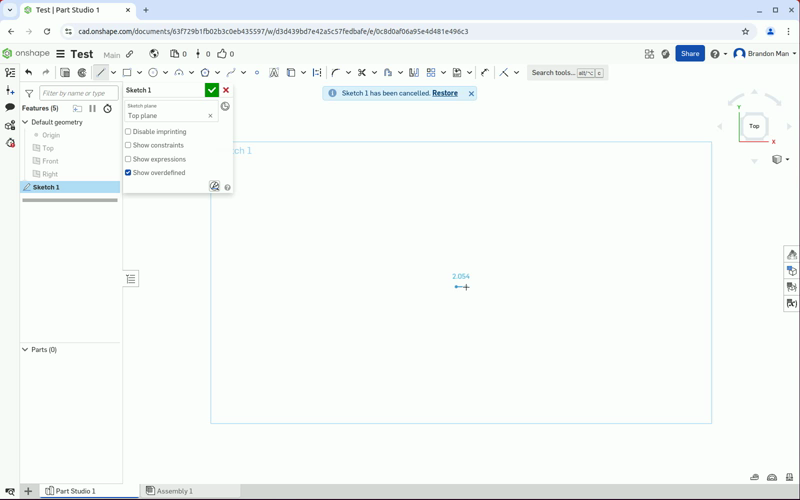
key_up(shift)
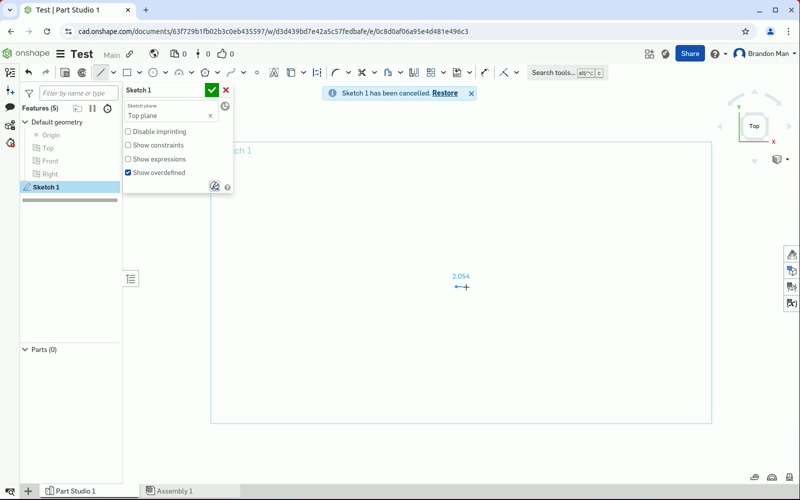
key_down(shift)
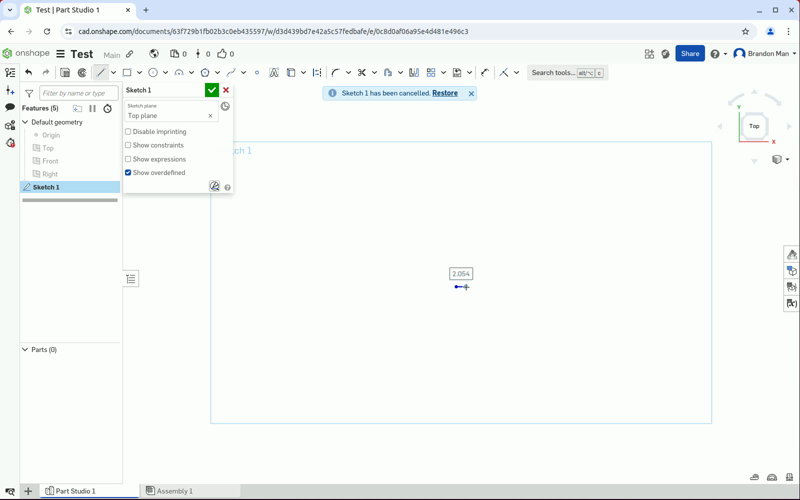
mouse_move(496, 286)
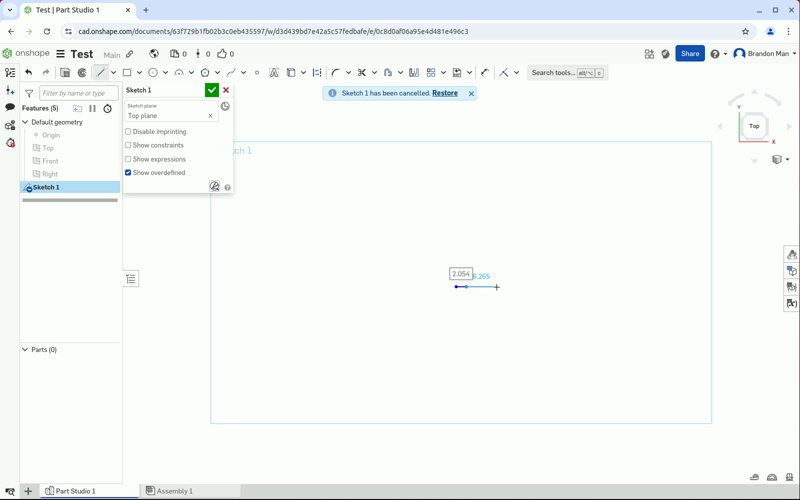
mouse_move(466, 279)
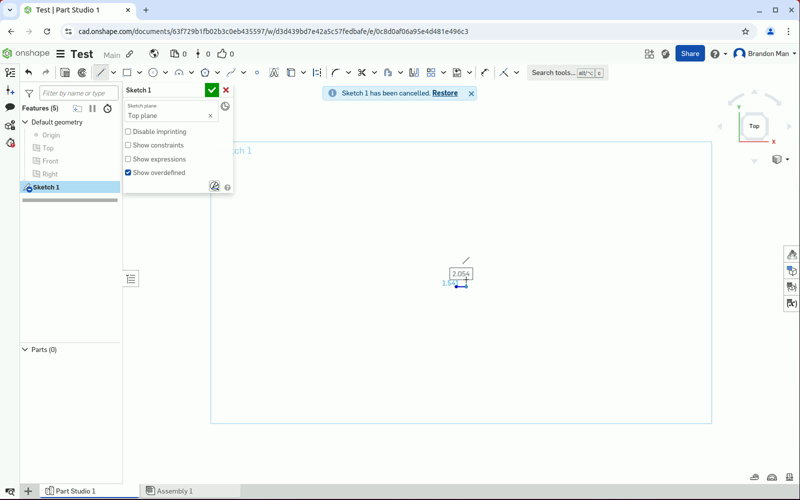
scroll(6)
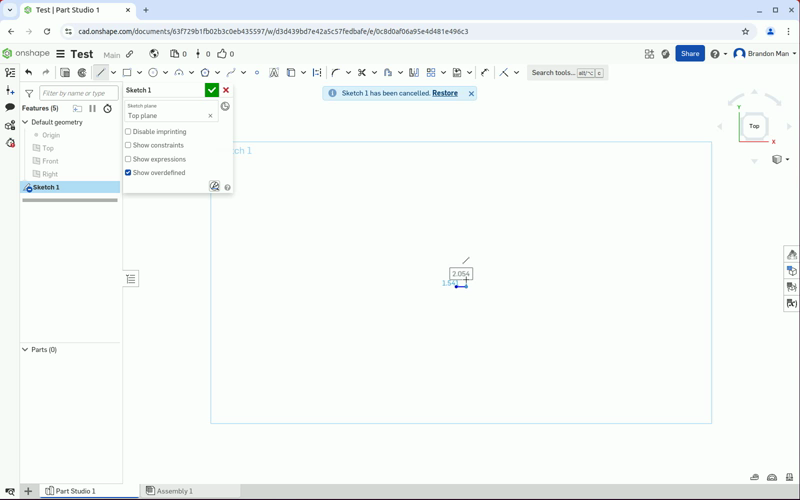
scroll(6)
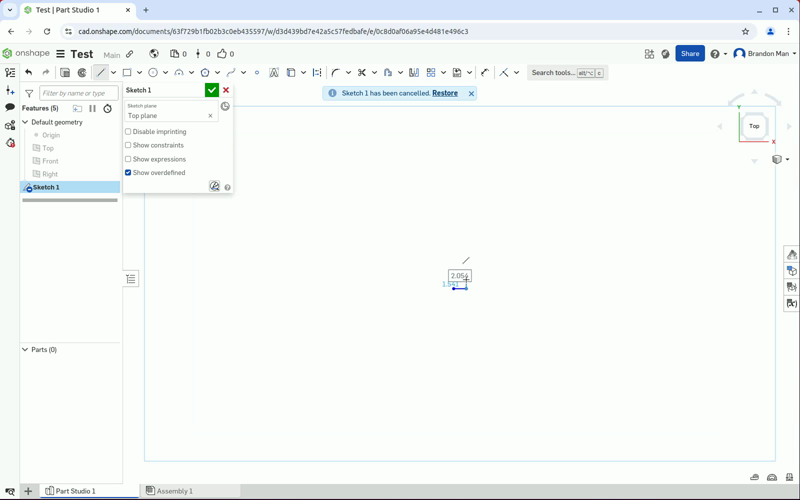
scroll(6)
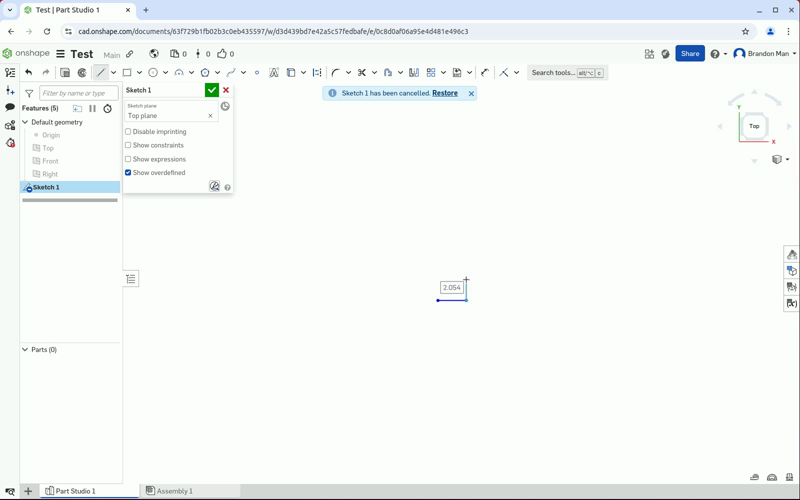
scroll(6)
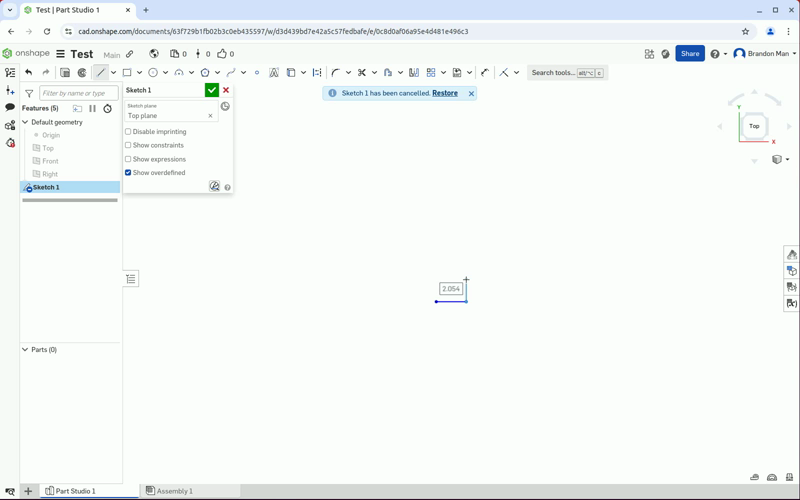
scroll(6)
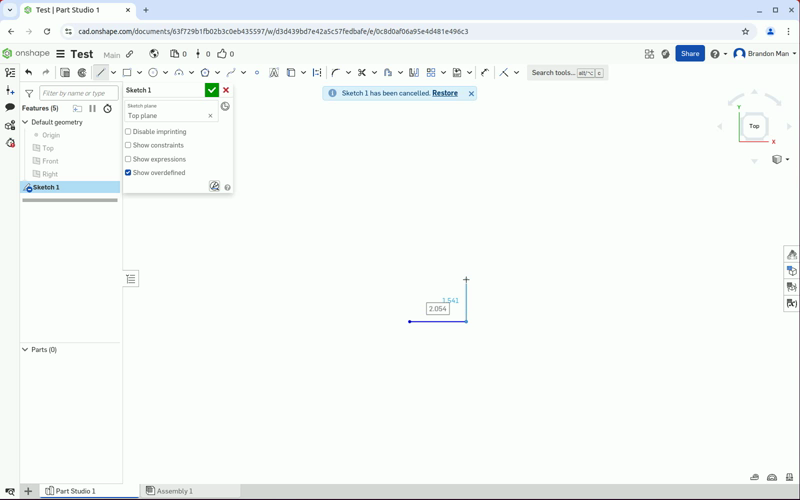
scroll(6)
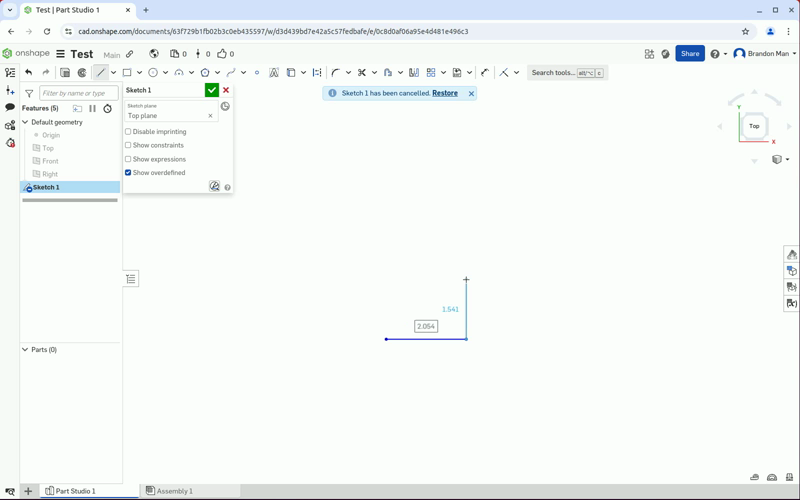
scroll(6)
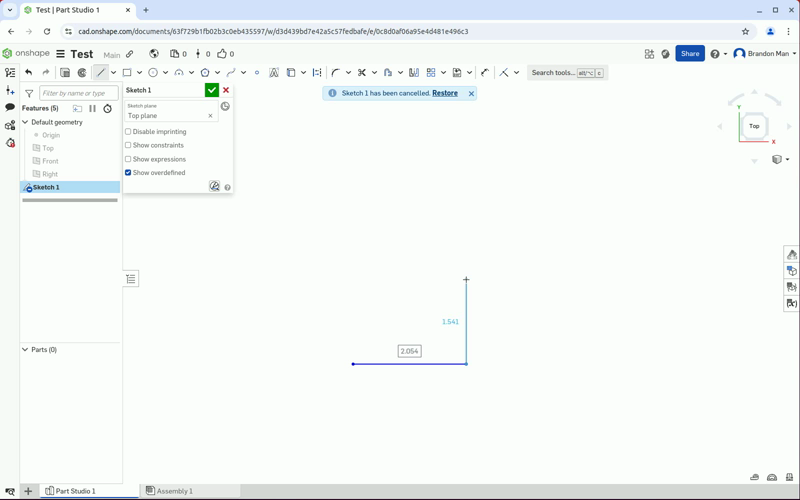
click(466, 279)
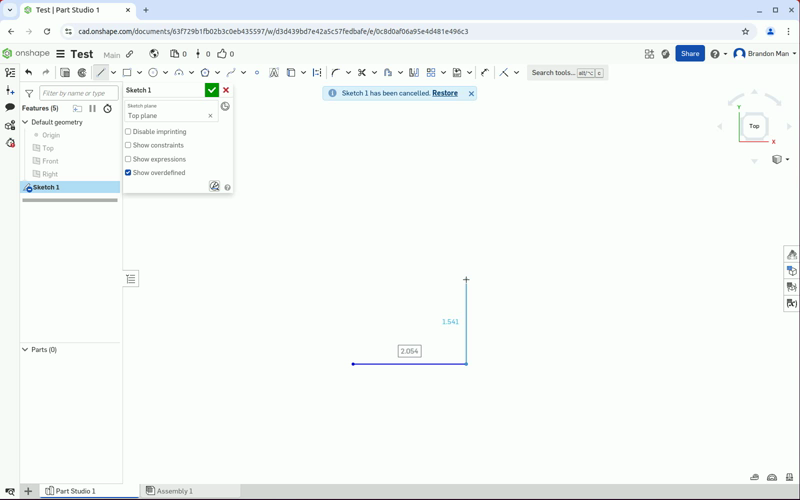
scroll(-6)
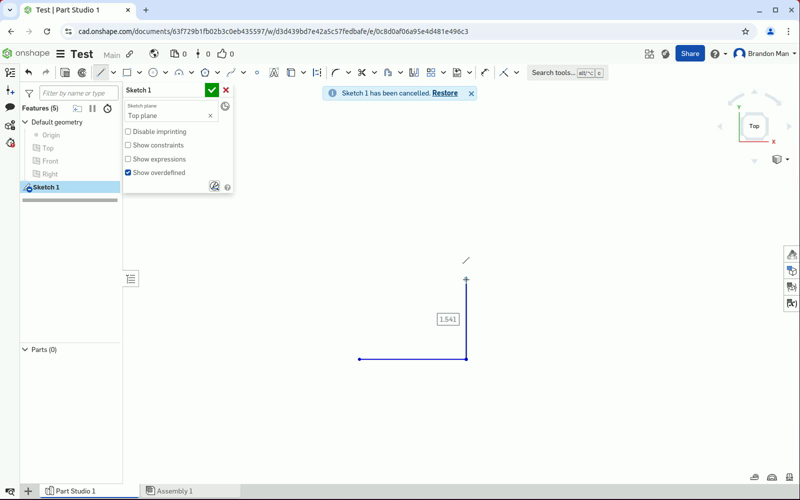
scroll(-6)
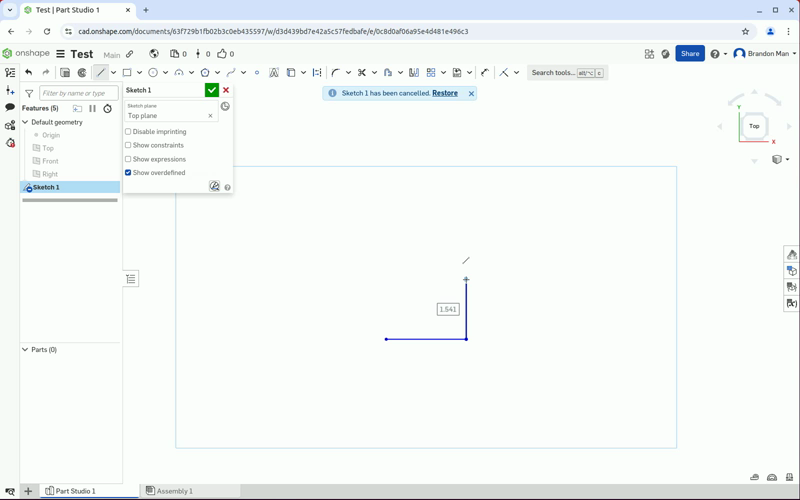
scroll(-6)
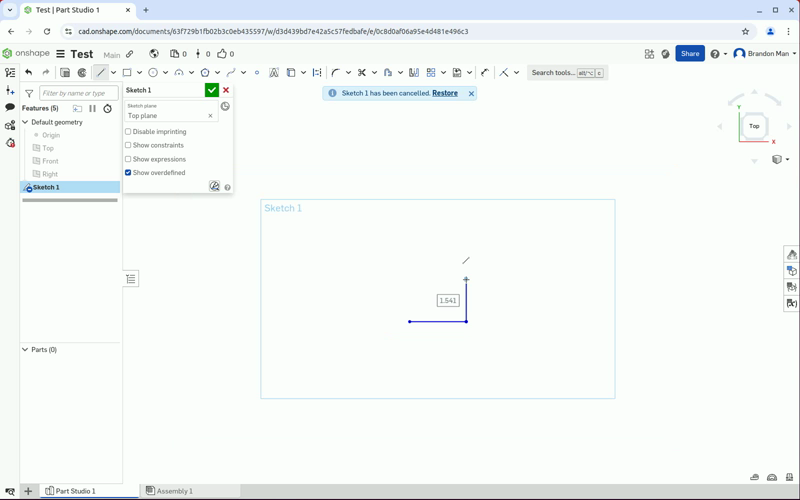
scroll(-6)
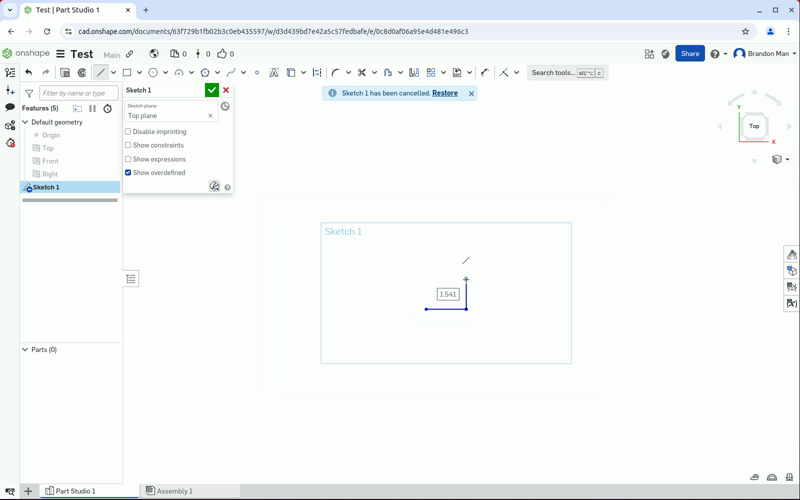
scroll(-6)
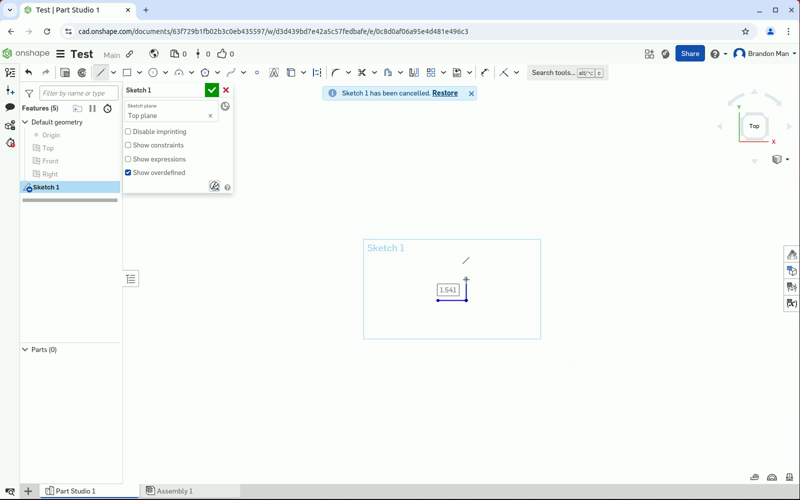
scroll(-6)
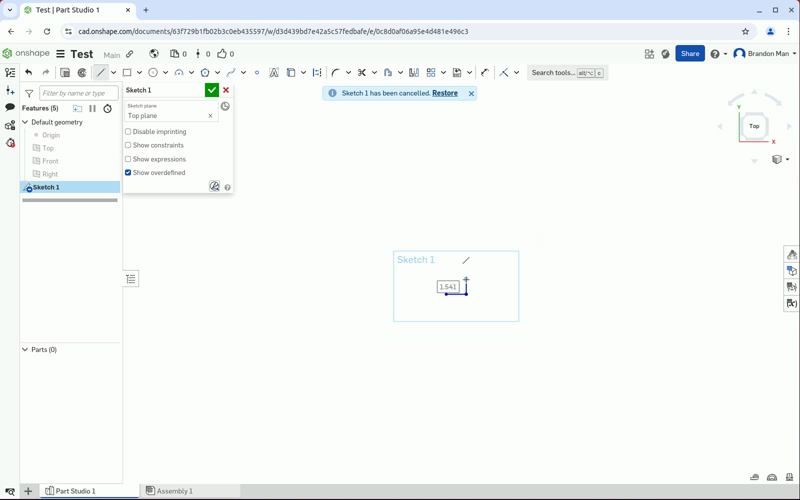
scroll(-6)
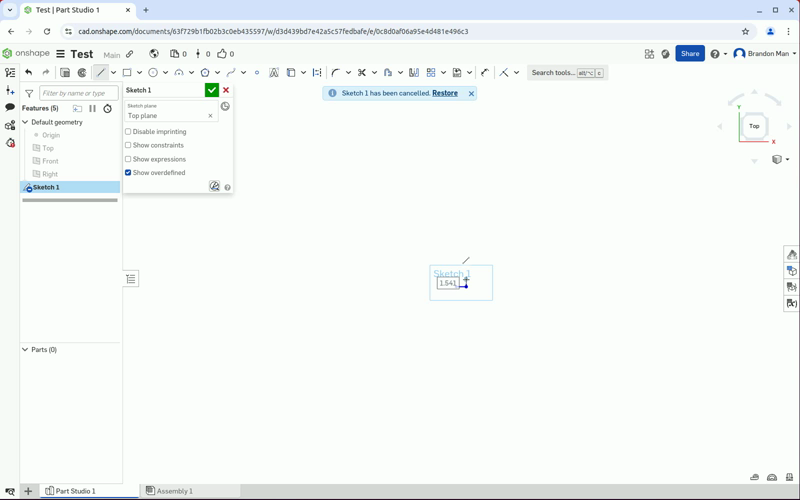
key_up(shift)
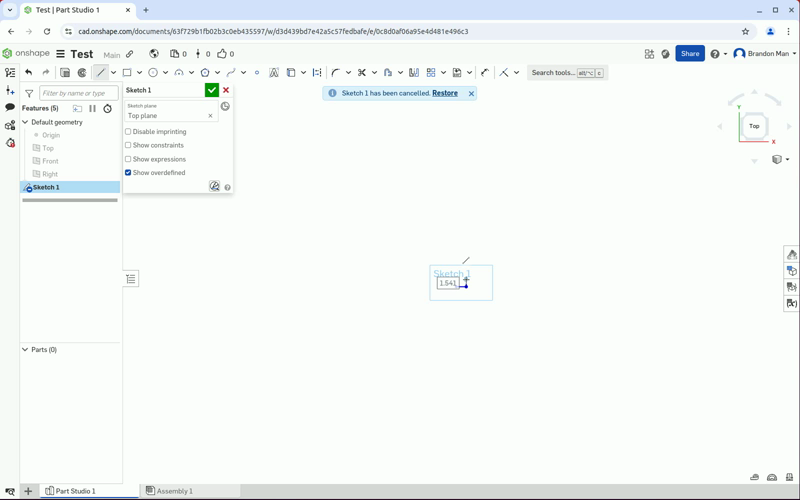
key_down(shift)
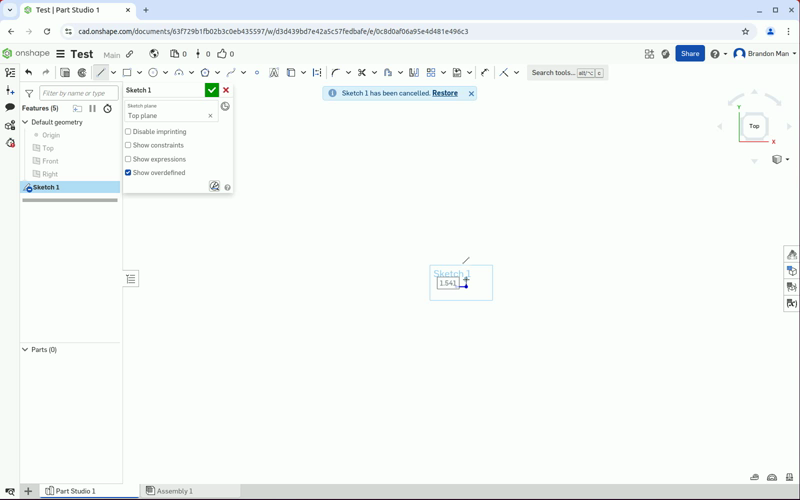
mouse_move(496, 279)
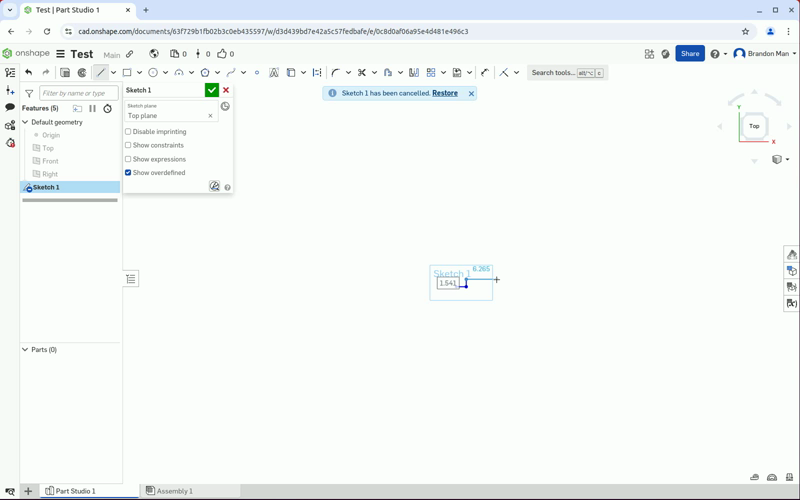
mouse_move(456, 279)
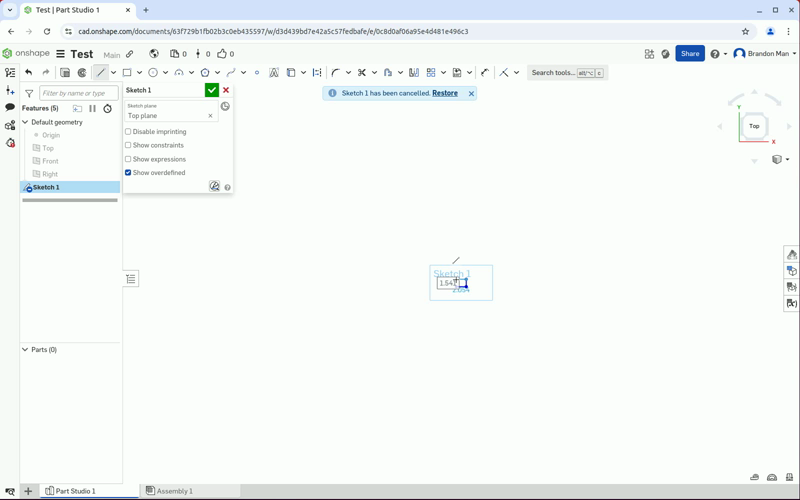
click(456, 279)
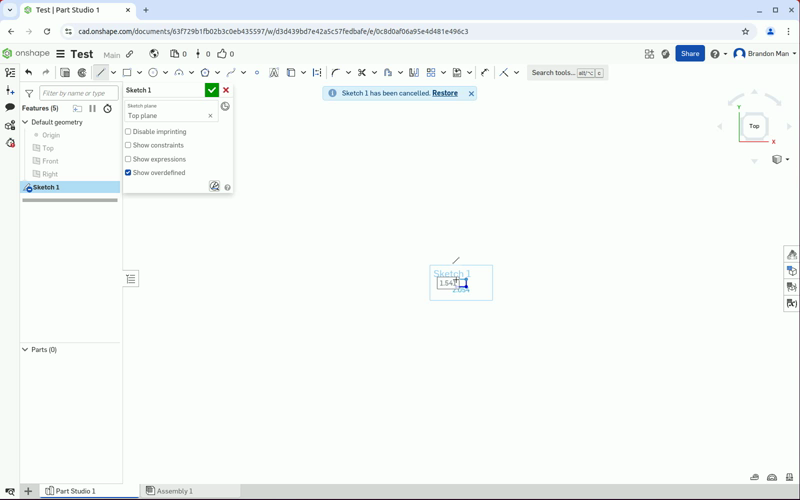
key_up(shift)
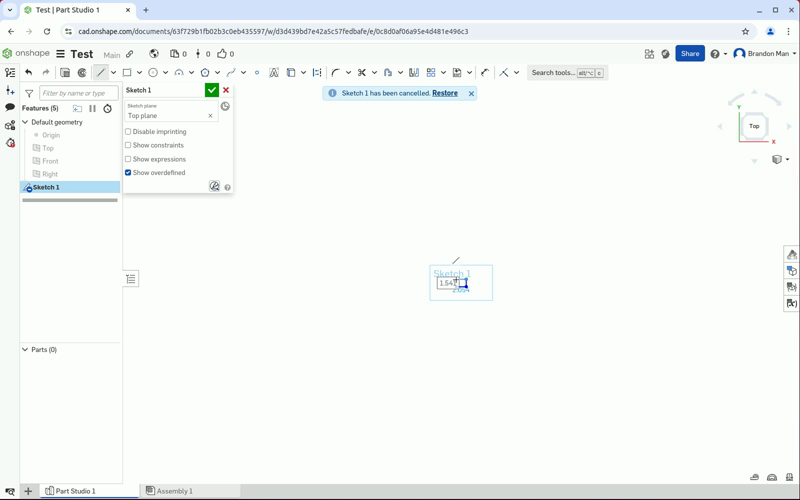
mouse_move(486, 279)
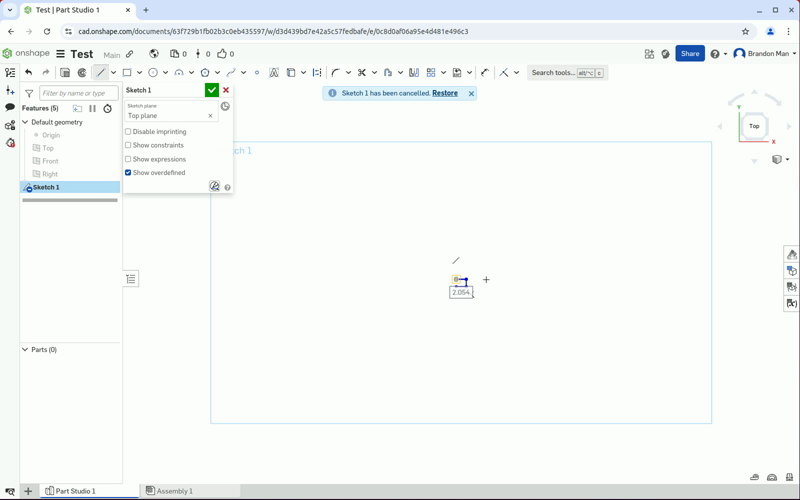
key_down(shift)
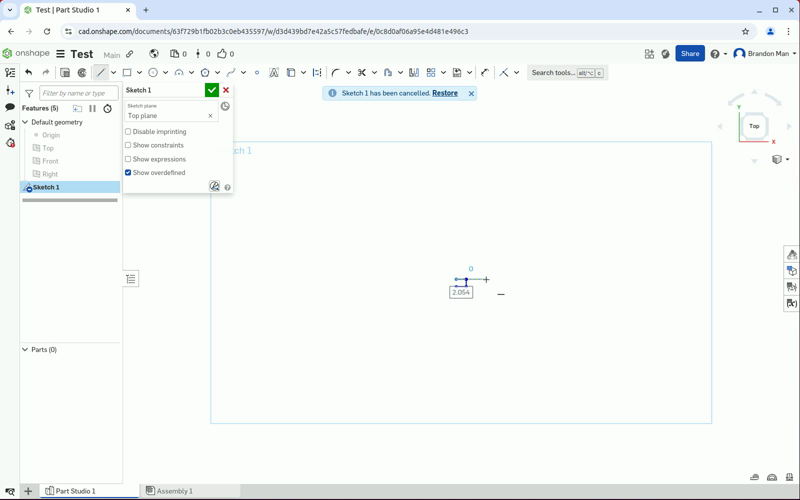
mouse_move(456, 286)
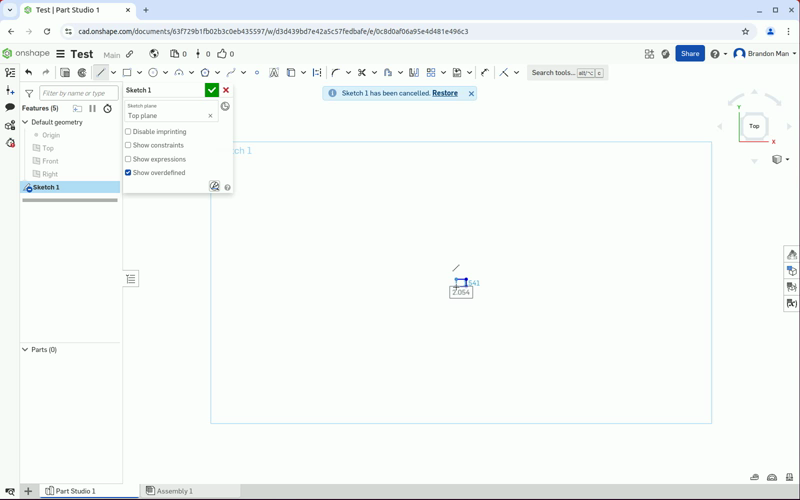
scroll(6)
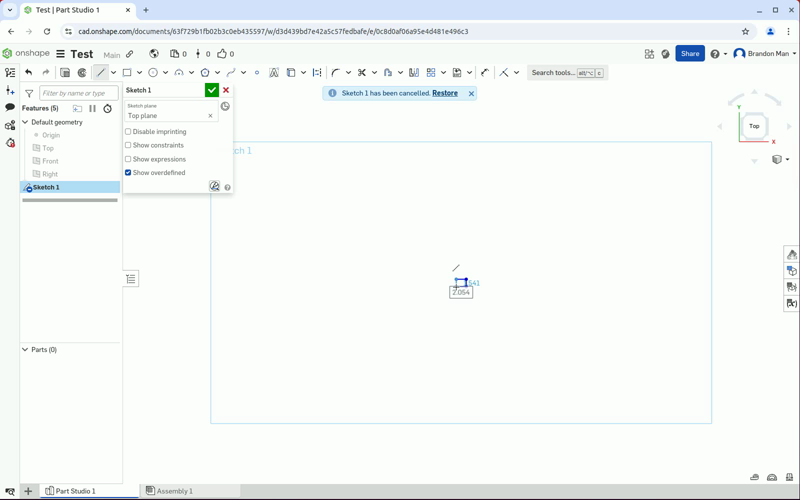
scroll(6)
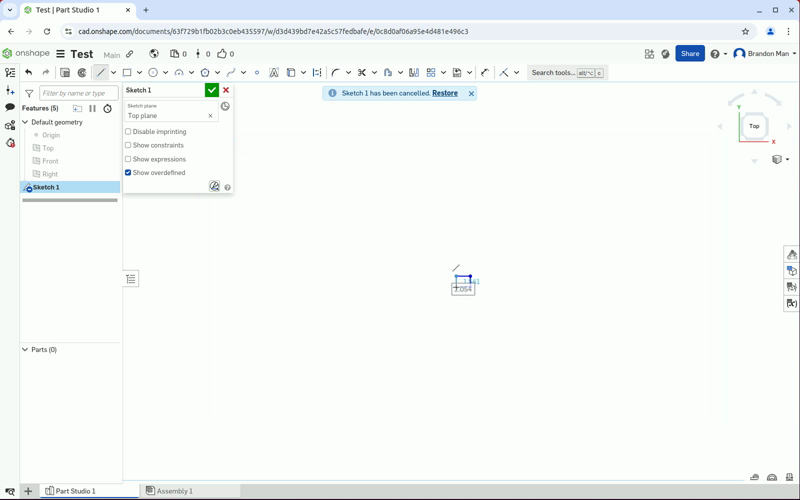
scroll(6)
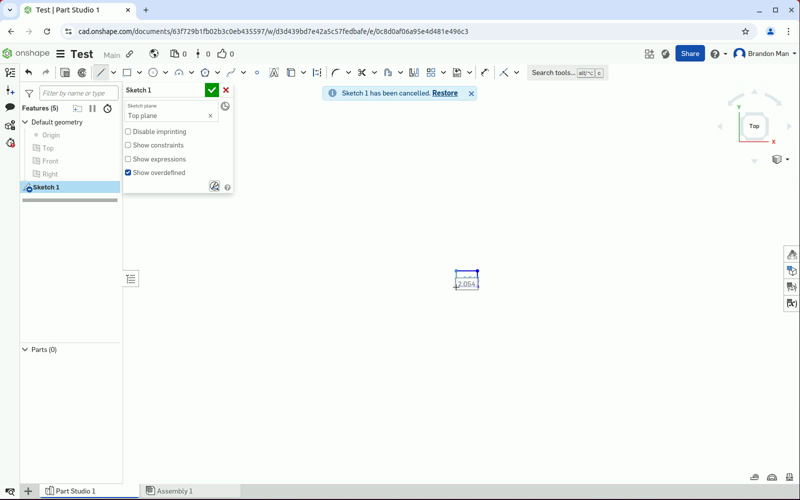
scroll(6)
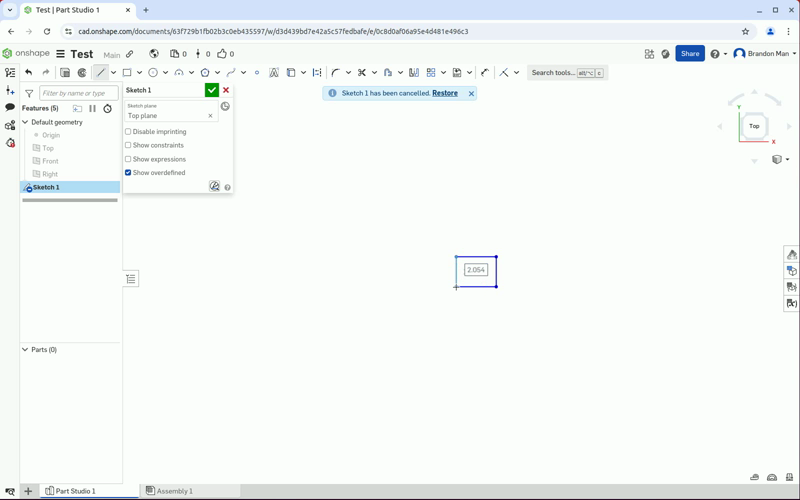
scroll(6)
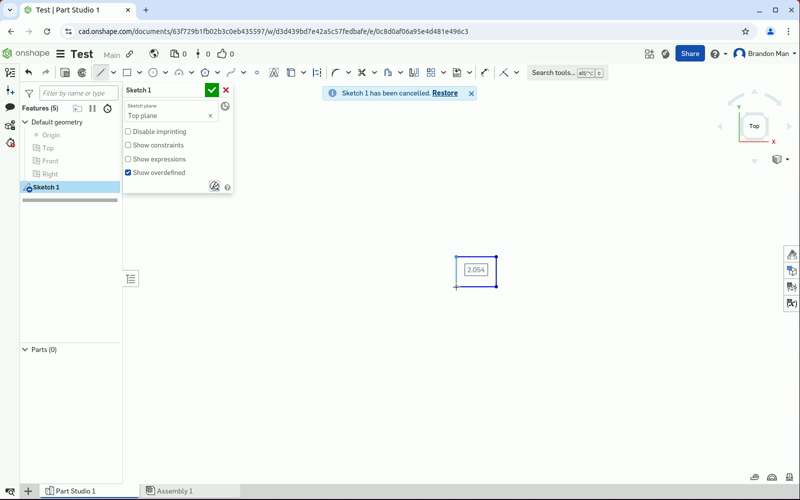
scroll(6)
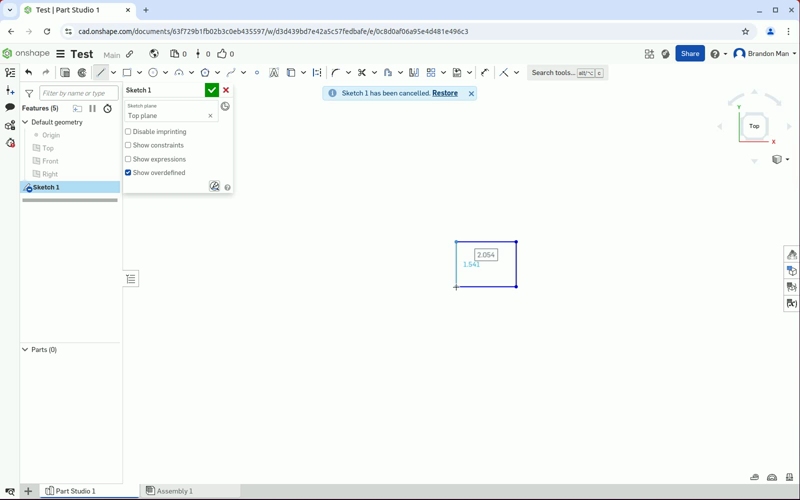
scroll(6)
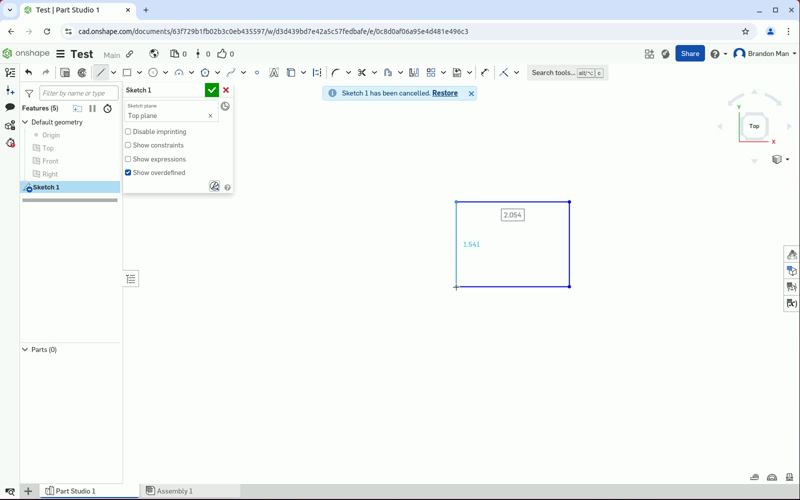
key_up(shift)
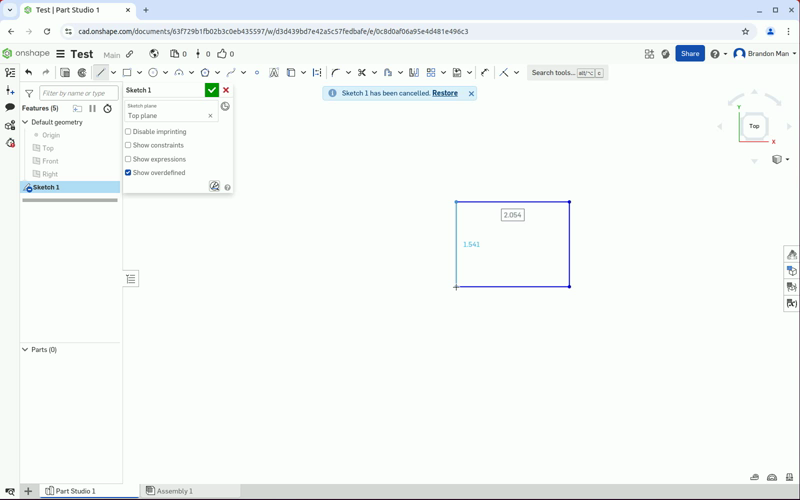
click(456, 286)
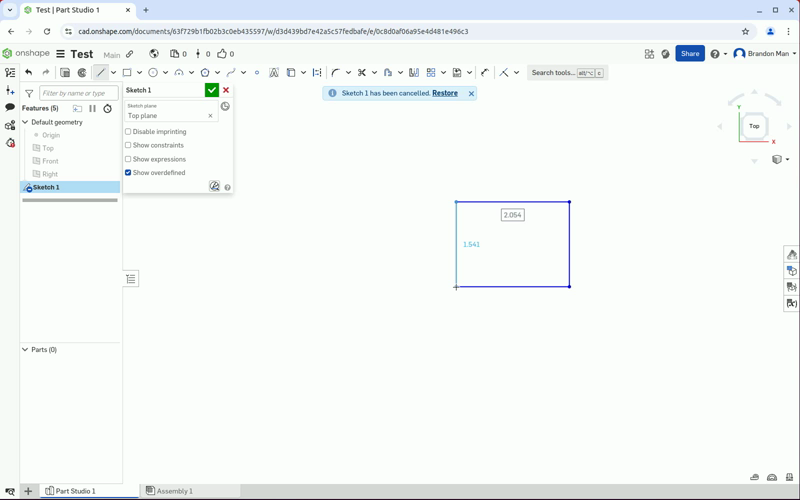
scroll(-6)
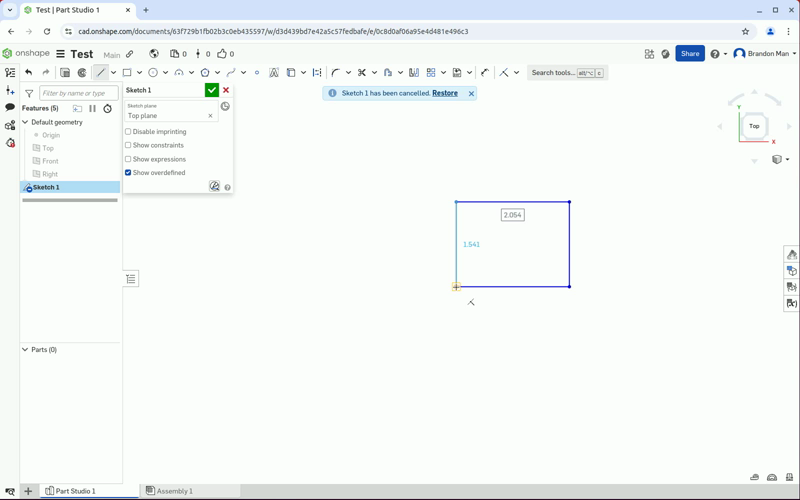
scroll(-6)
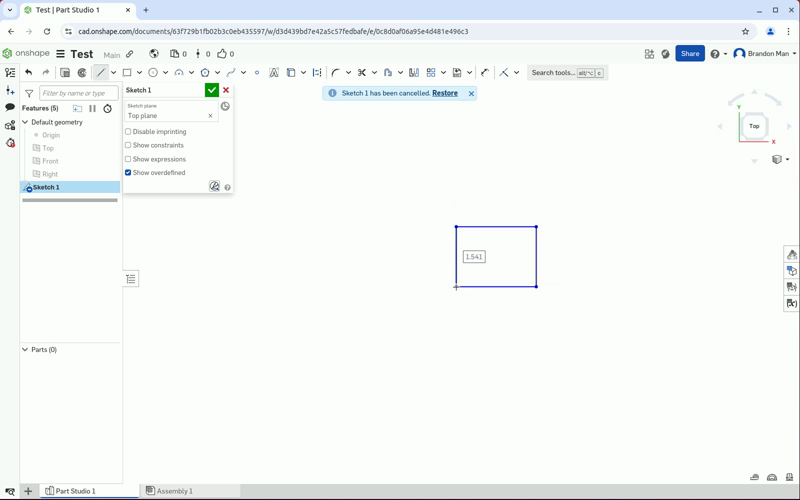
scroll(-6)
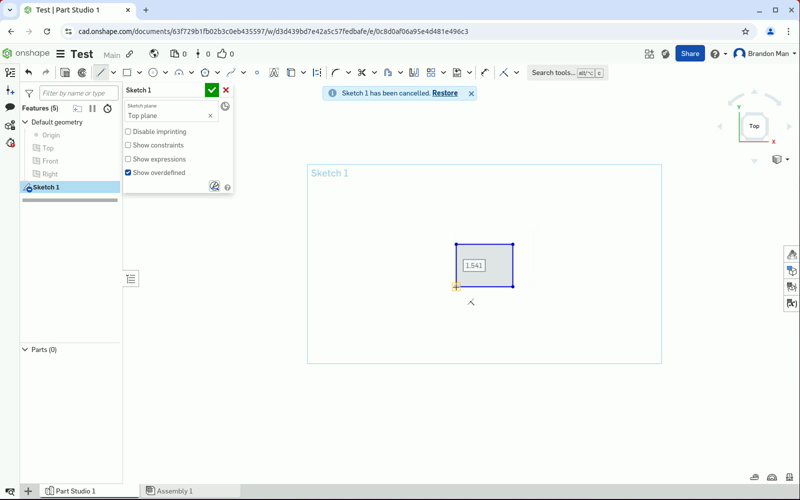
scroll(-6)
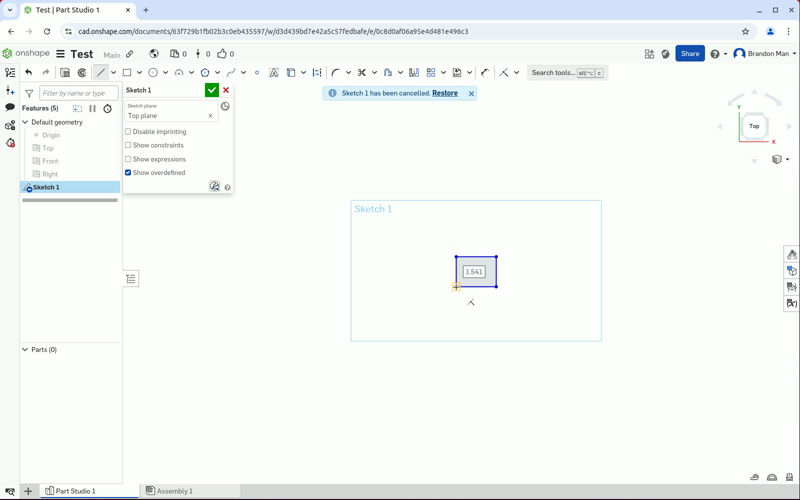
scroll(-6)
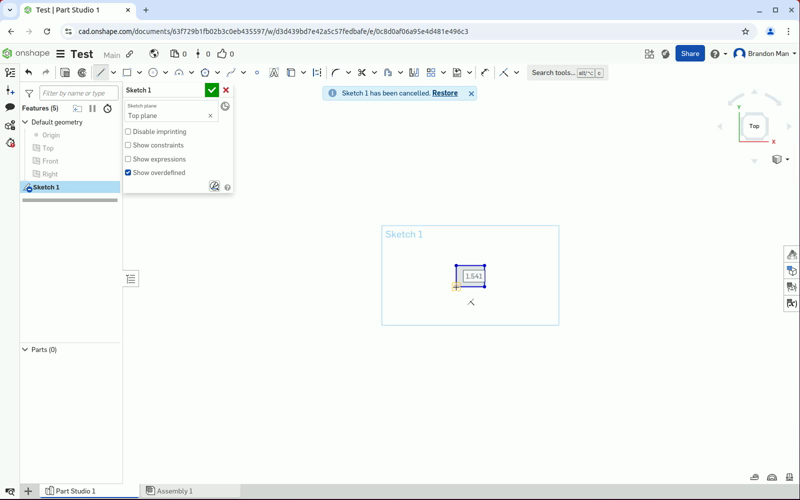
scroll(-6)
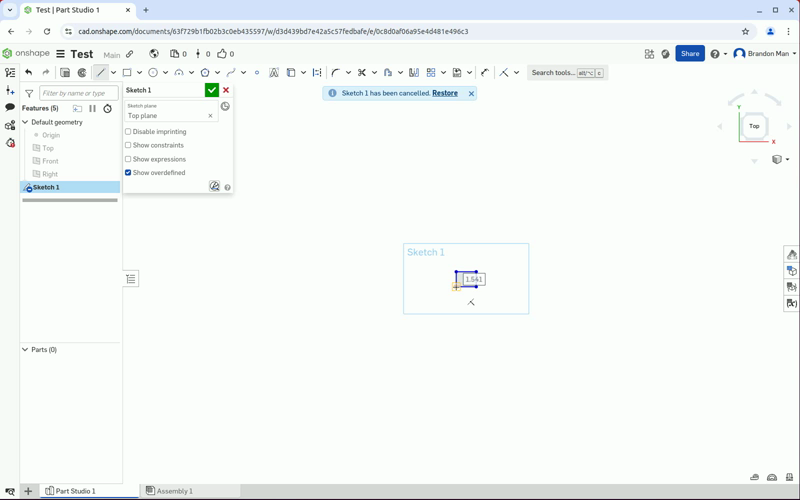
scroll(-6)
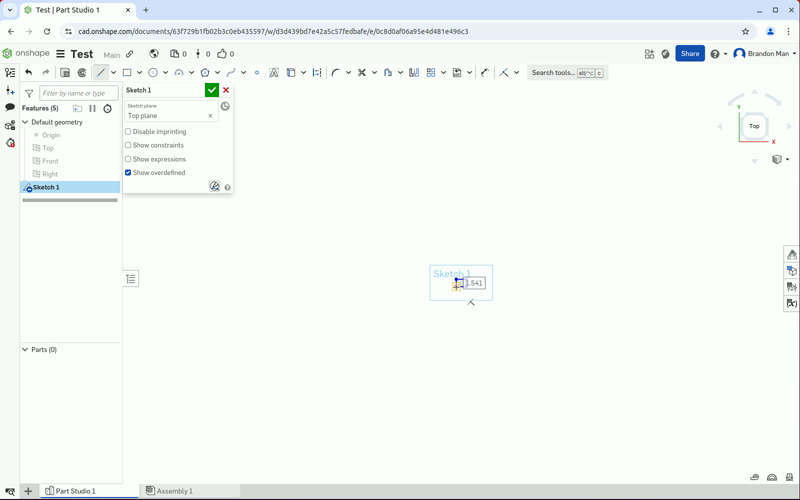
key(esc)
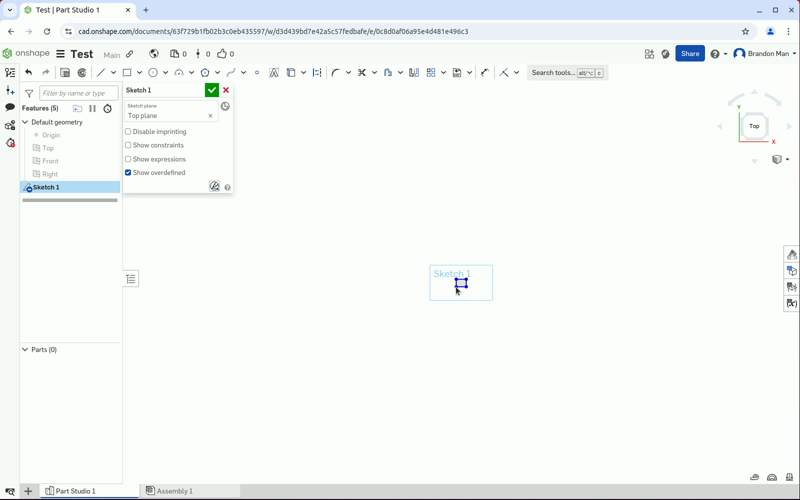
key(l)
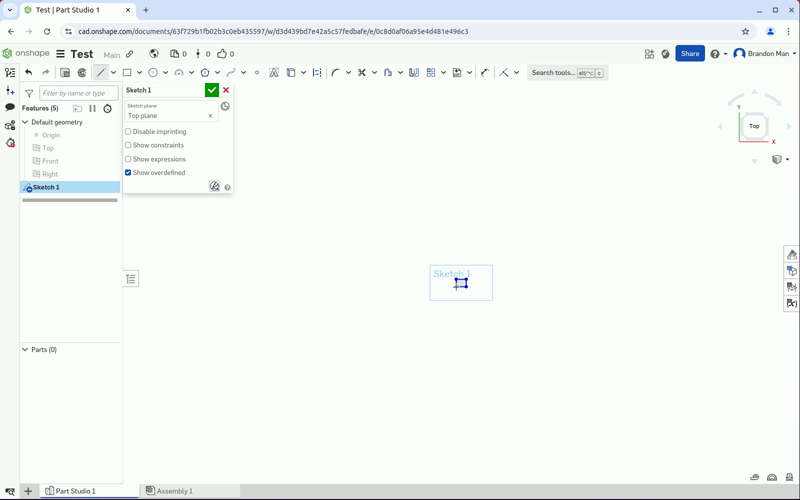
key_down(shift)
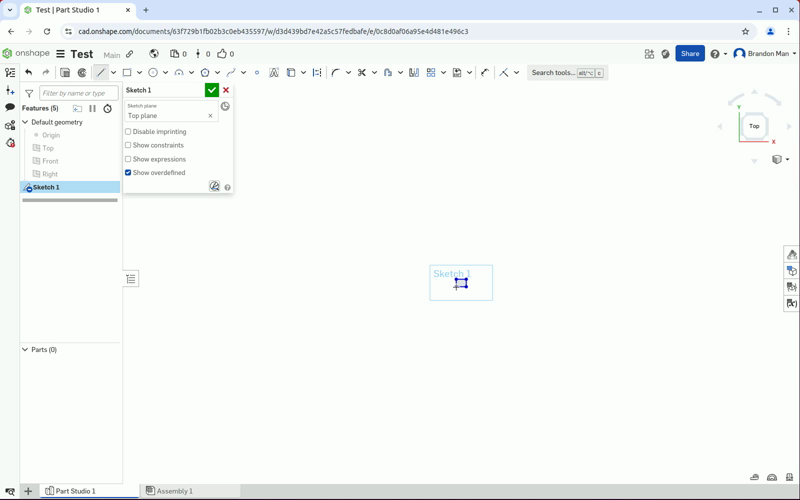
mouse_move(456, 285)
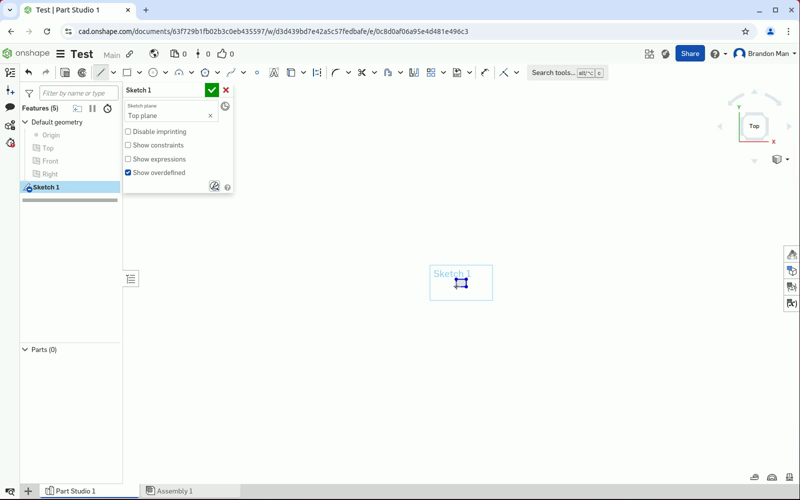
scroll(6)
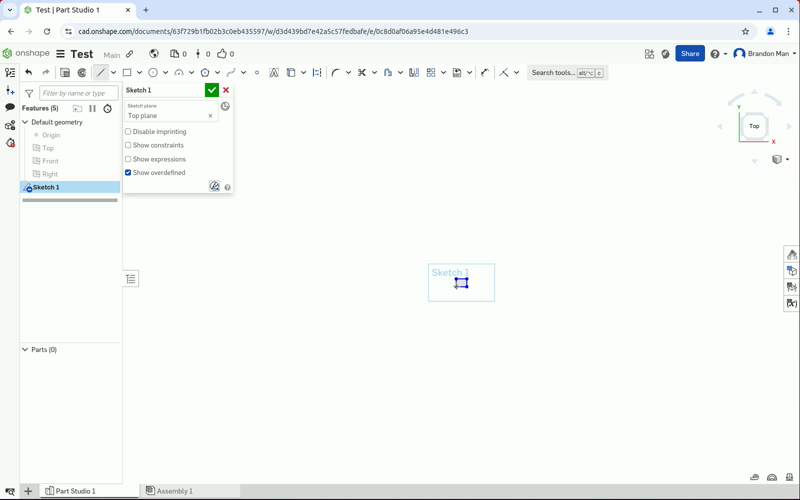
scroll(6)
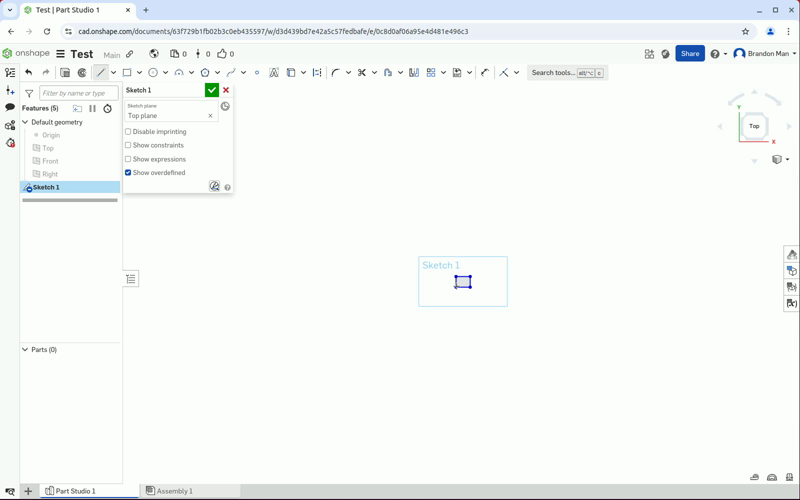
scroll(6)
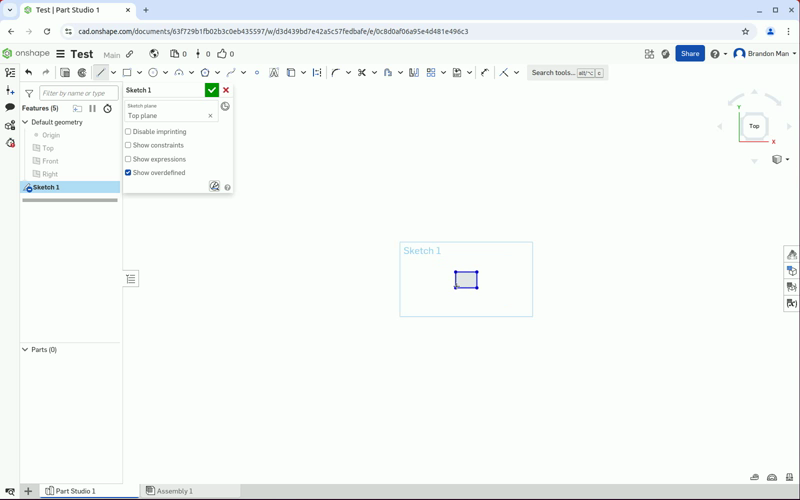
scroll(6)
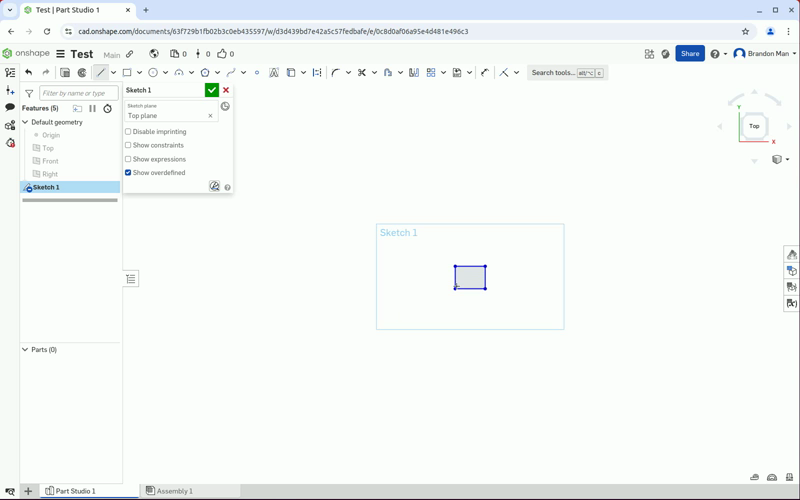
scroll(6)
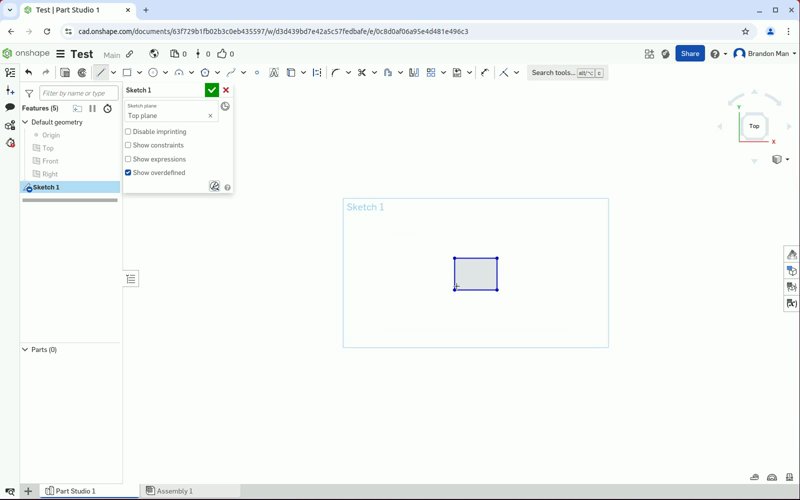
scroll(6)
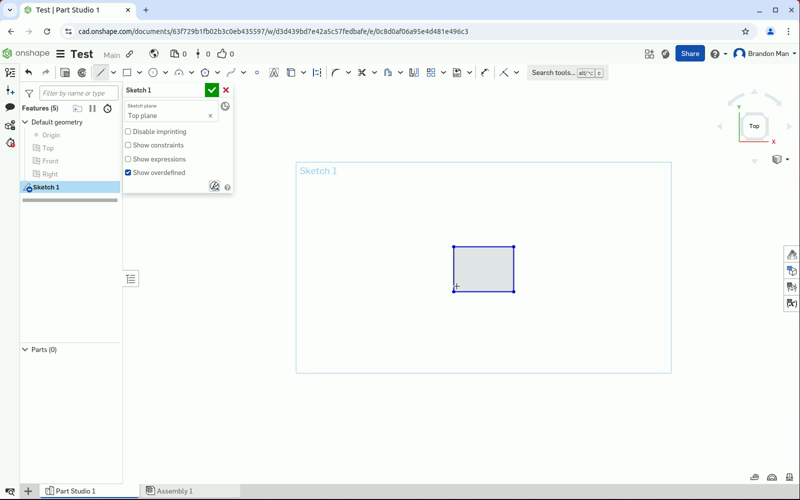
scroll(6)
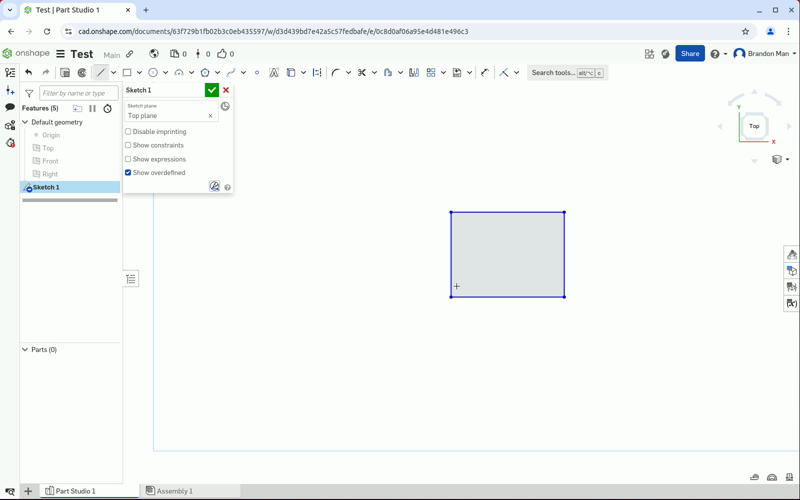
click(456, 285)
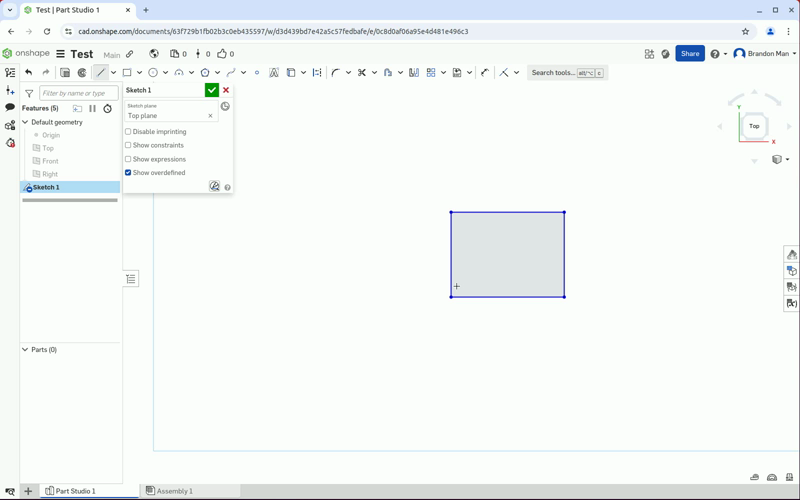
scroll(-6)
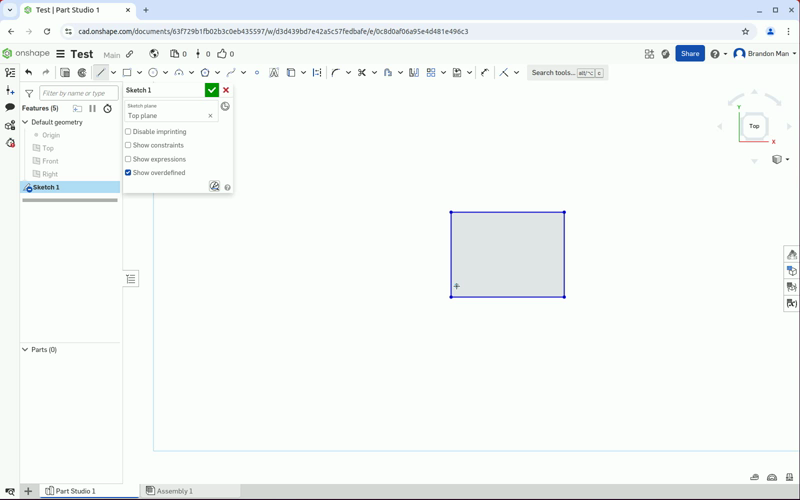
scroll(-6)
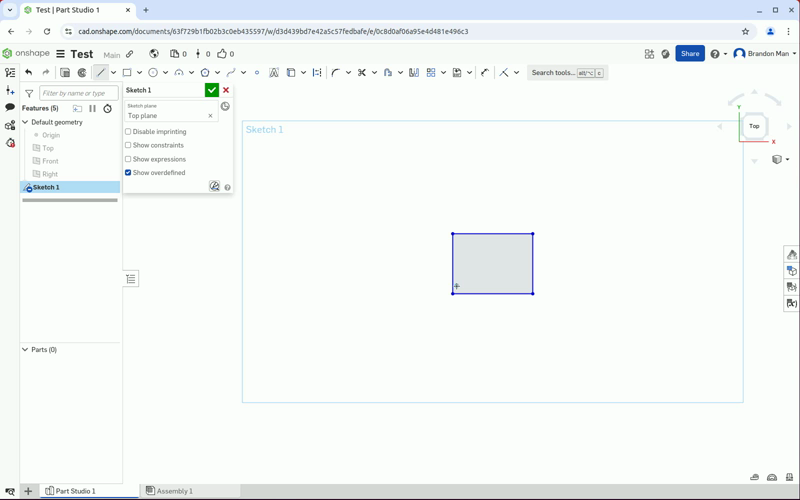
scroll(-6)
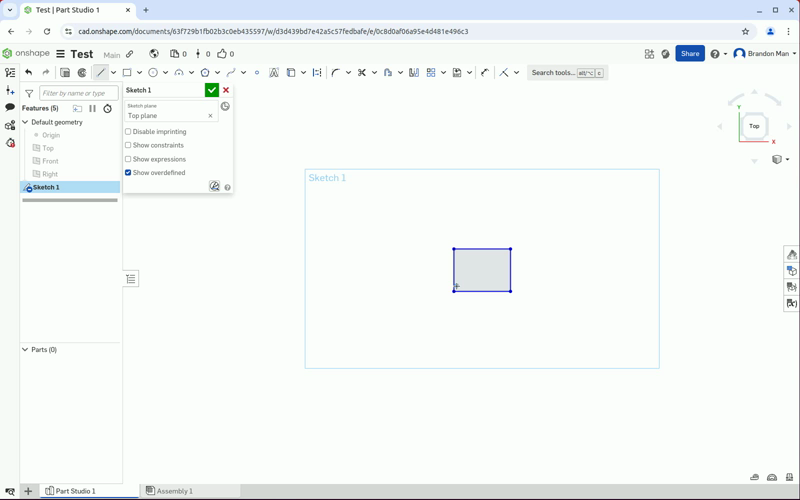
scroll(-6)
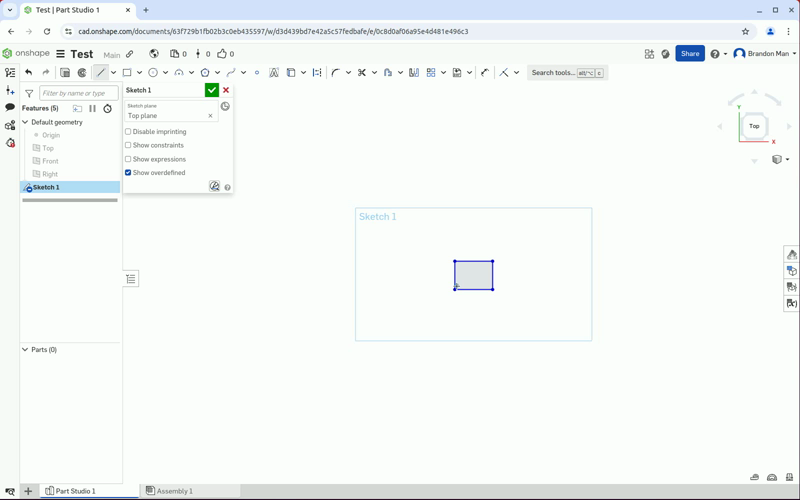
scroll(-6)
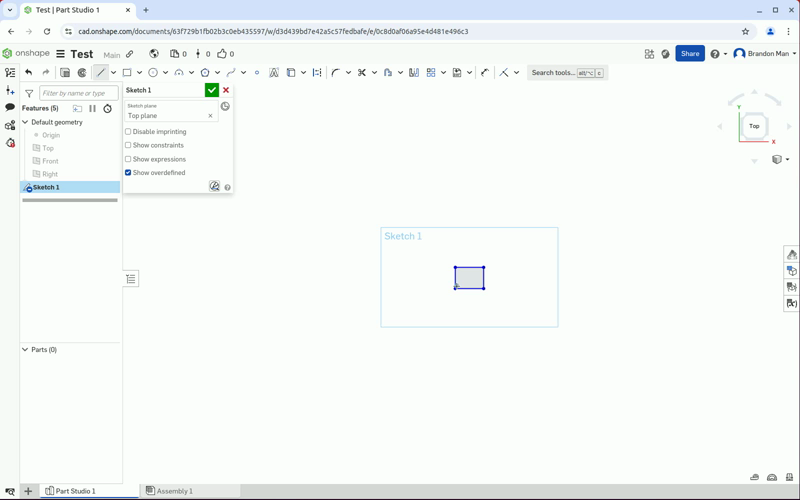
scroll(-6)
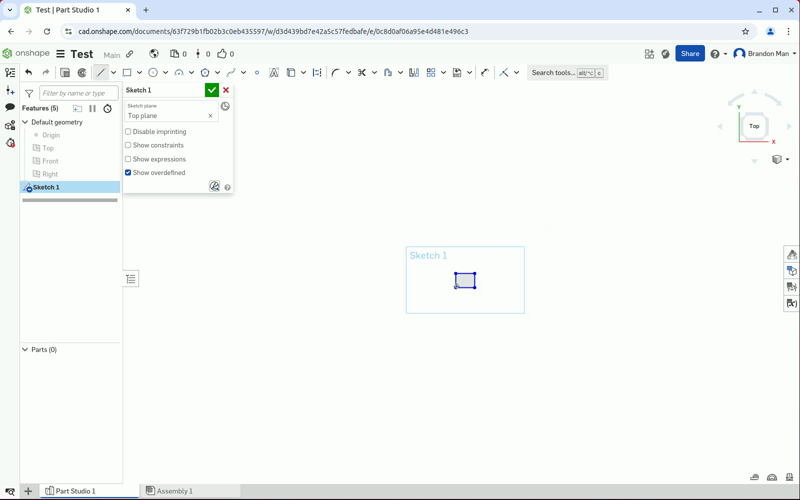
scroll(-6)
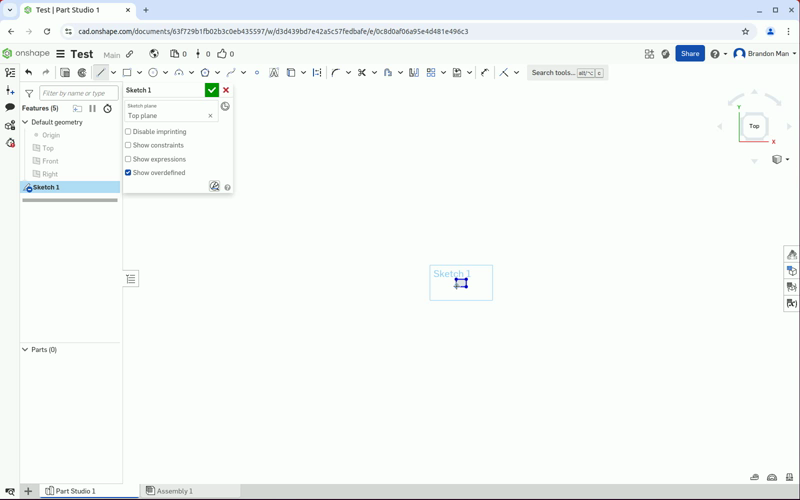
key_up(shift)
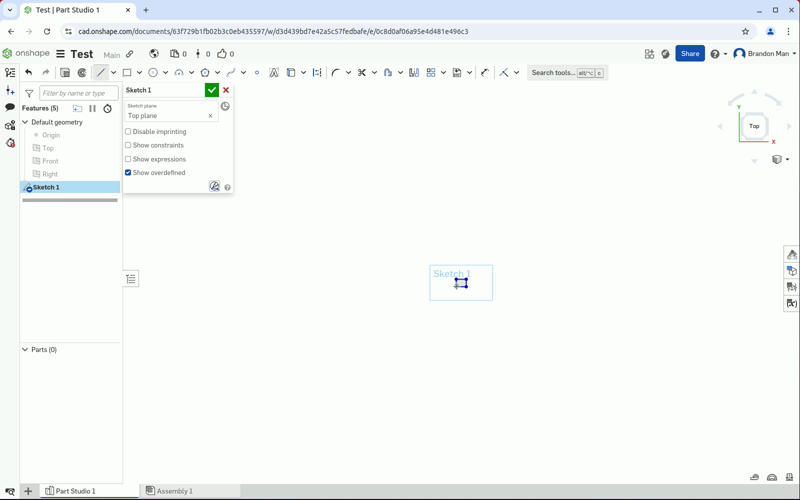
key_down(shift)
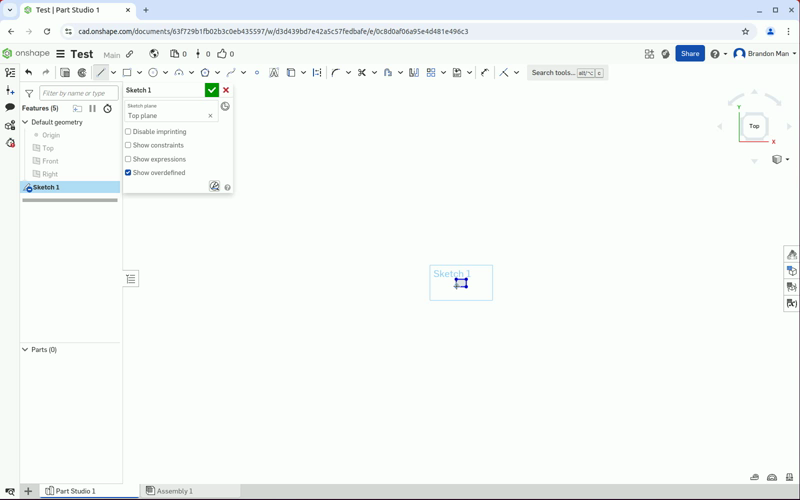
mouse_move(486, 285)
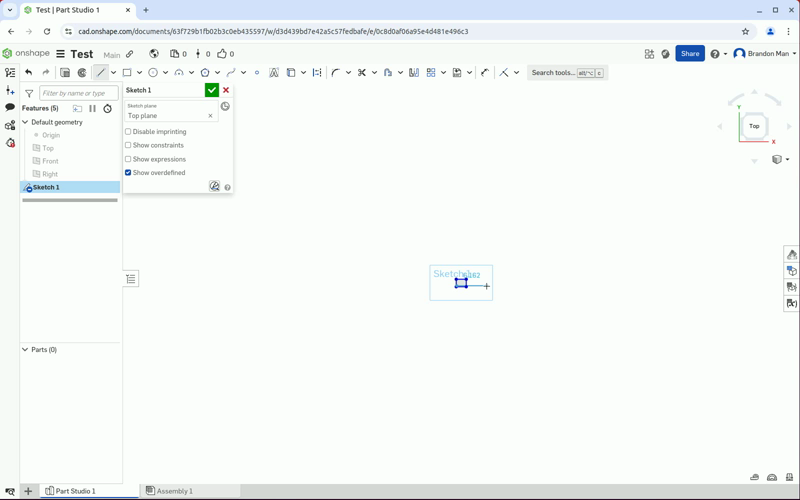
mouse_move(465, 285)
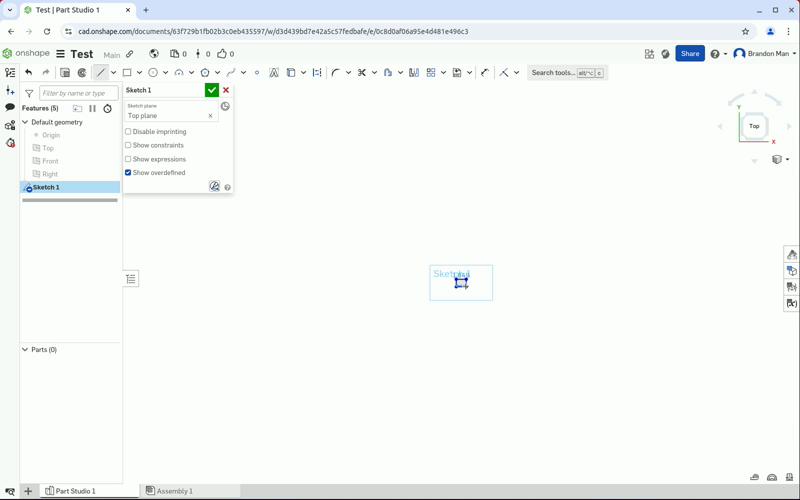
scroll(6)
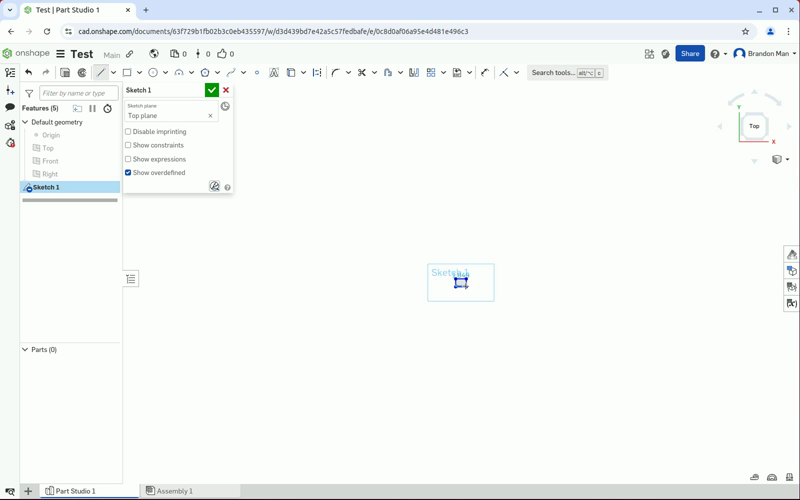
scroll(6)
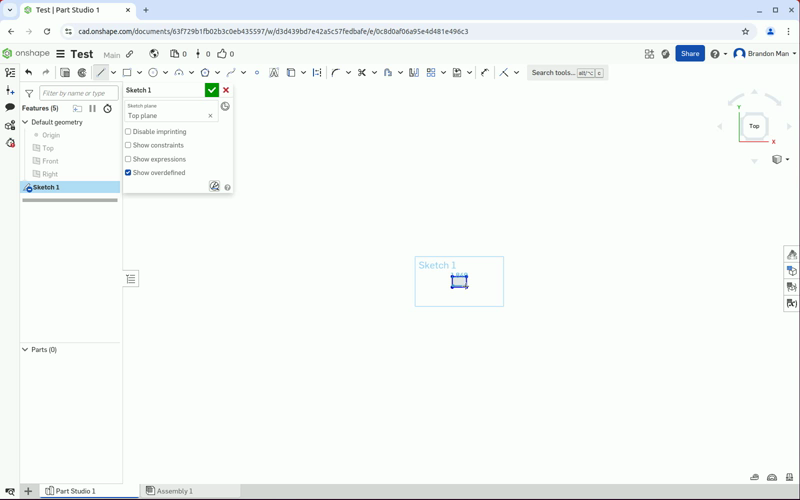
scroll(6)
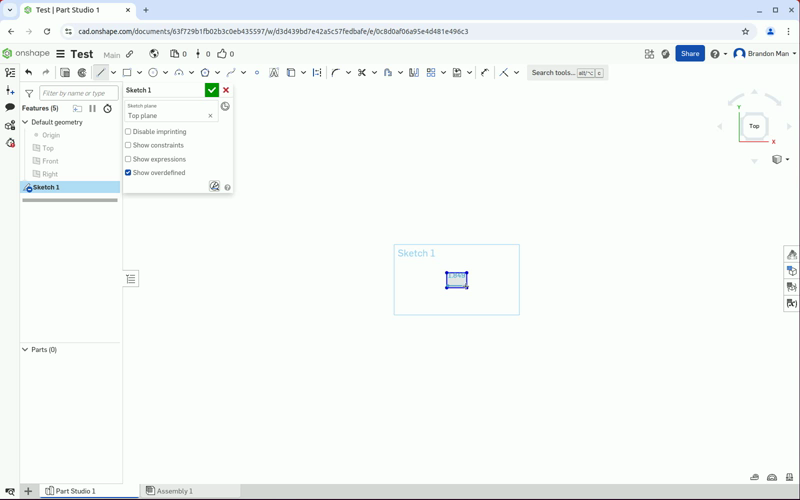
scroll(6)
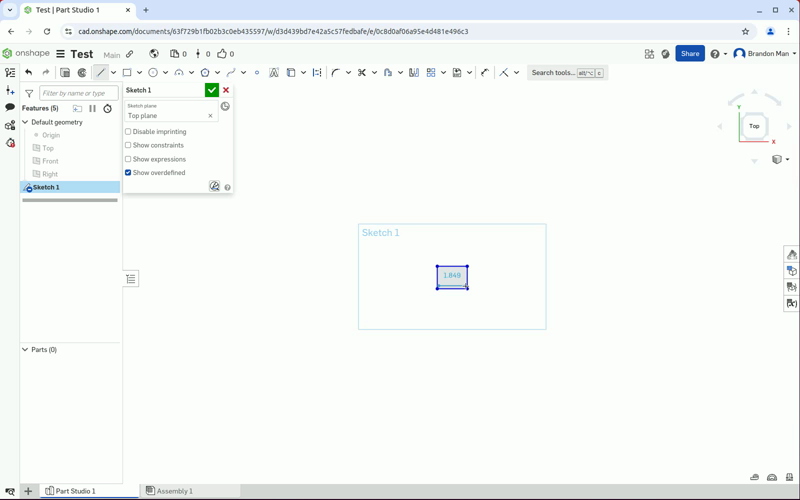
scroll(6)
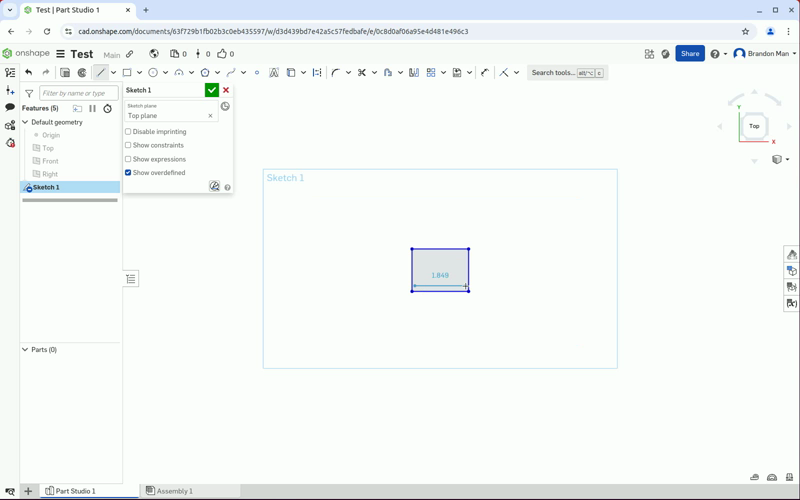
scroll(6)
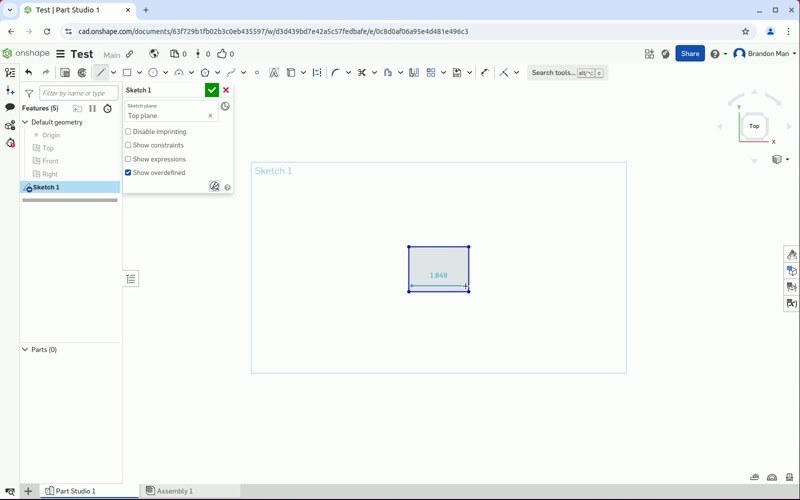
scroll(6)
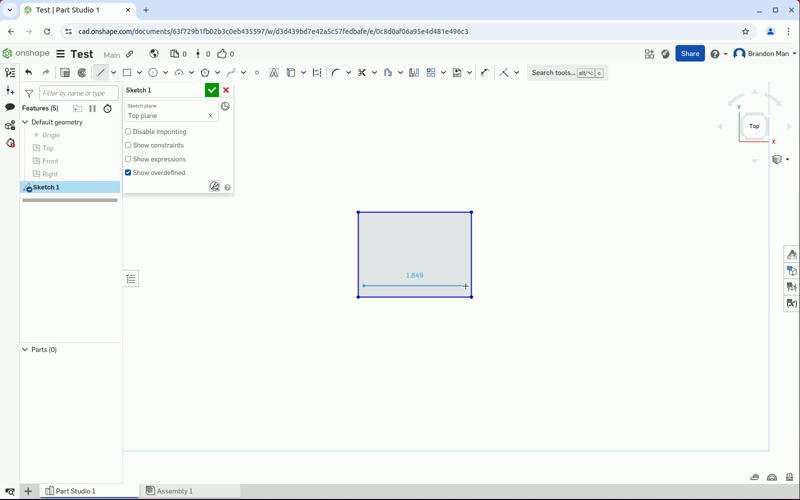
click(465, 285)
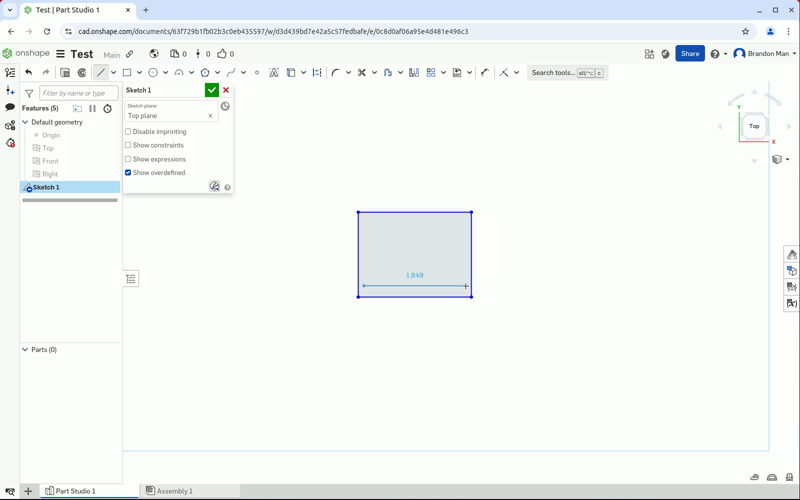
scroll(-6)
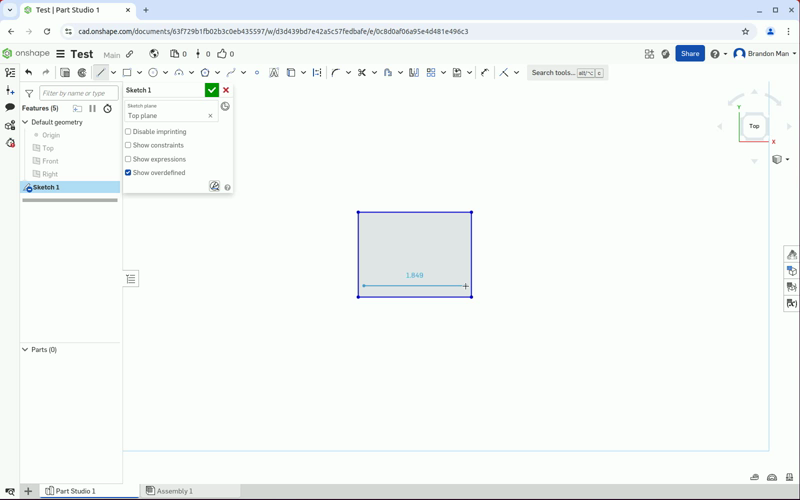
scroll(-6)
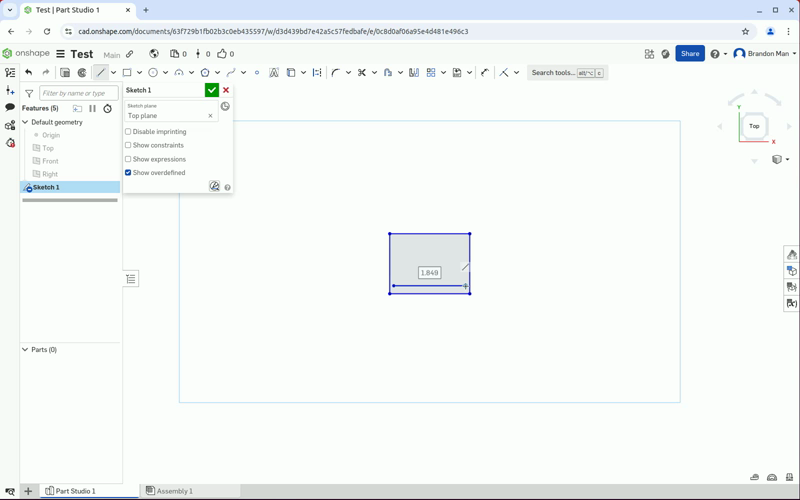
scroll(-6)
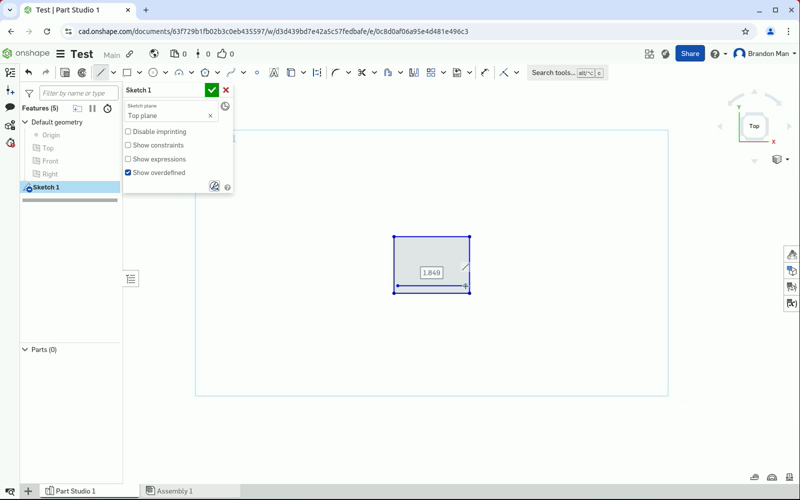
scroll(-6)
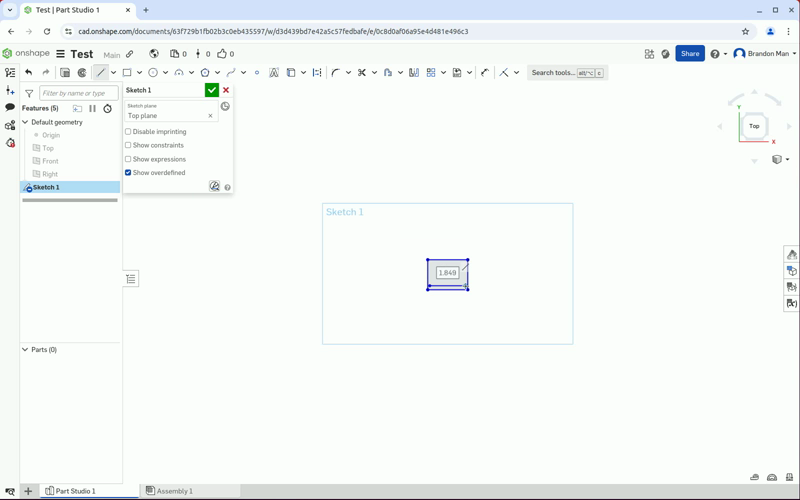
scroll(-6)
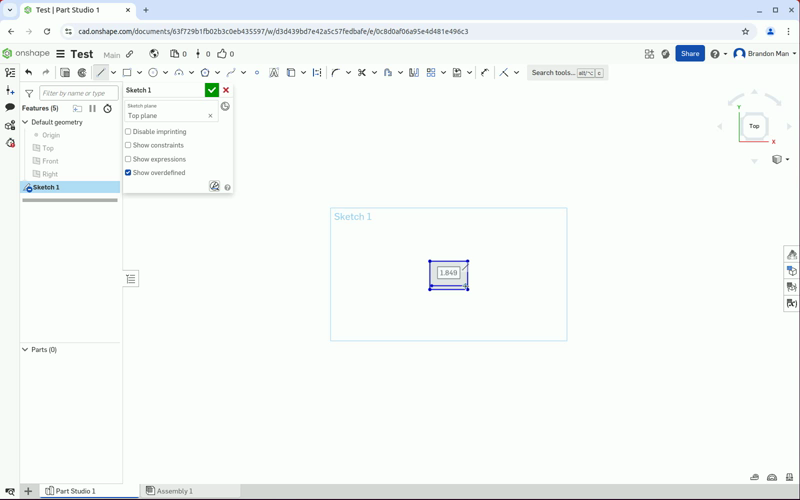
scroll(-6)
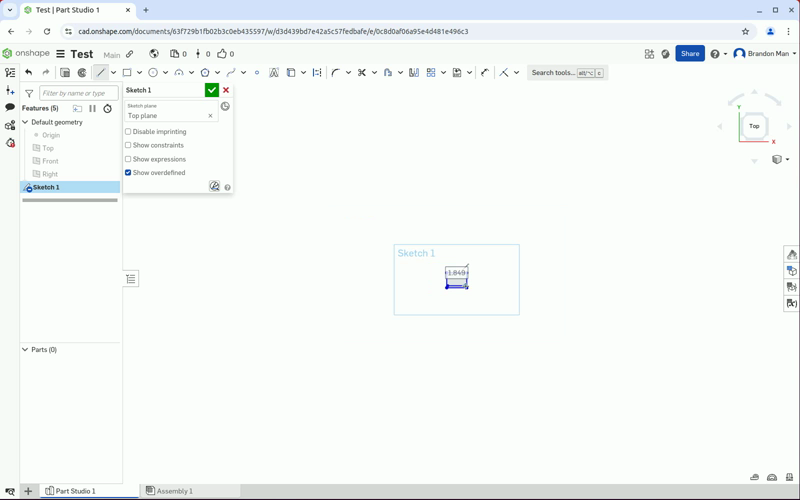
scroll(-6)
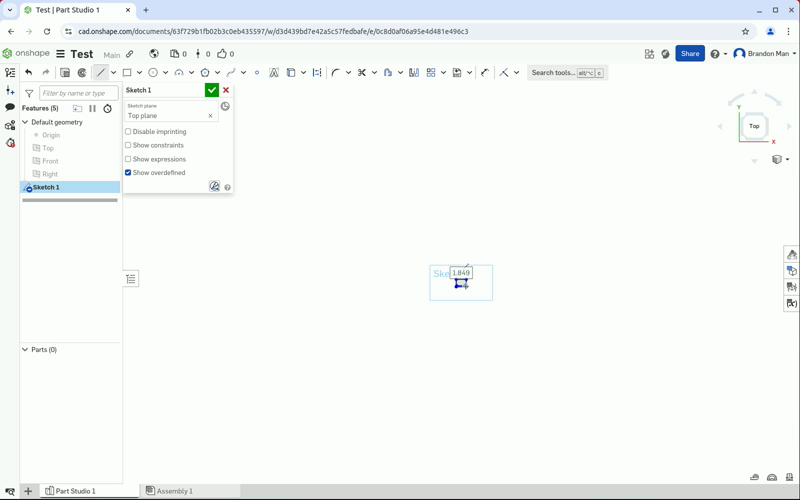
key_up(shift)
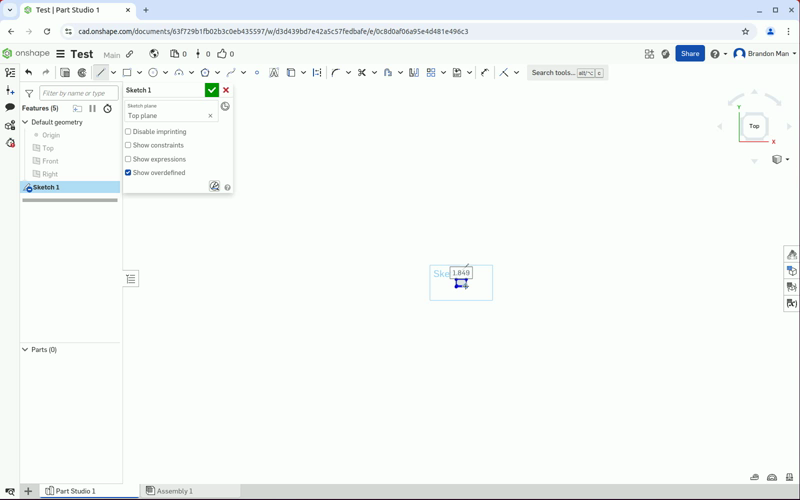
key_down(shift)
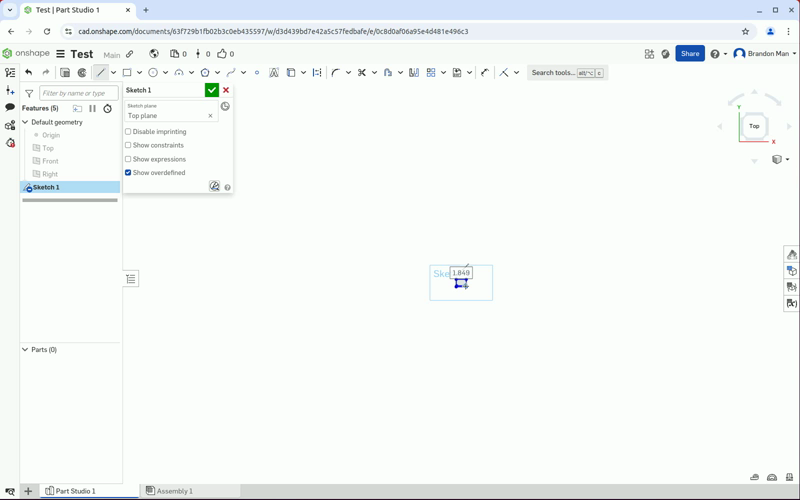
mouse_move(495, 285)
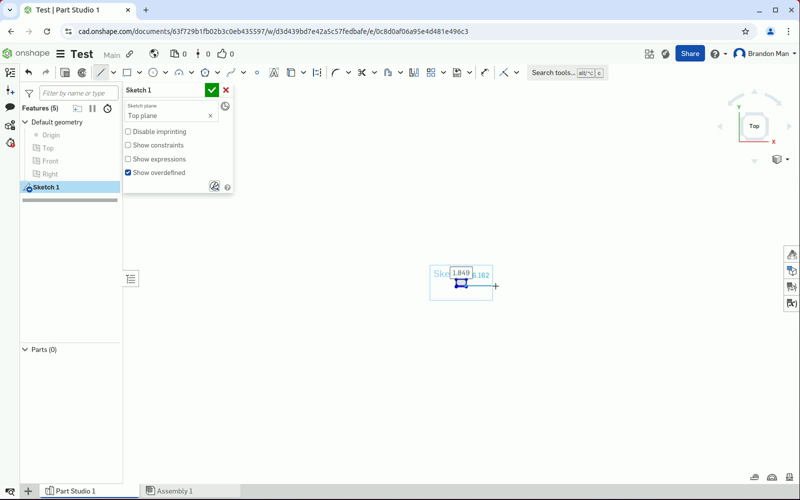
mouse_move(465, 279)
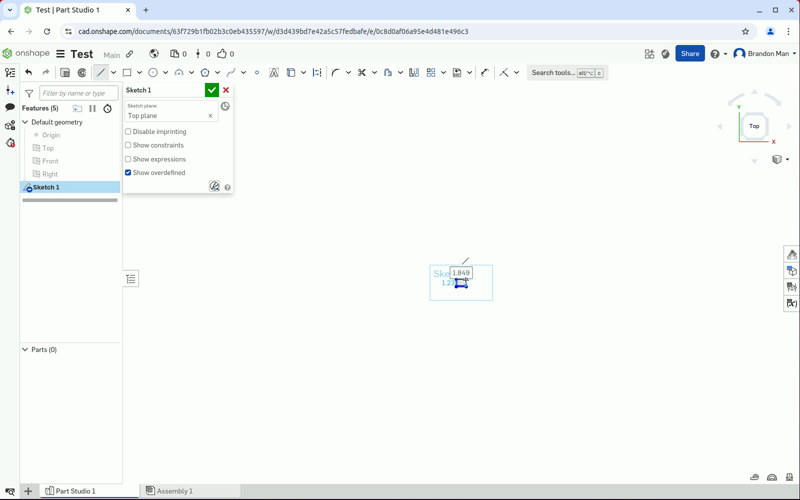
scroll(6)
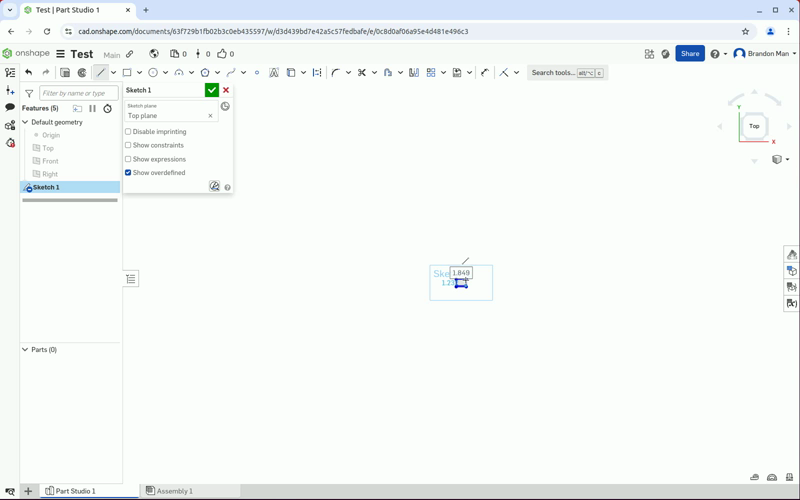
scroll(6)
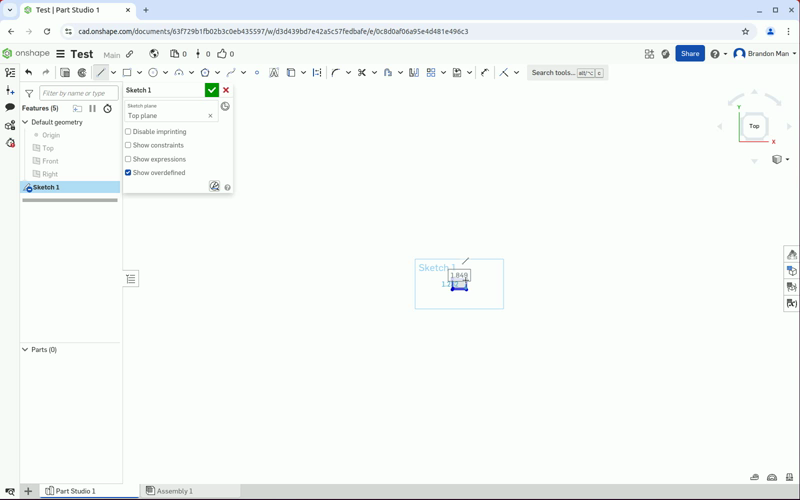
scroll(6)
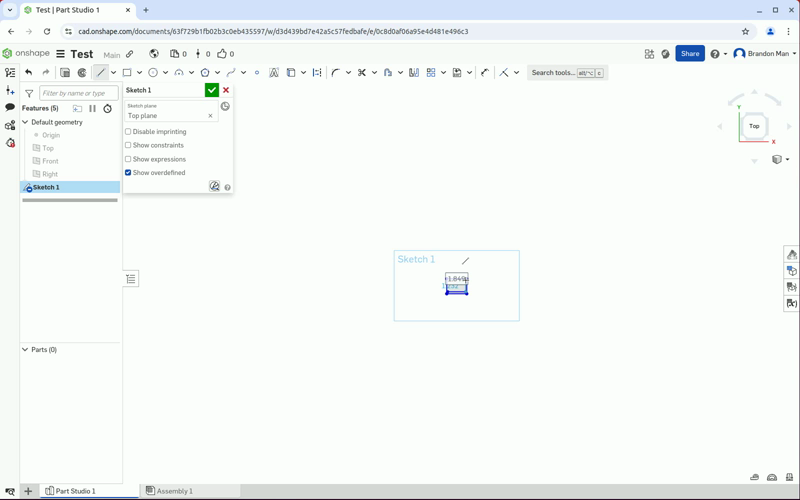
scroll(6)
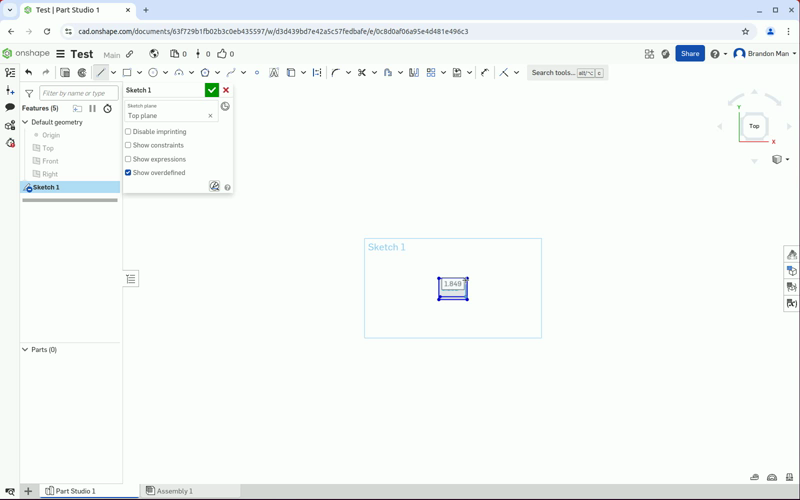
scroll(6)
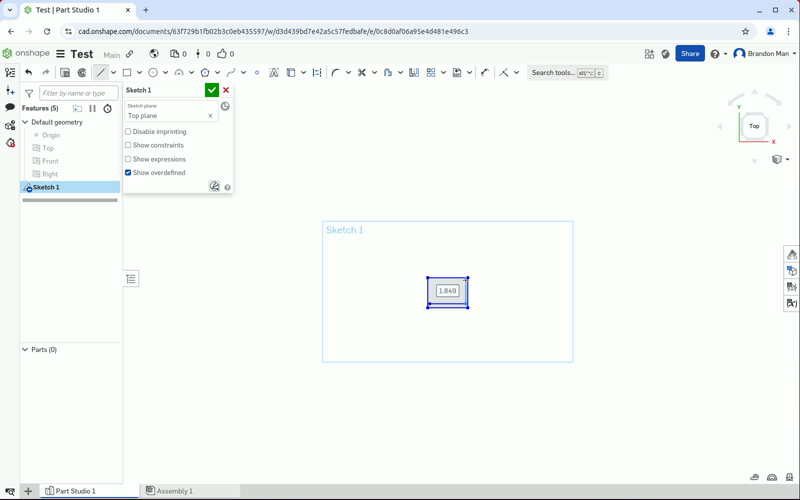
scroll(6)
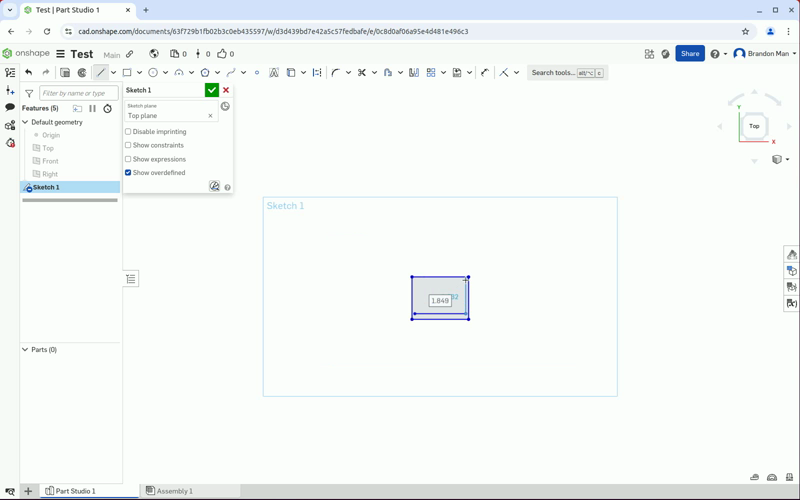
scroll(6)
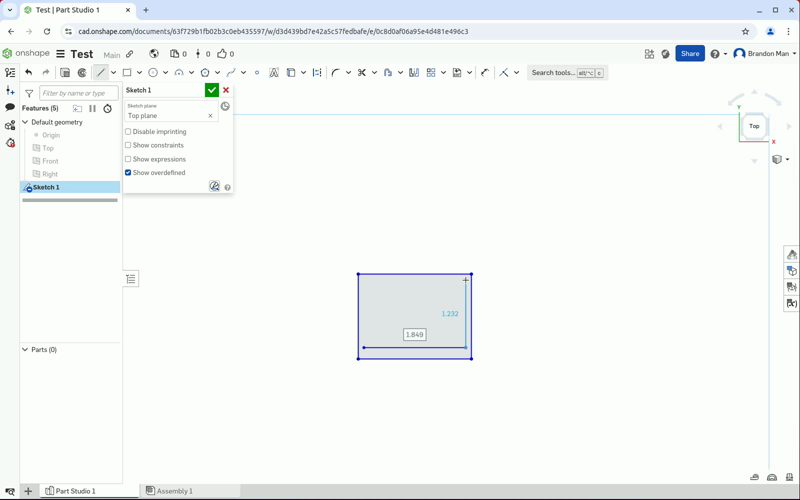
click(465, 279)
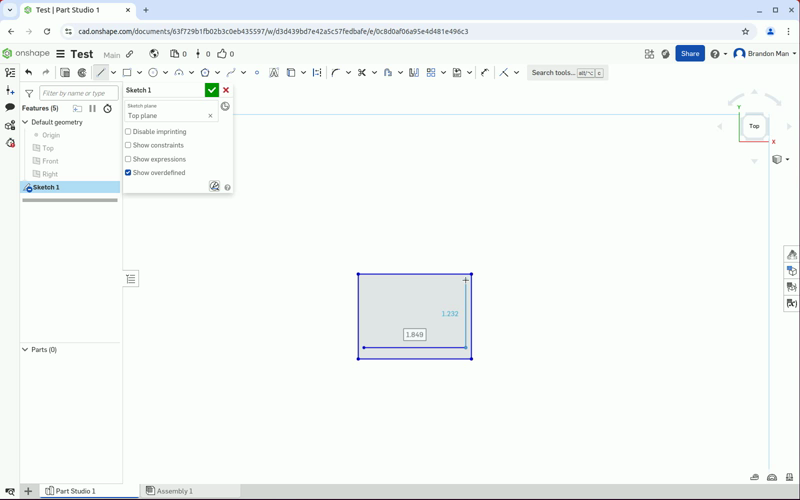
scroll(-6)
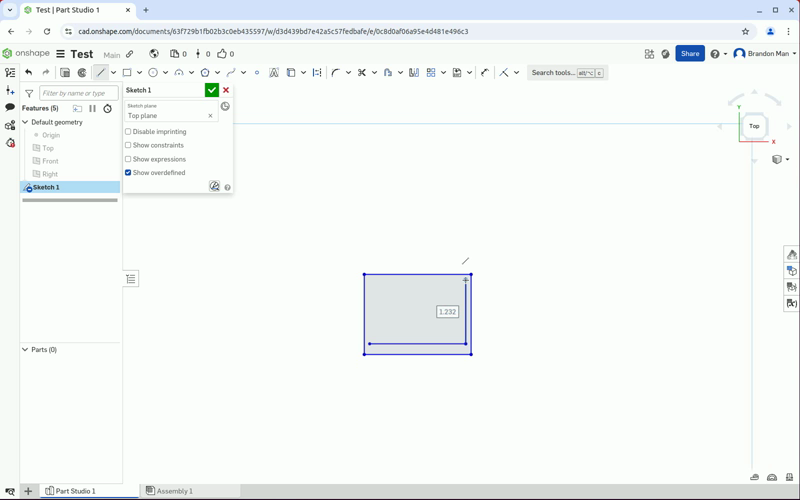
scroll(-6)
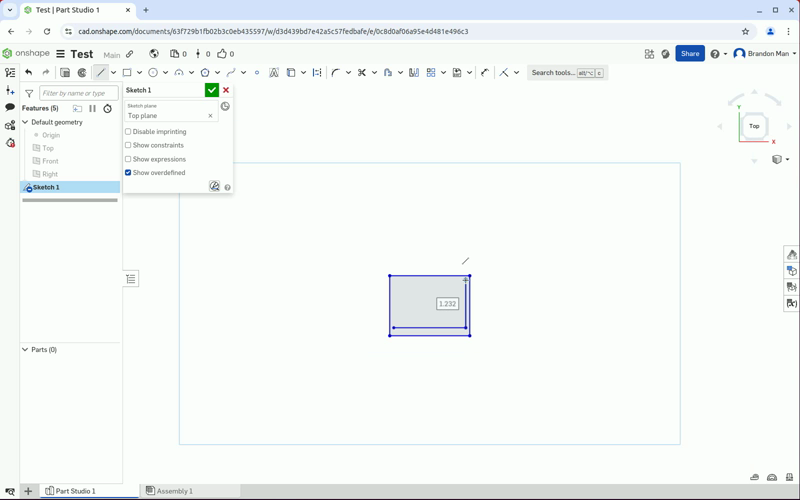
scroll(-6)
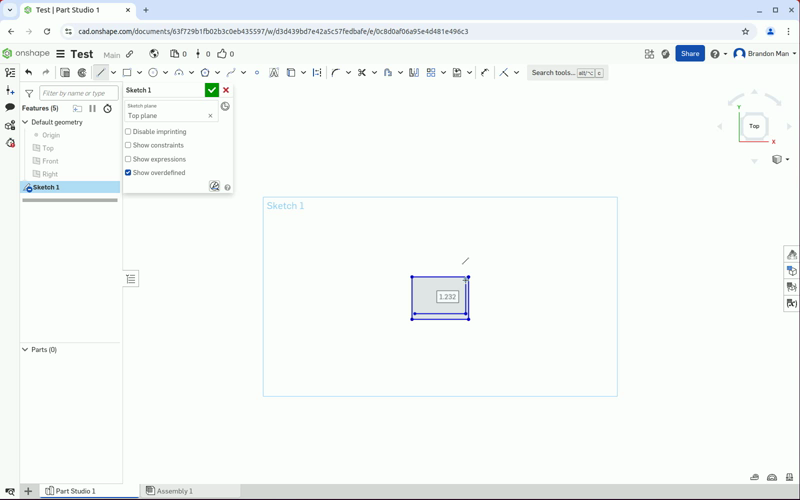
scroll(-6)
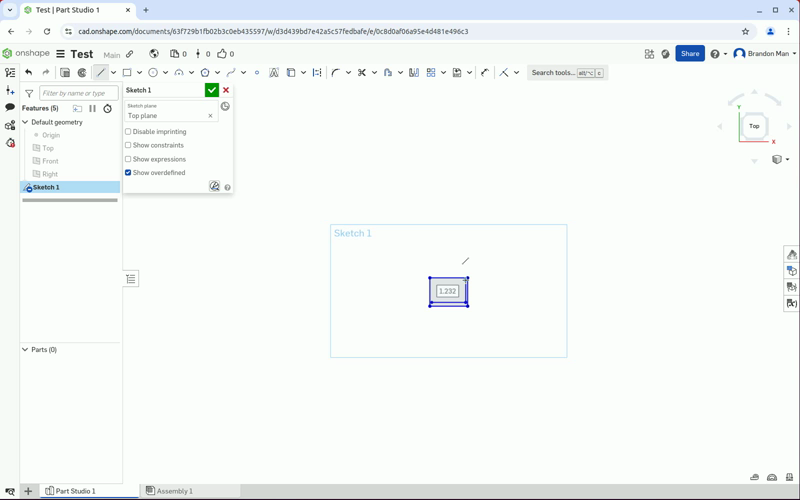
scroll(-6)
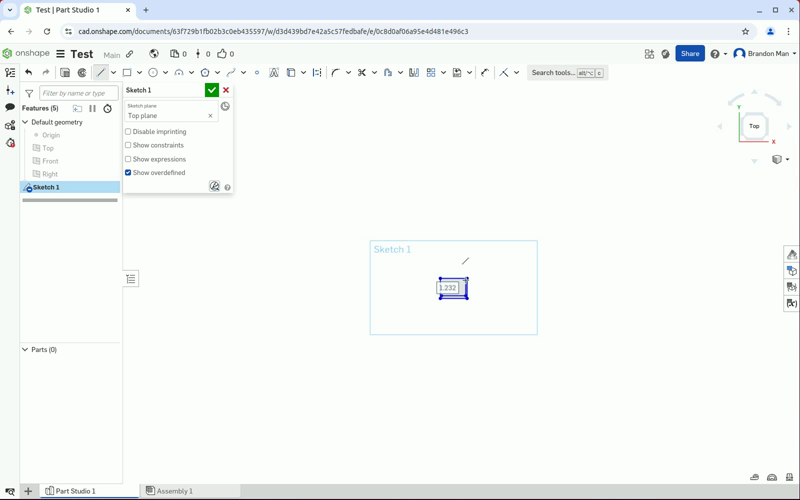
scroll(-6)
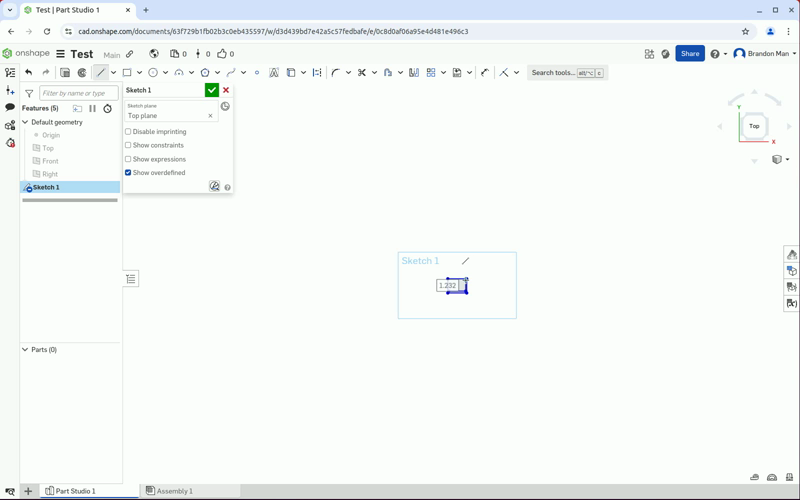
scroll(-6)
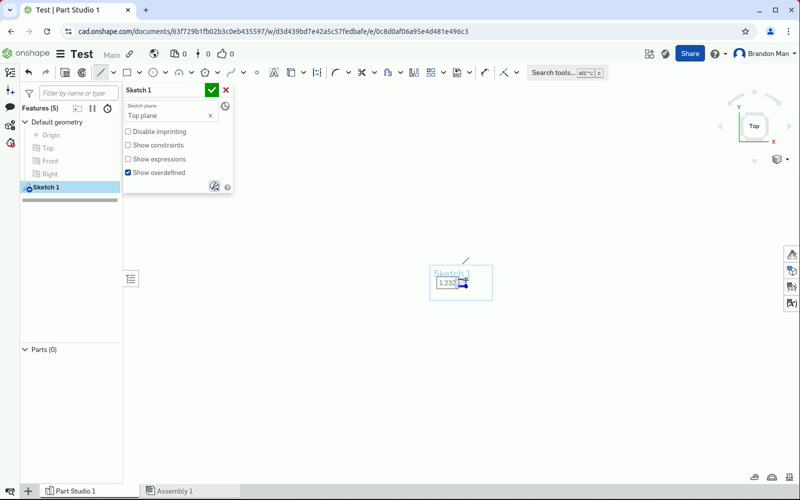
key_up(shift)
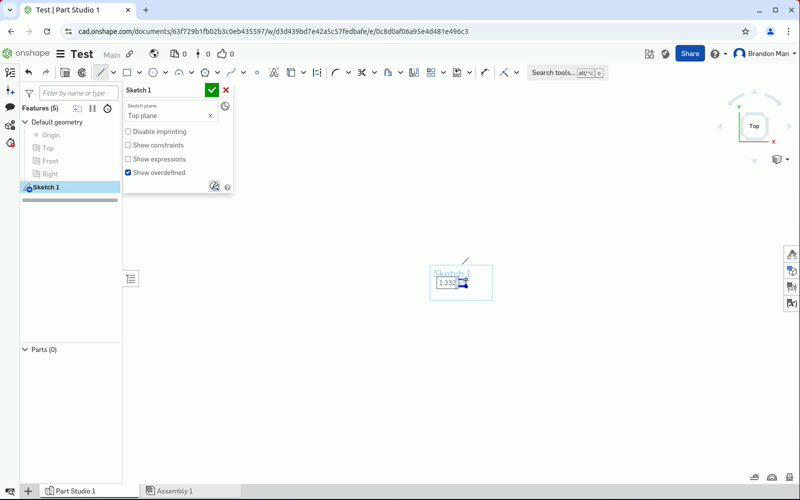
key_down(shift)
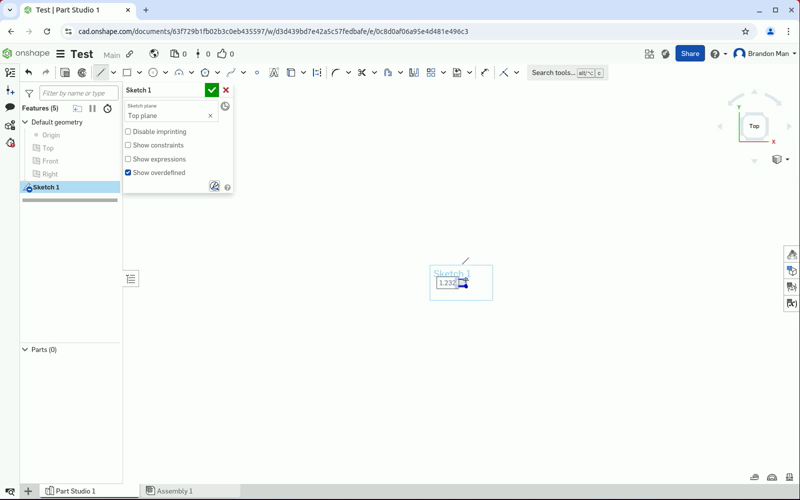
mouse_move(495, 279)
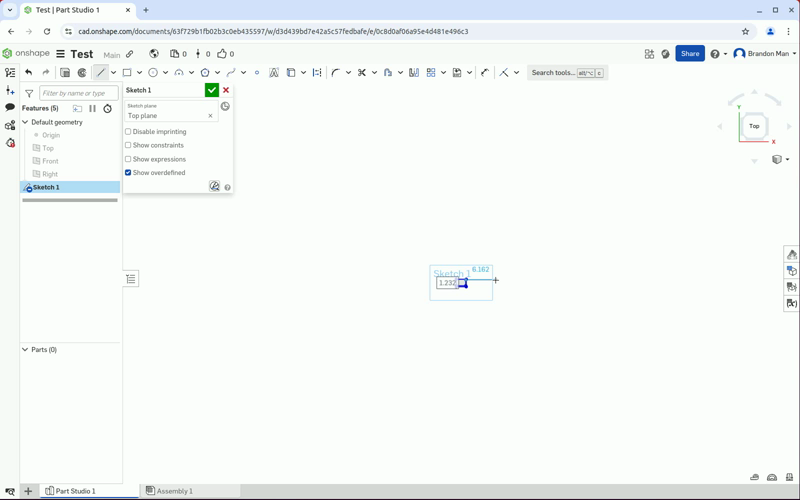
mouse_move(456, 279)
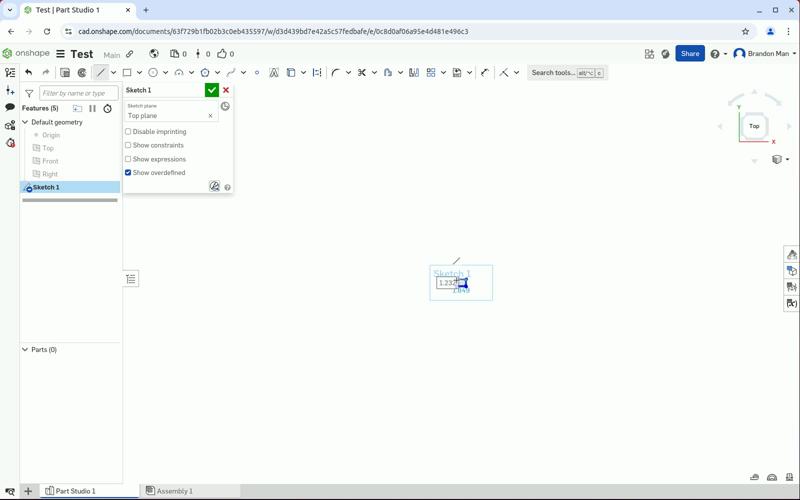
scroll(6)
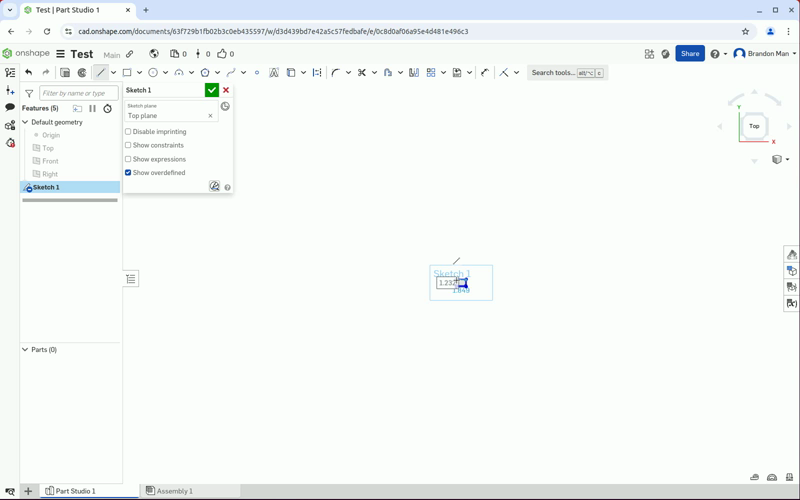
scroll(6)
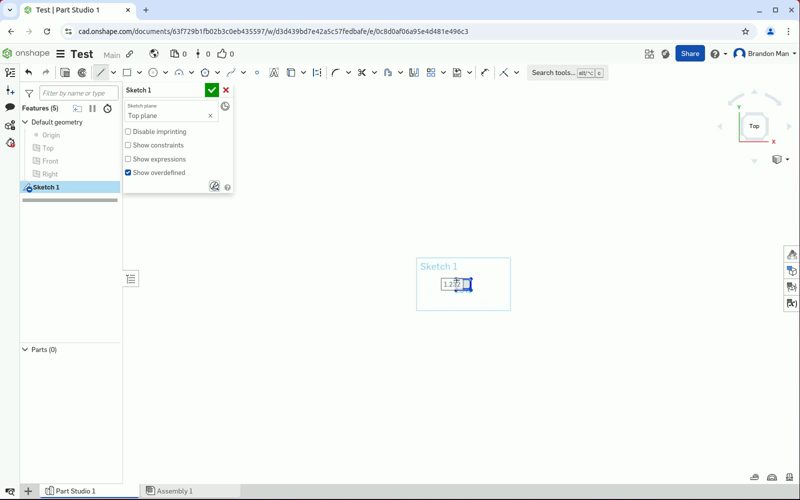
scroll(6)
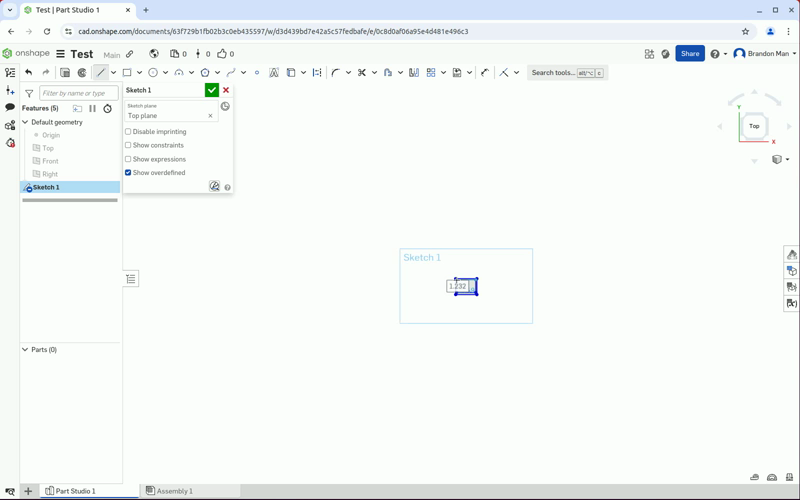
scroll(6)
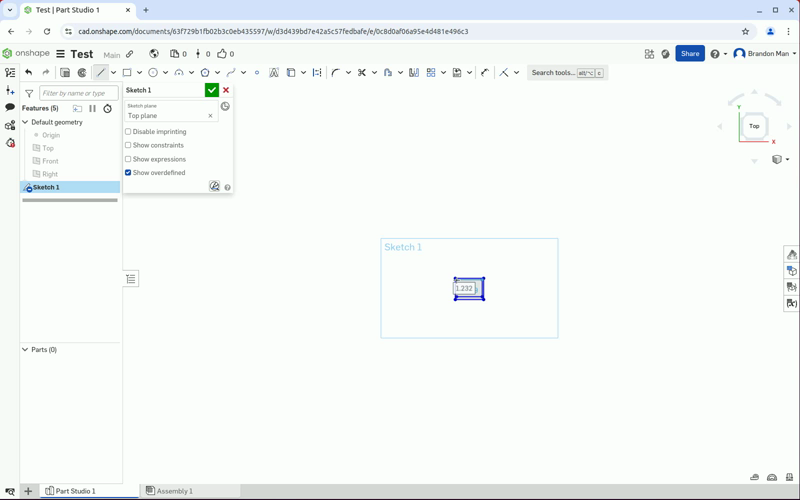
scroll(6)
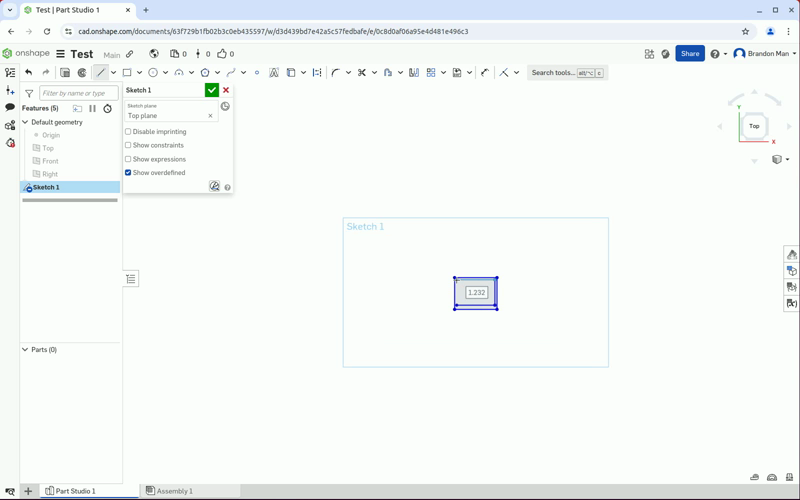
scroll(6)
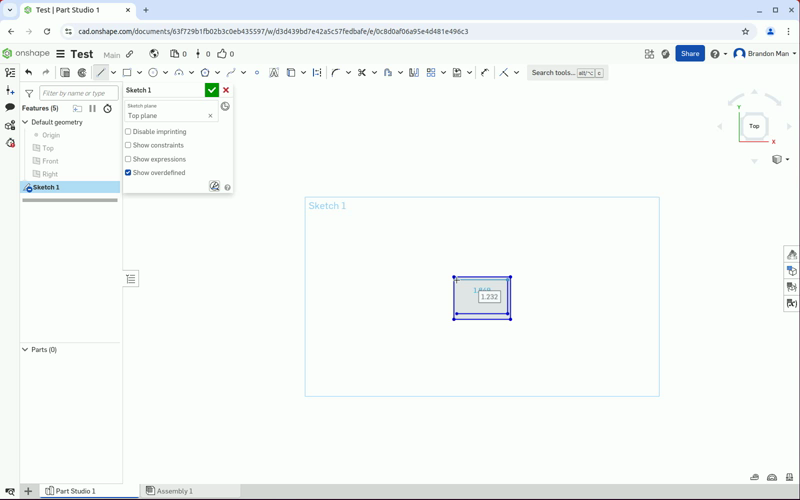
scroll(6)
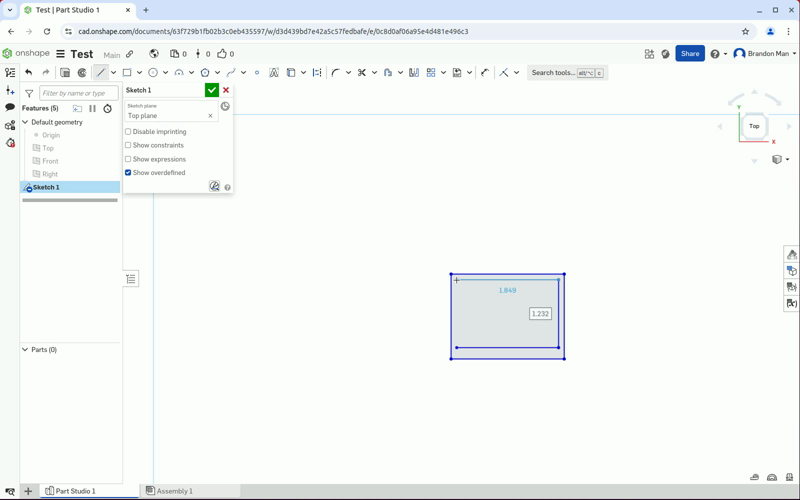
click(456, 279)
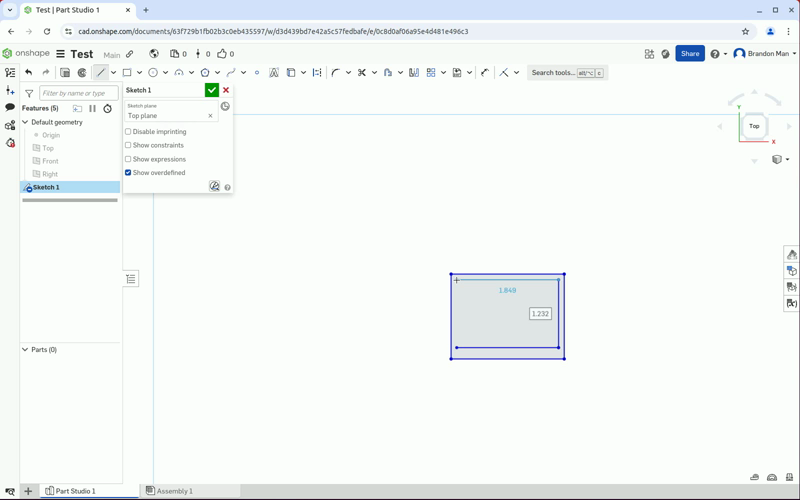
scroll(-6)
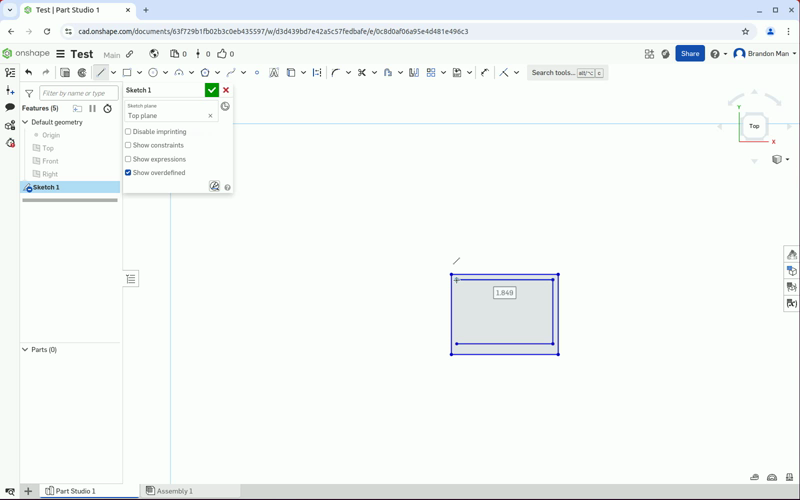
scroll(-6)
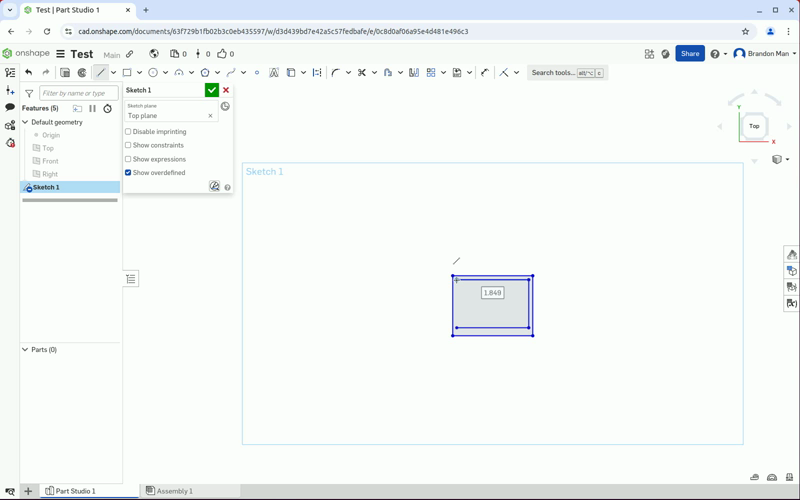
scroll(-6)
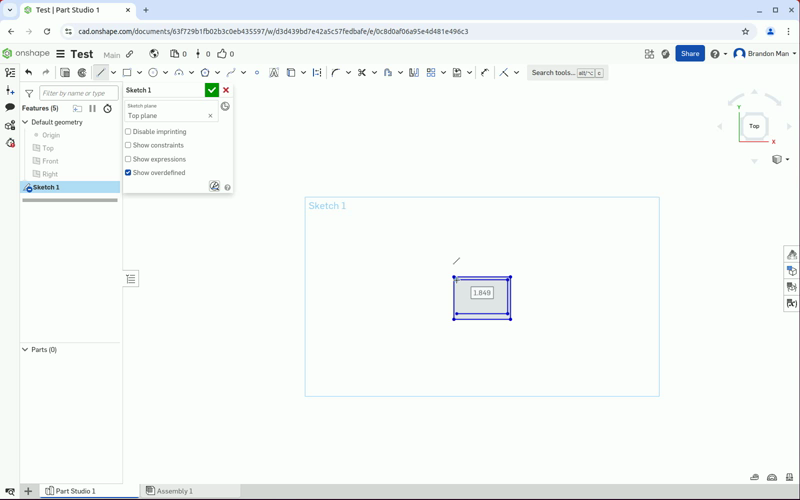
scroll(-6)
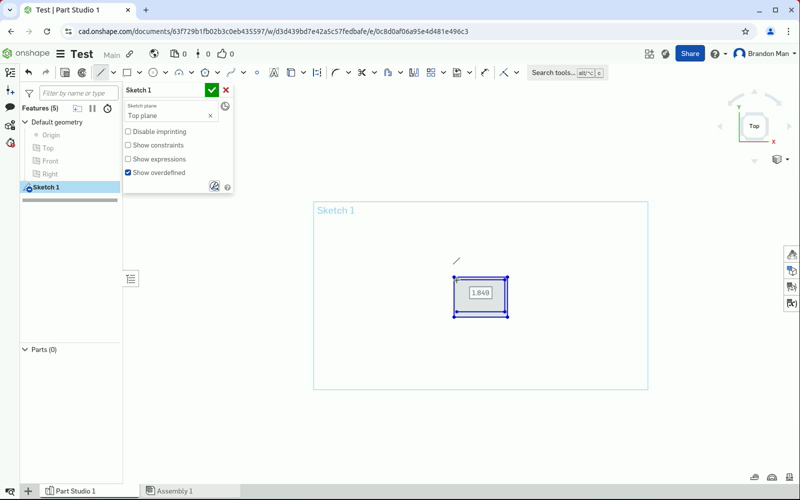
scroll(-6)
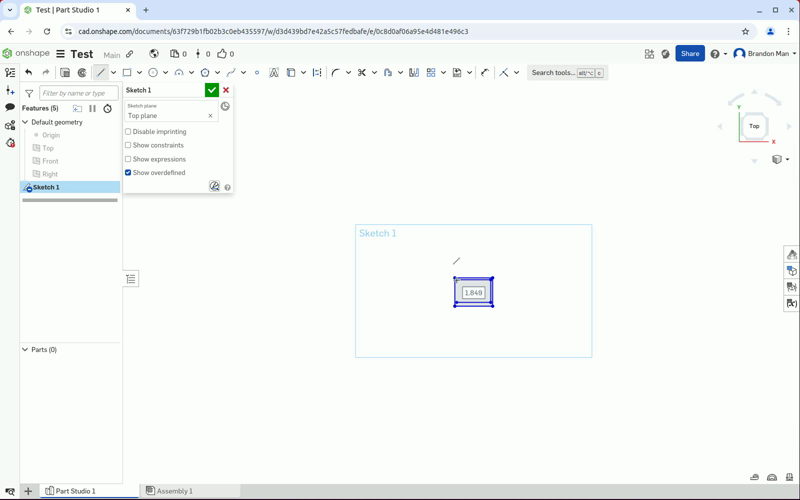
scroll(-6)
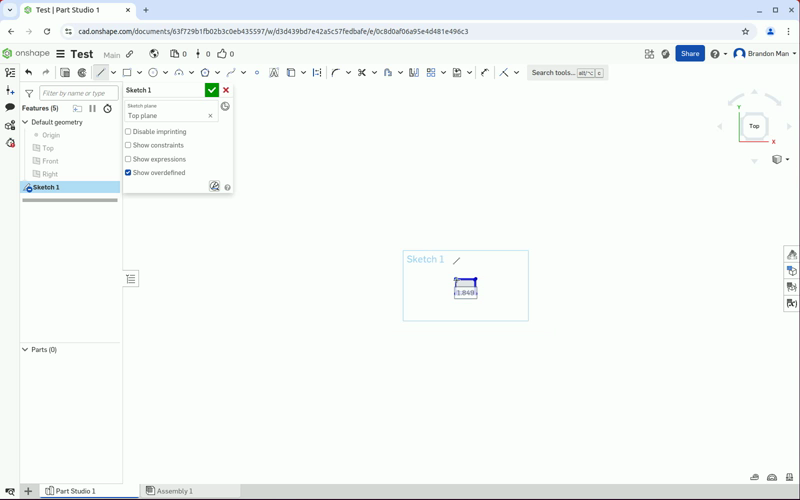
scroll(-6)
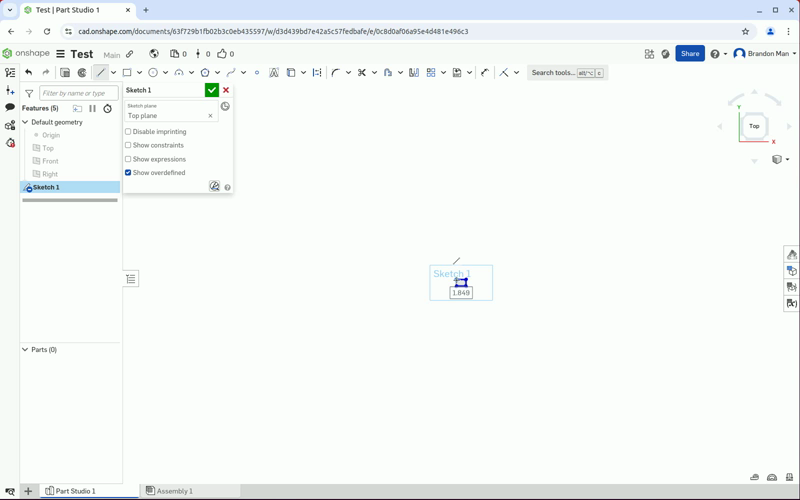
key_up(shift)
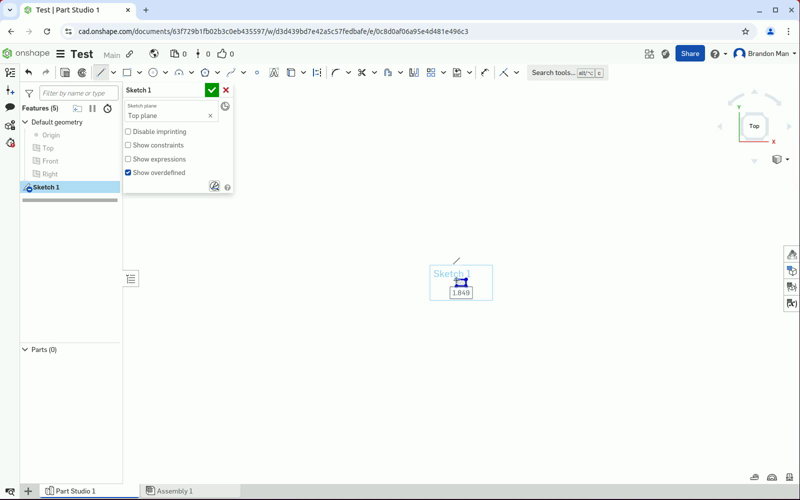
mouse_move(486, 279)
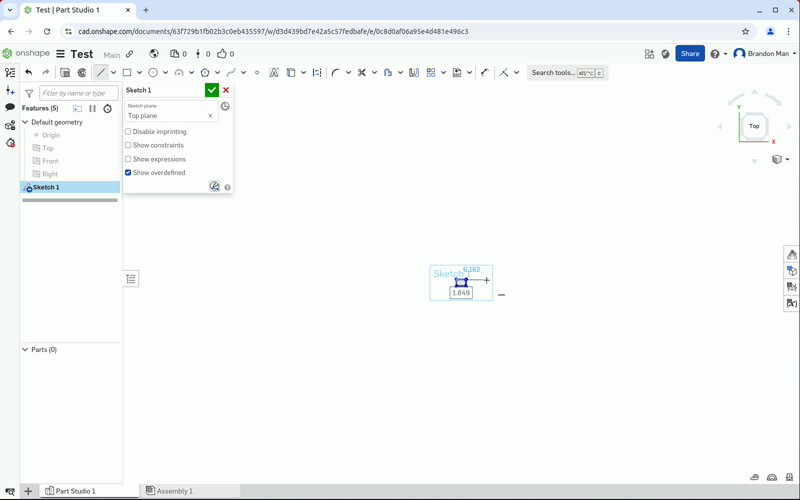
key_down(shift)
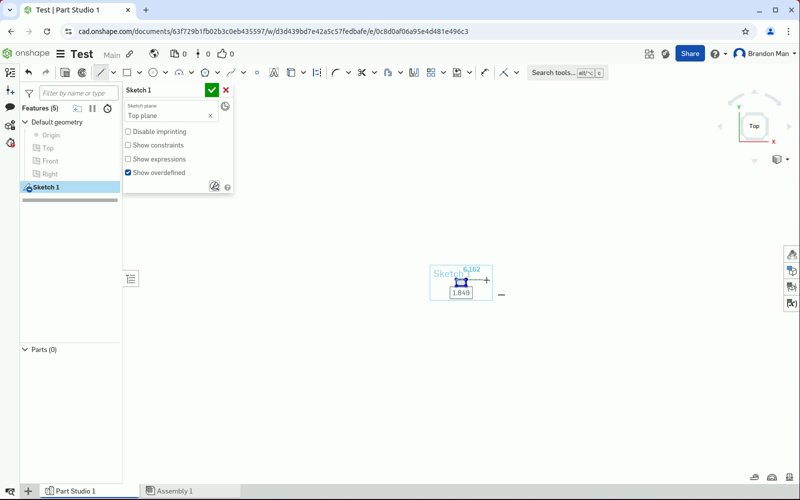
mouse_move(456, 285)
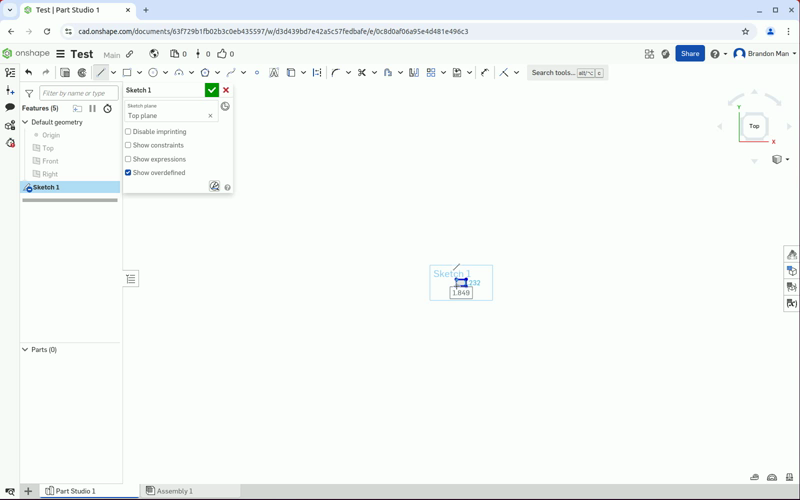
scroll(6)
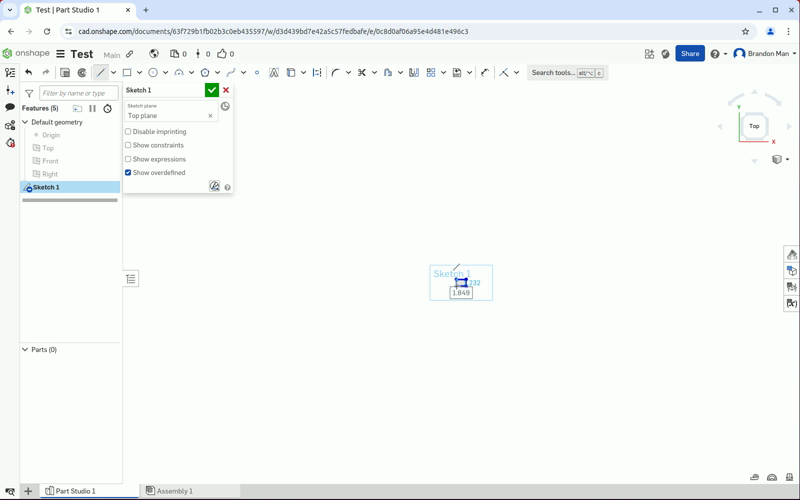
scroll(6)
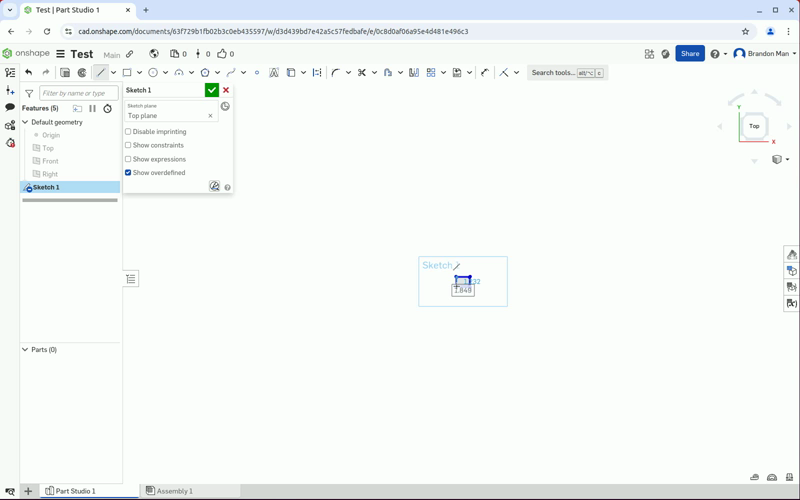
scroll(6)
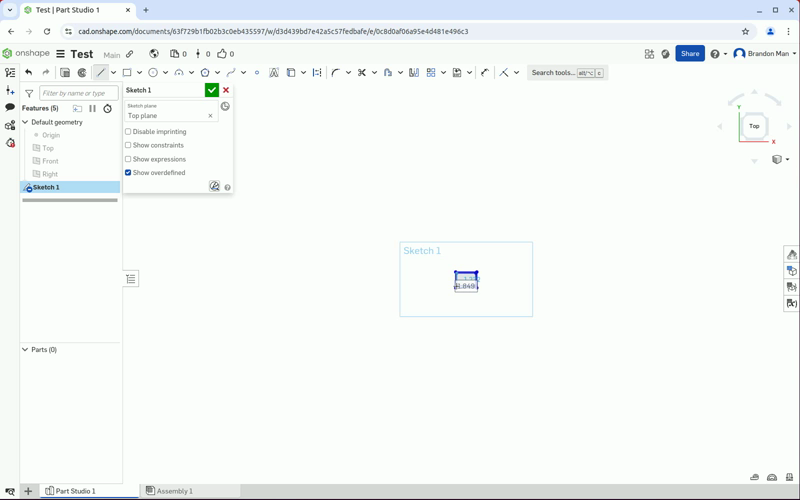
scroll(6)
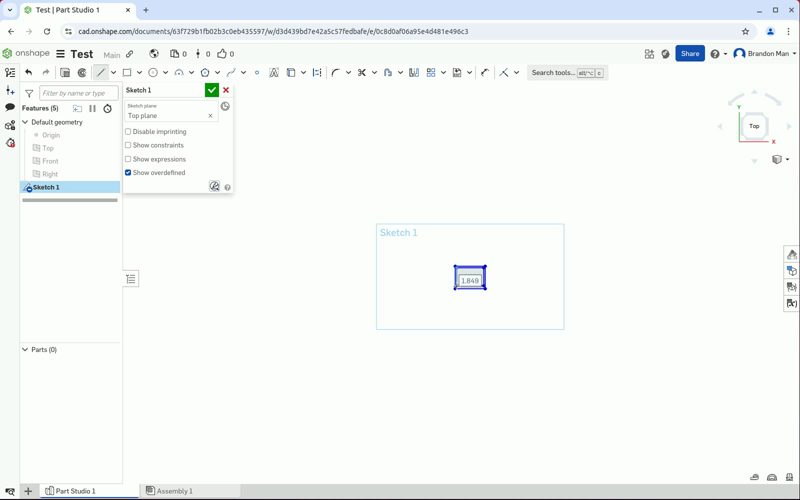
scroll(6)
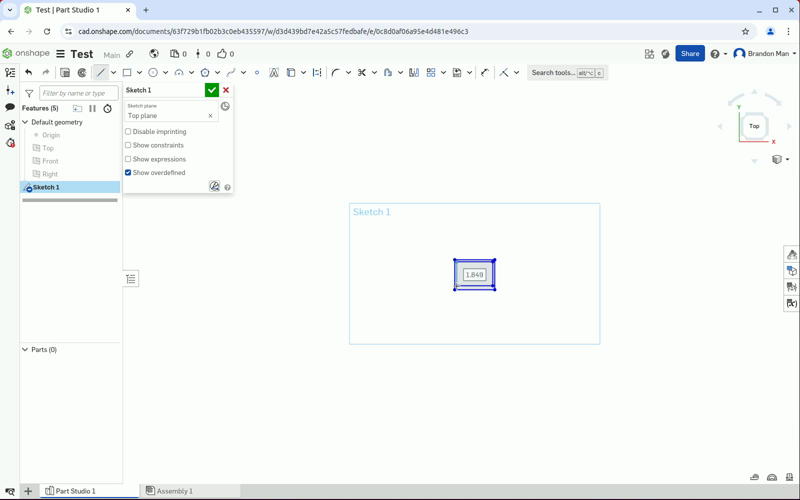
scroll(6)
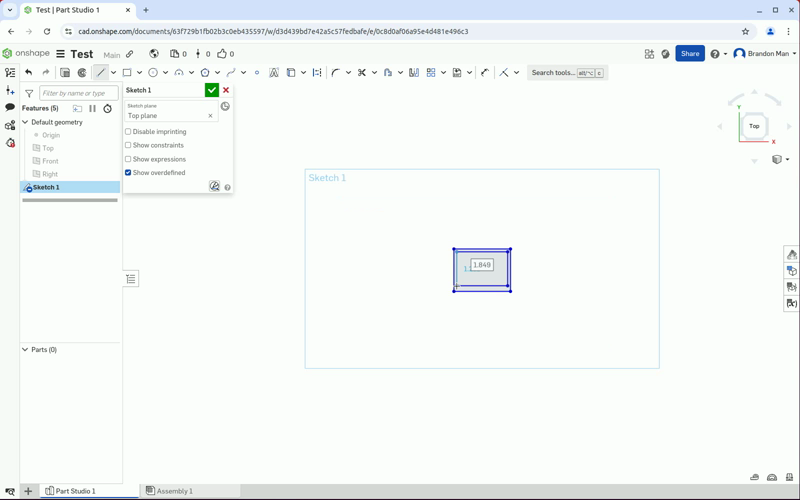
scroll(6)
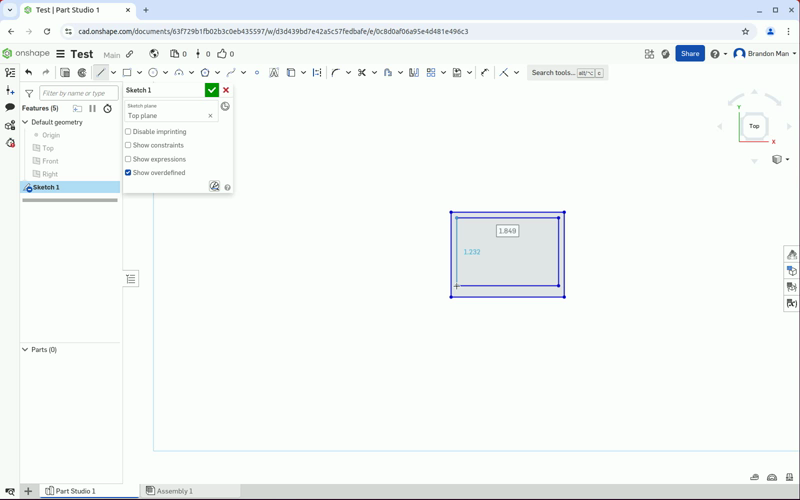
key_up(shift)
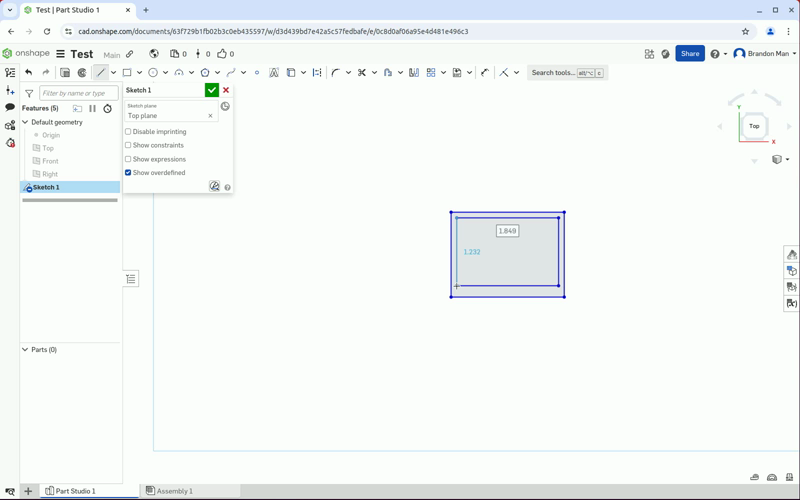
click(456, 285)
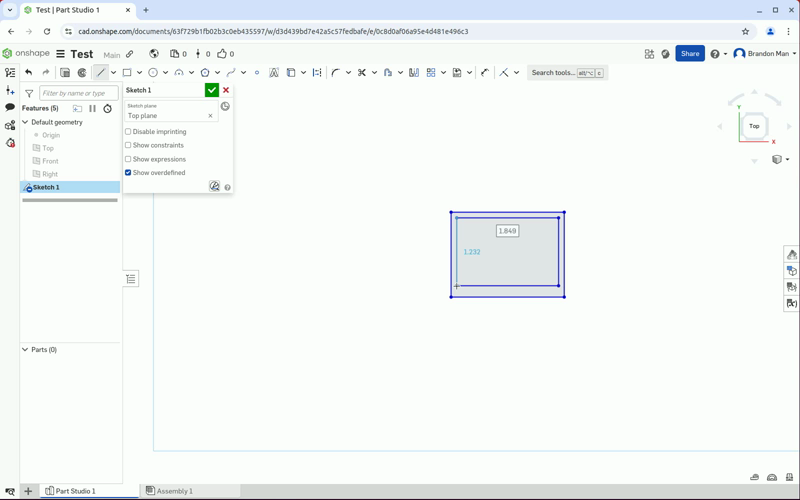
scroll(-6)
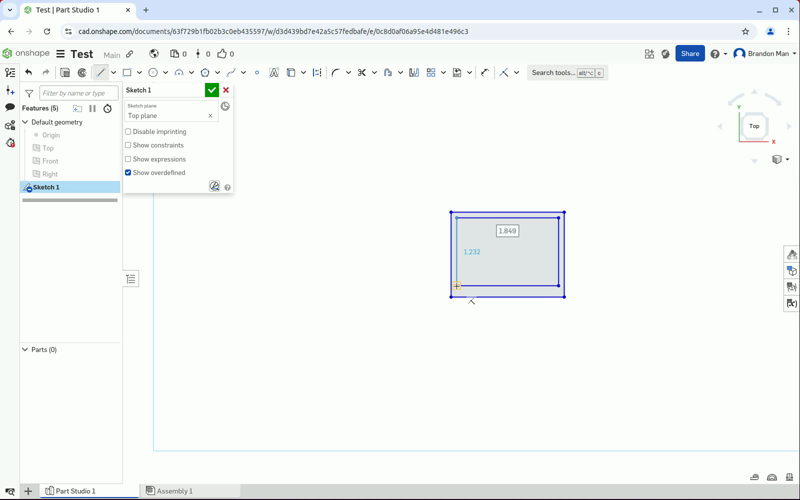
scroll(-6)
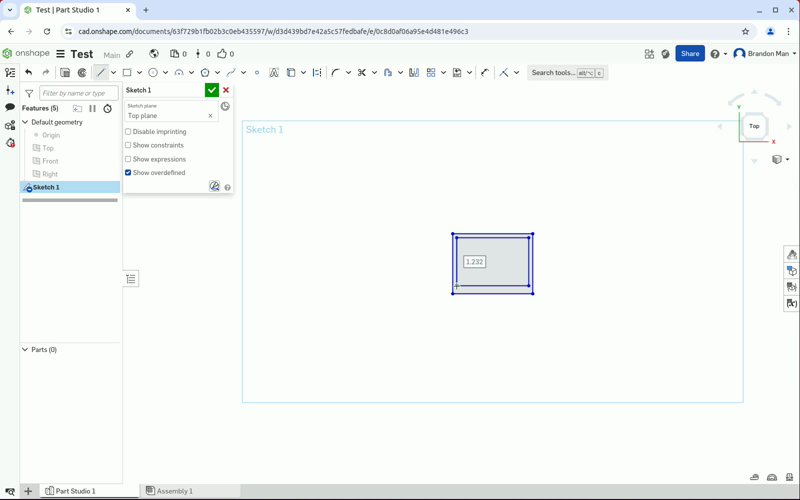
scroll(-6)
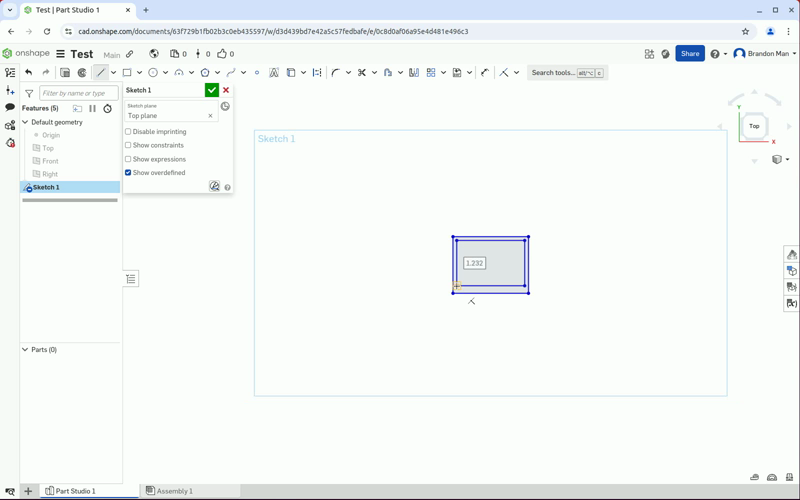
scroll(-6)
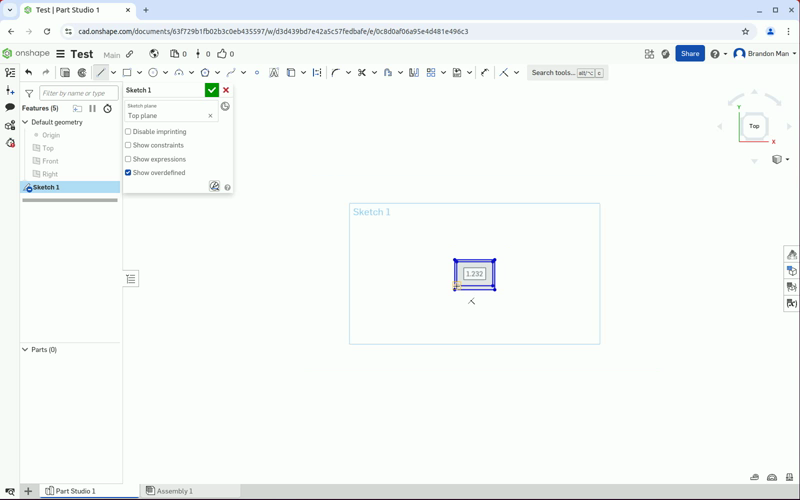
scroll(-6)
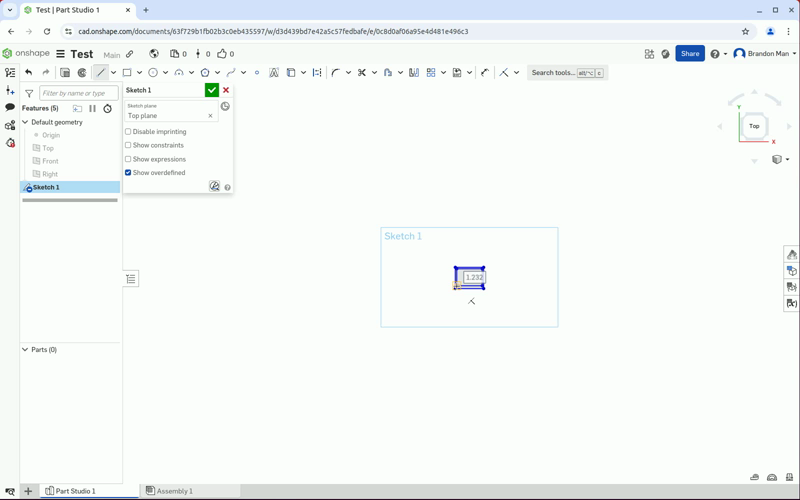
scroll(-6)
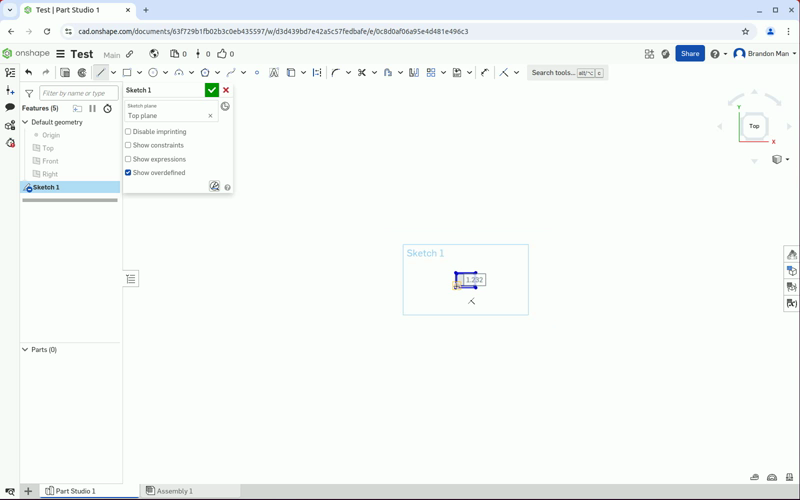
scroll(-6)
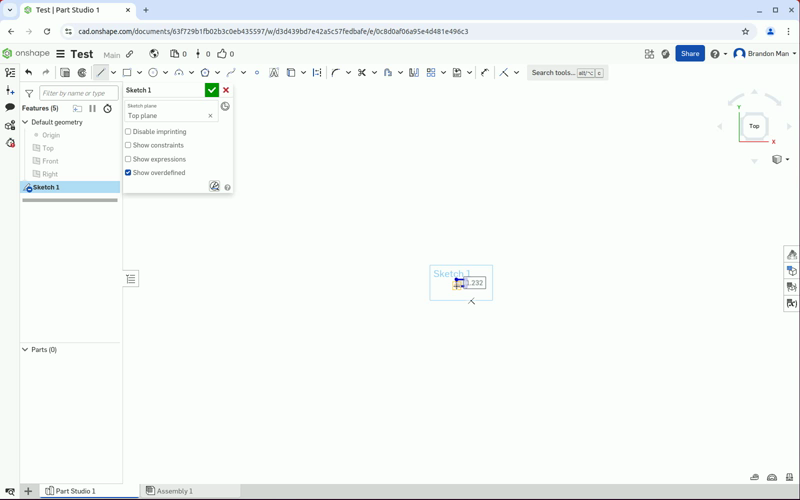
key(esc)
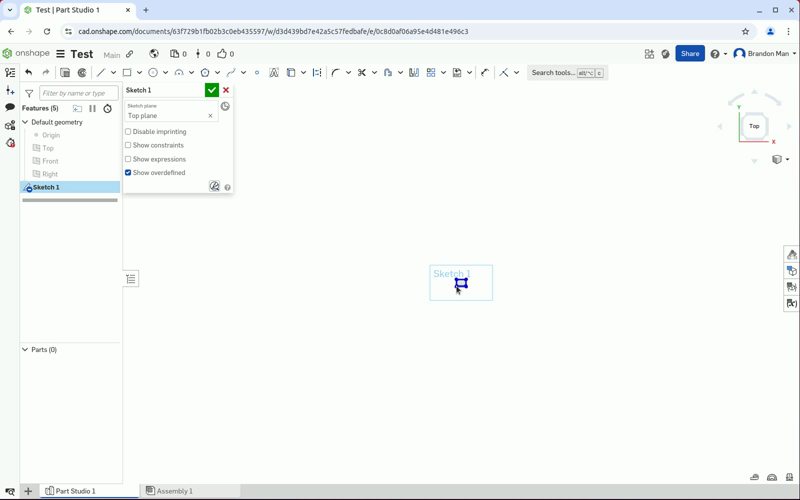
mouse_move(456, 284)
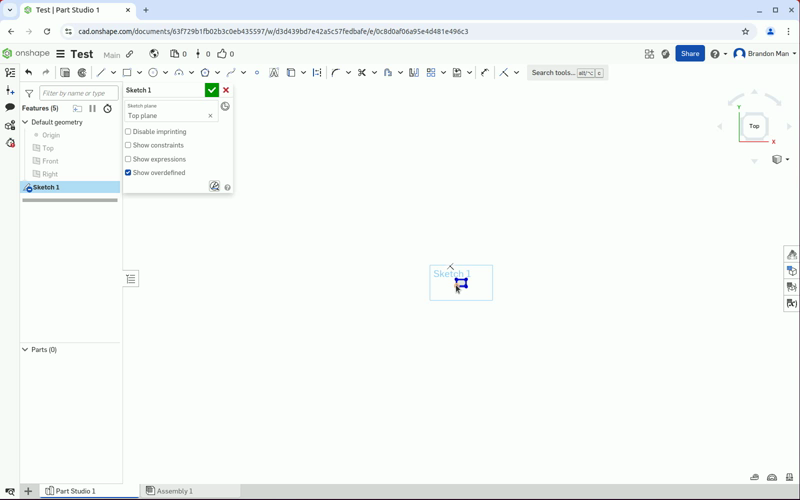
scroll(6)
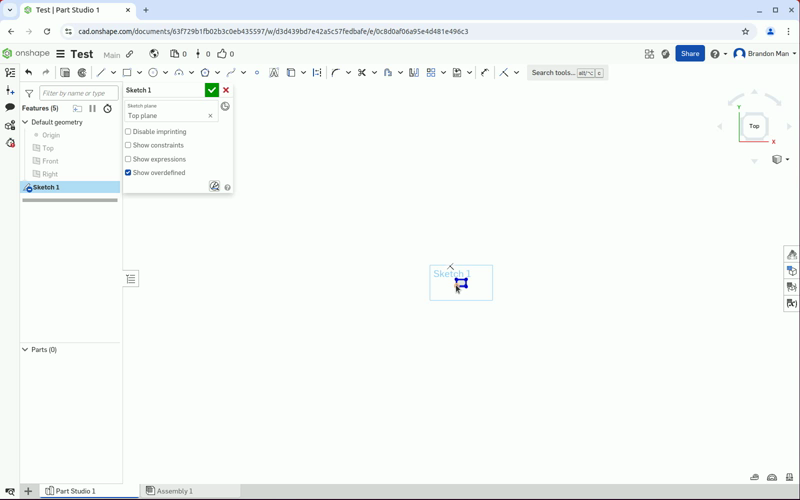
scroll(6)
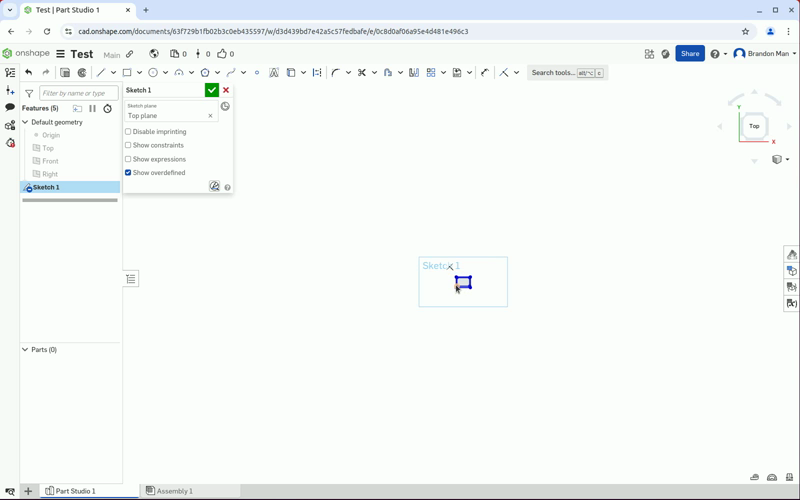
scroll(6)
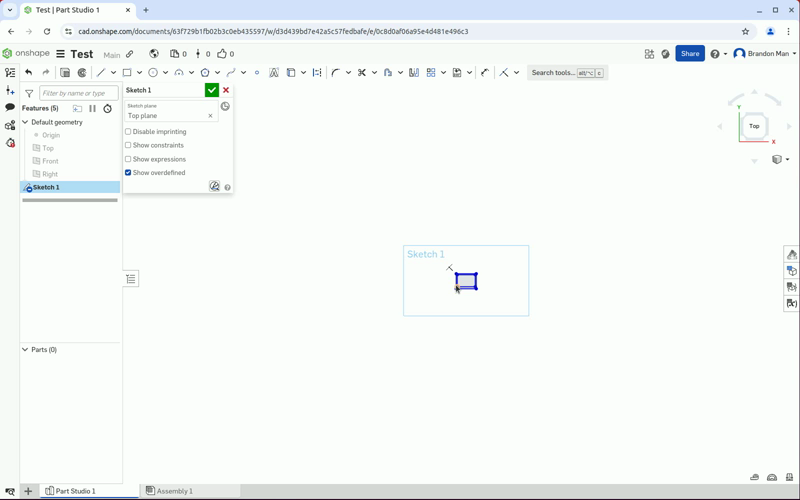
scroll(6)
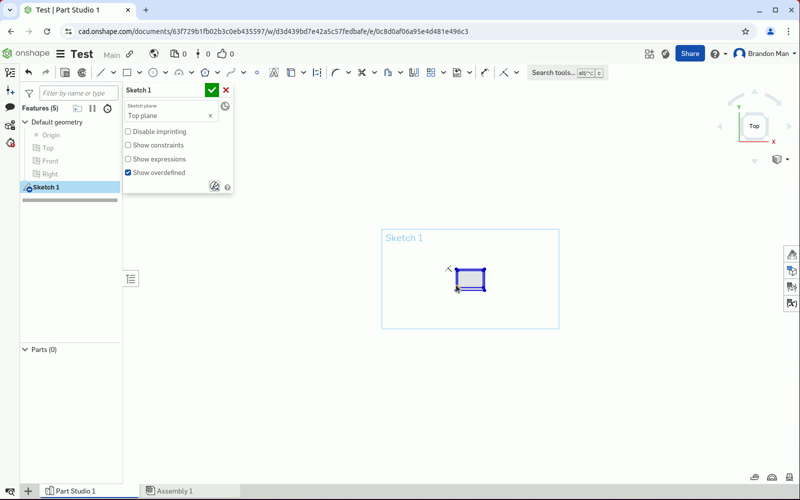
scroll(6)
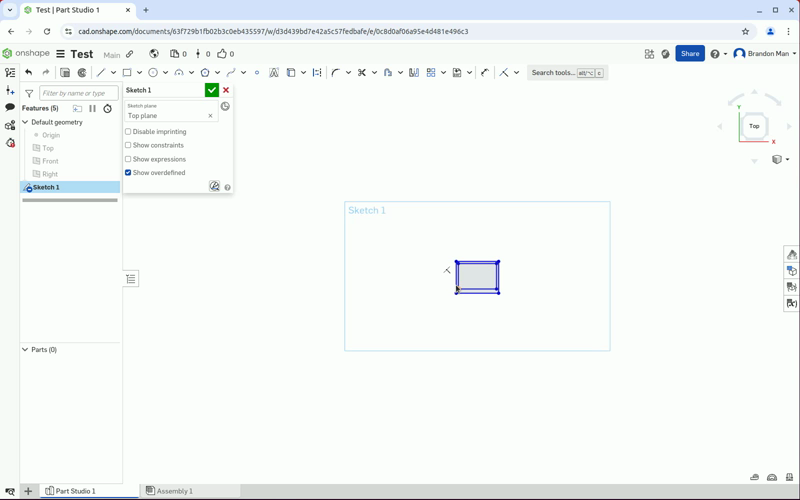
scroll(6)
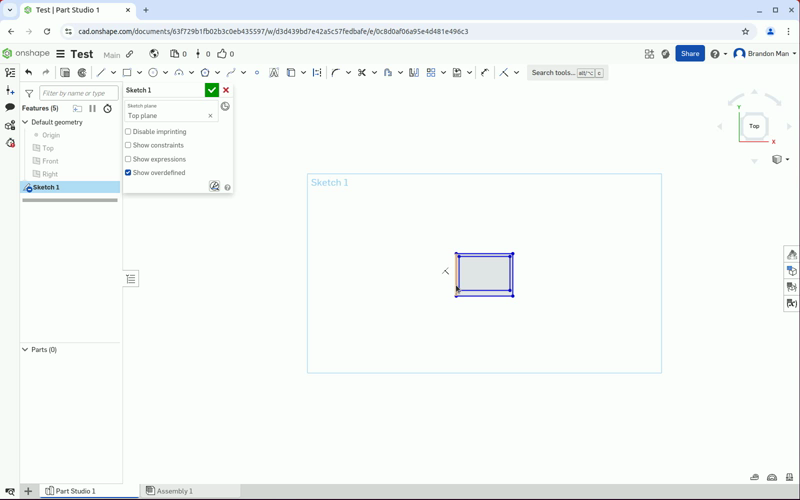
scroll(6)
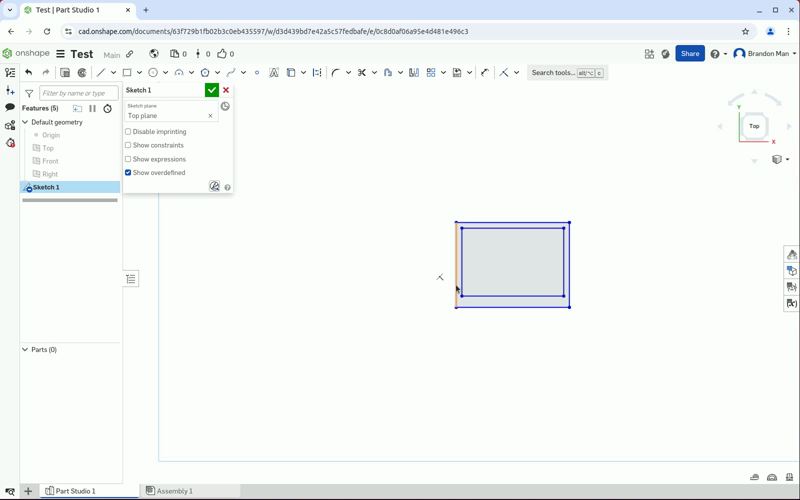
click(456, 284)
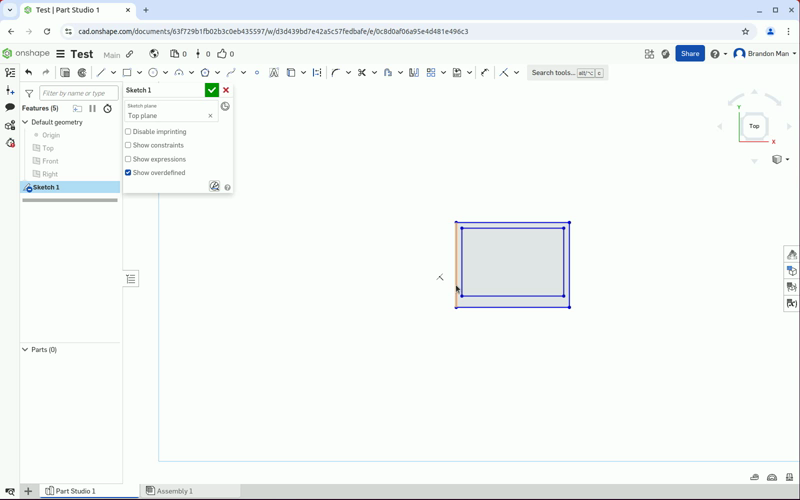
scroll(-6)
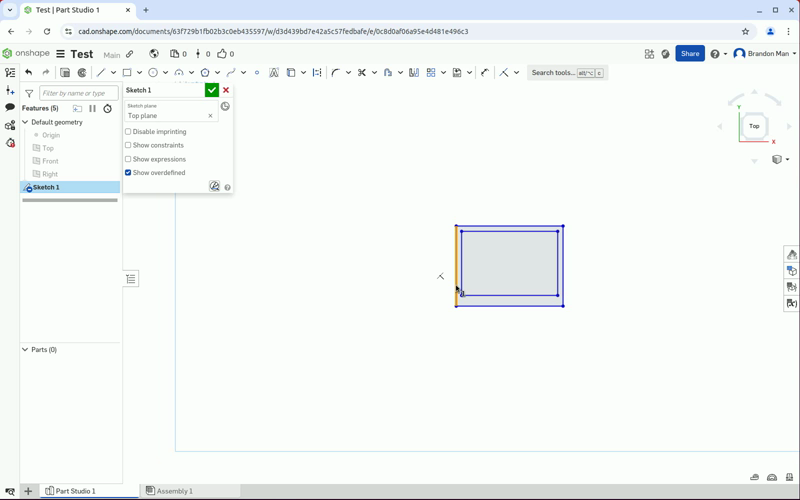
scroll(-6)
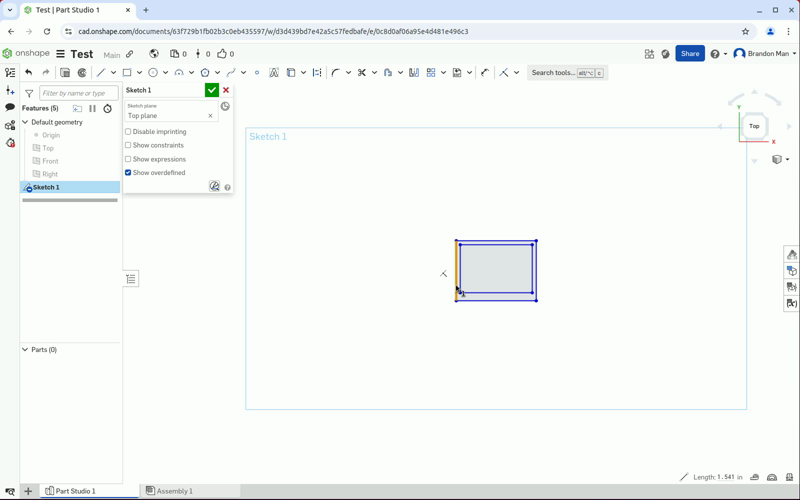
scroll(-6)
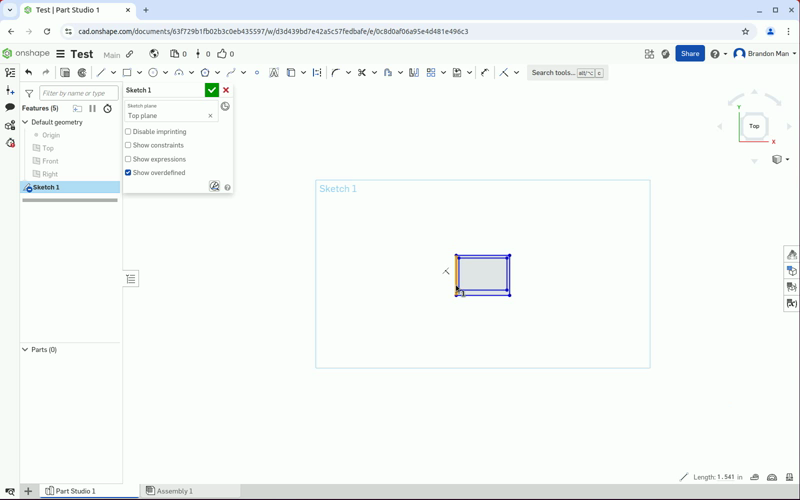
scroll(-6)
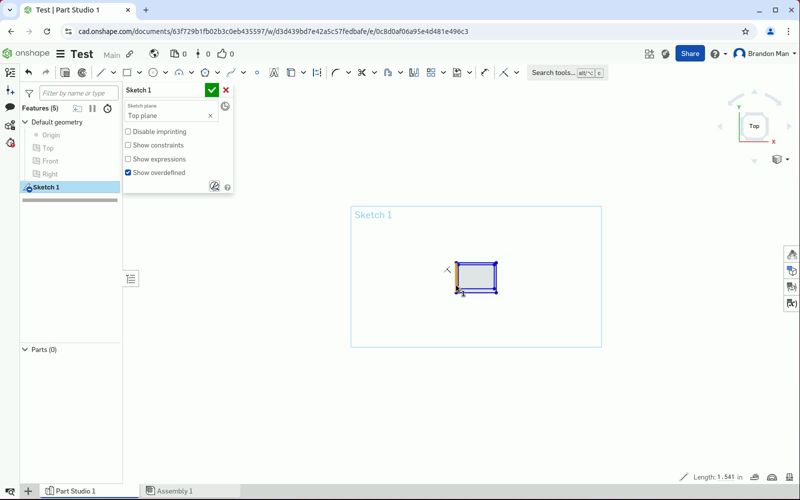
scroll(-6)
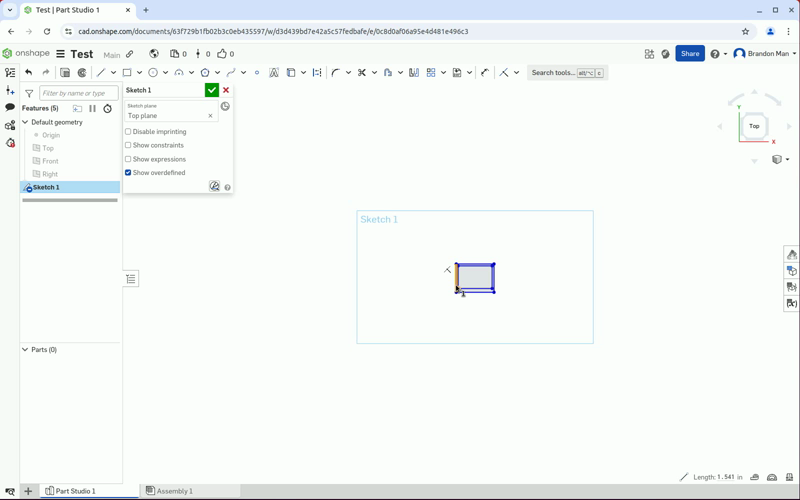
scroll(-6)
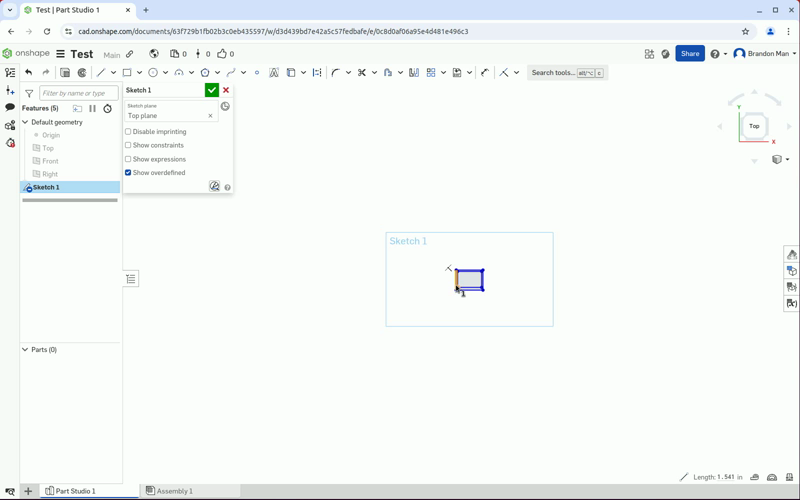
scroll(-6)
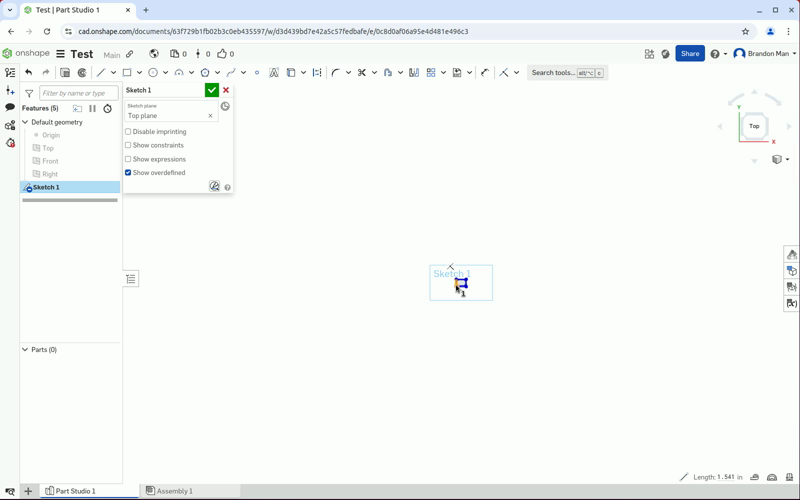
mouse_move(73, 352)
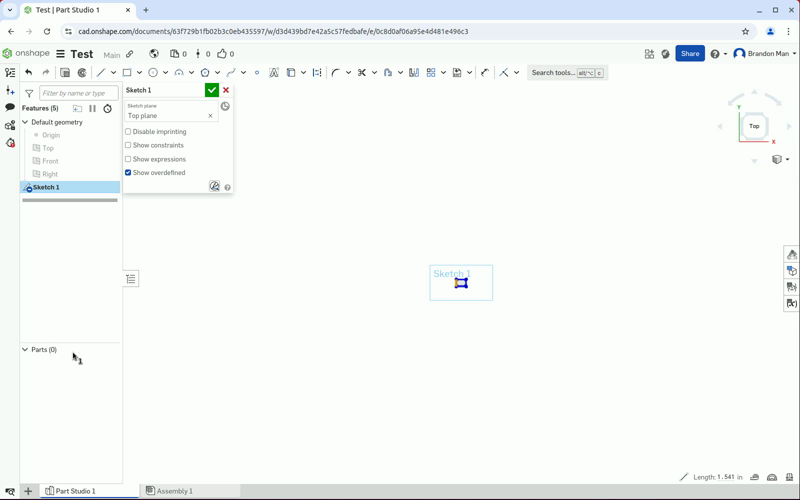
key(shift+y)
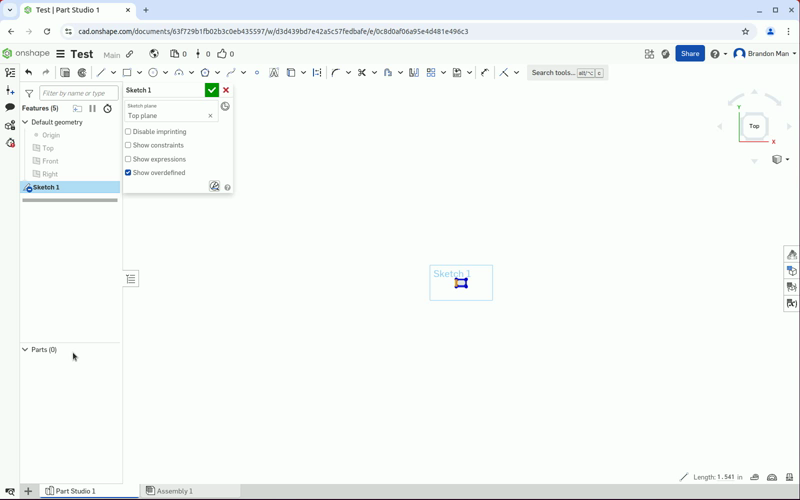
key(shift+e)
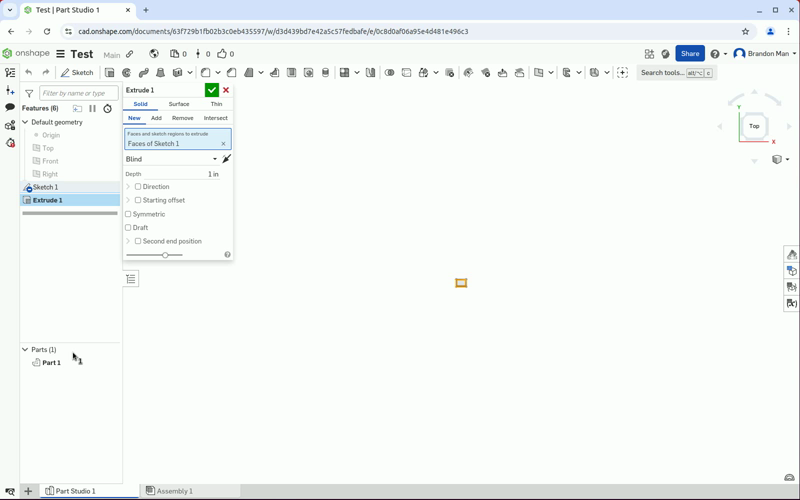
mouse_move(143, 106)
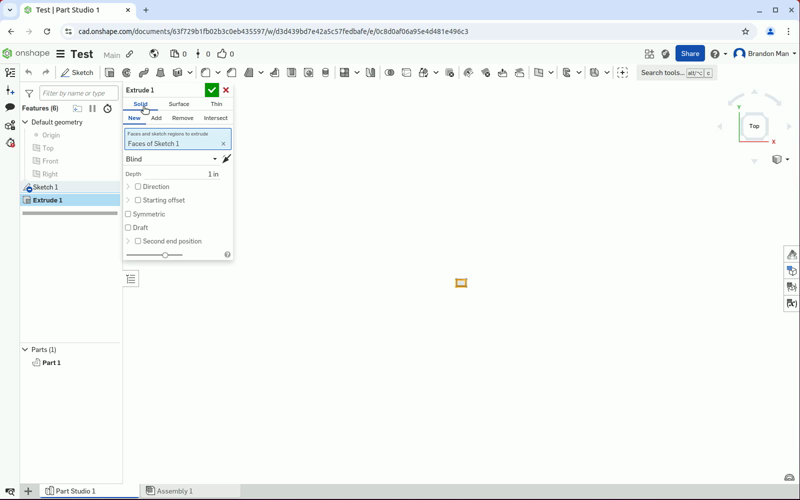
click(143, 106)
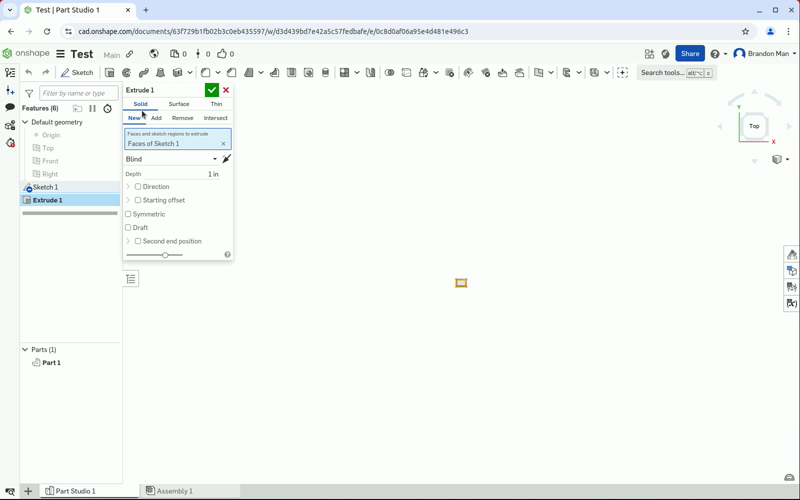
mouse_move(137, 120)
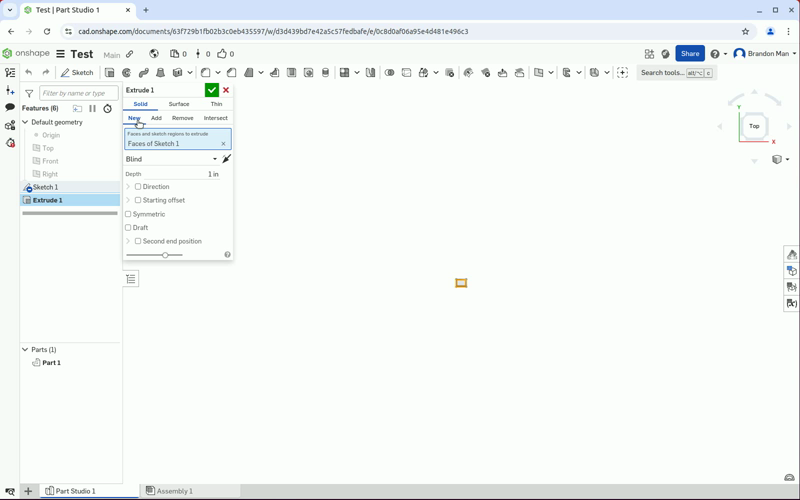
click(137, 120)
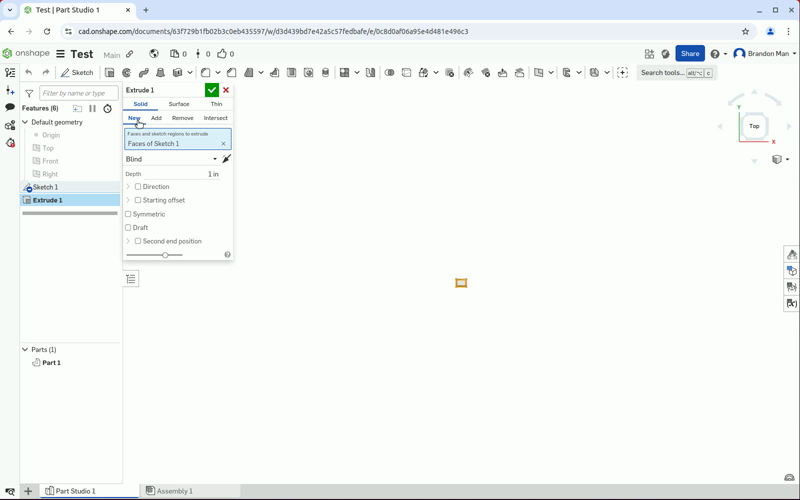
key(tab, 4)
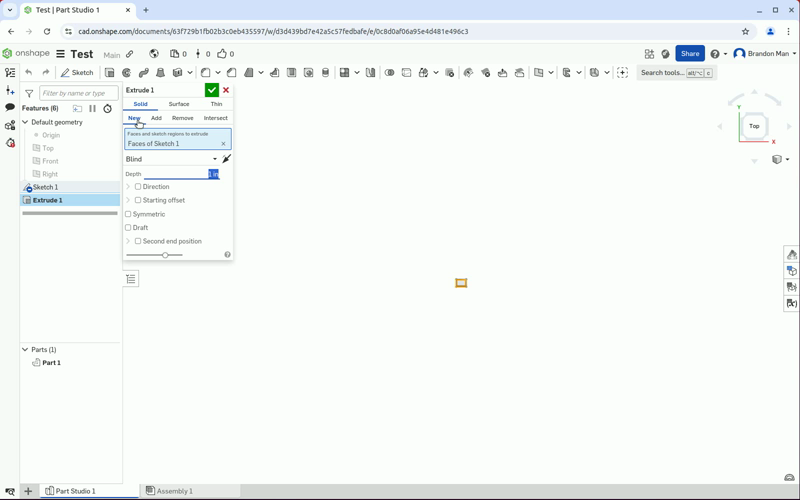
text(23.108)
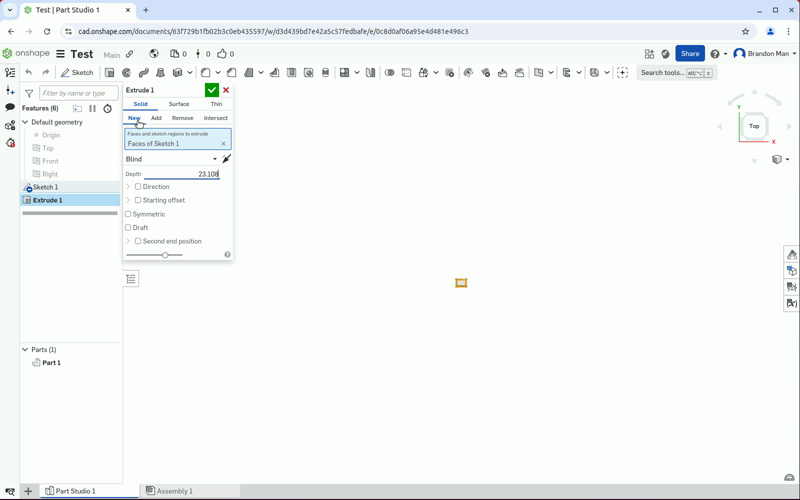
key(enter)
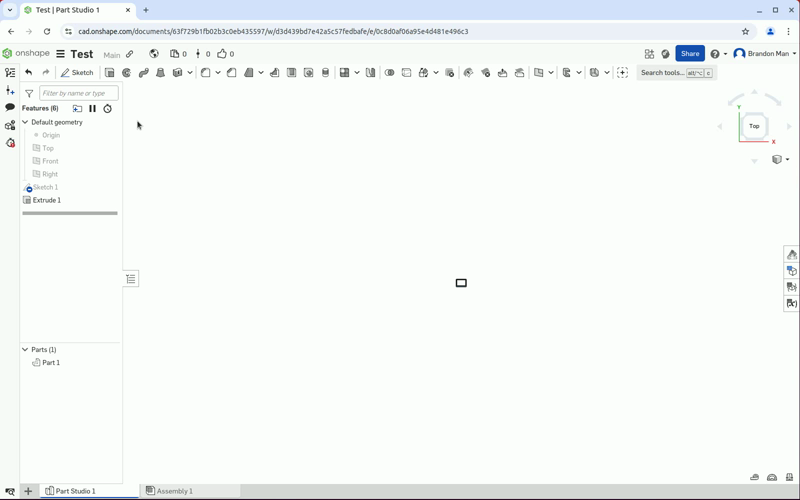
key(shift+h)
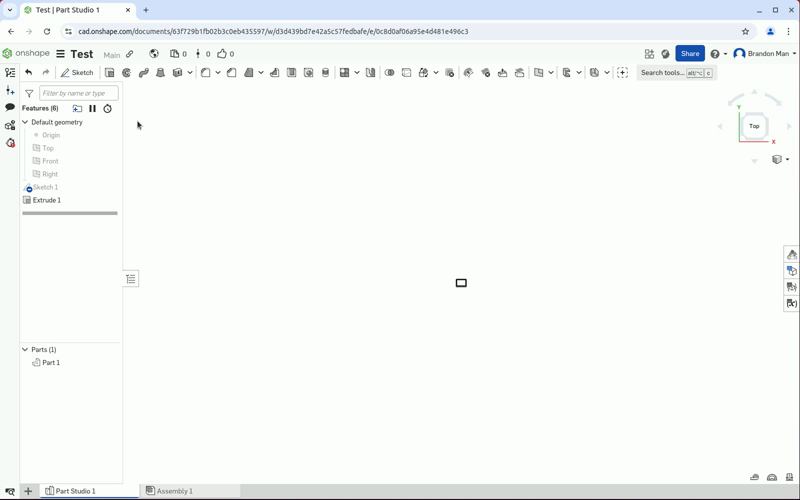
key(shift+h)
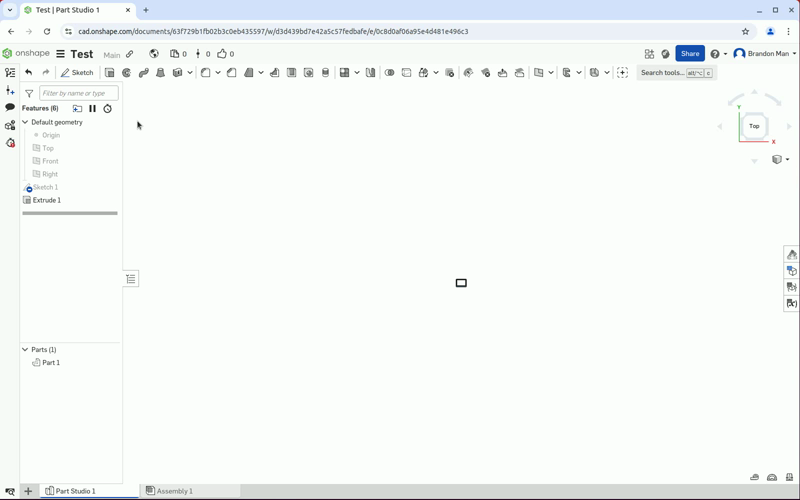
mouse_move(73, 189)
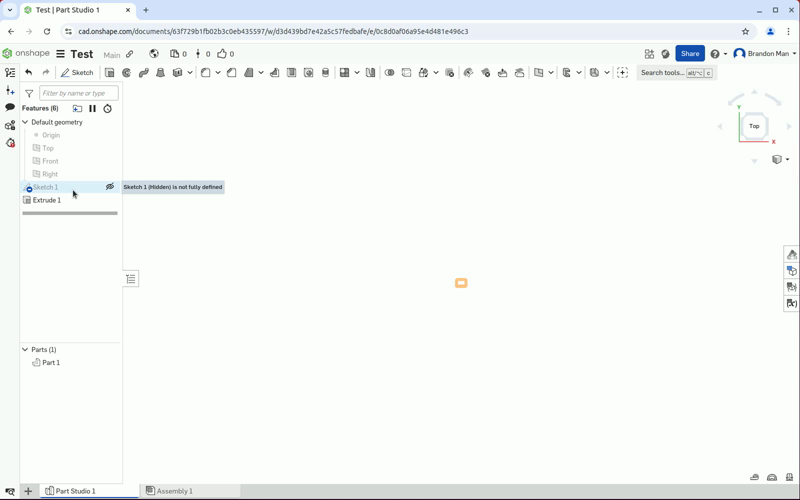
click(73, 189)
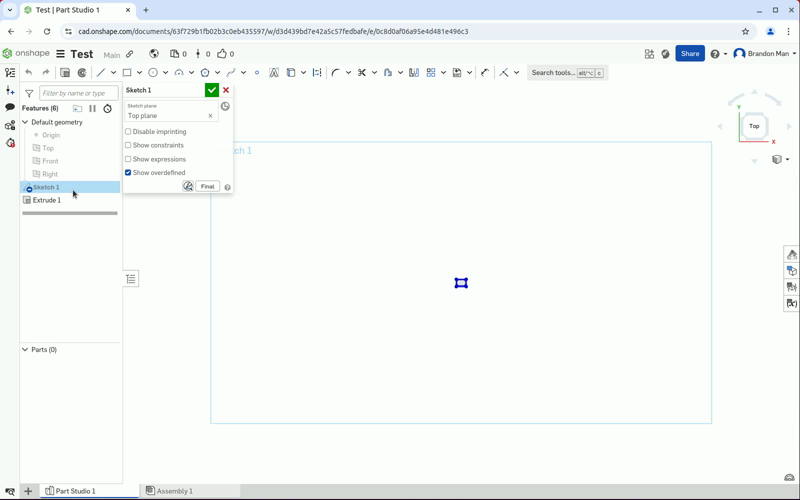
mouse_move(229, 92)
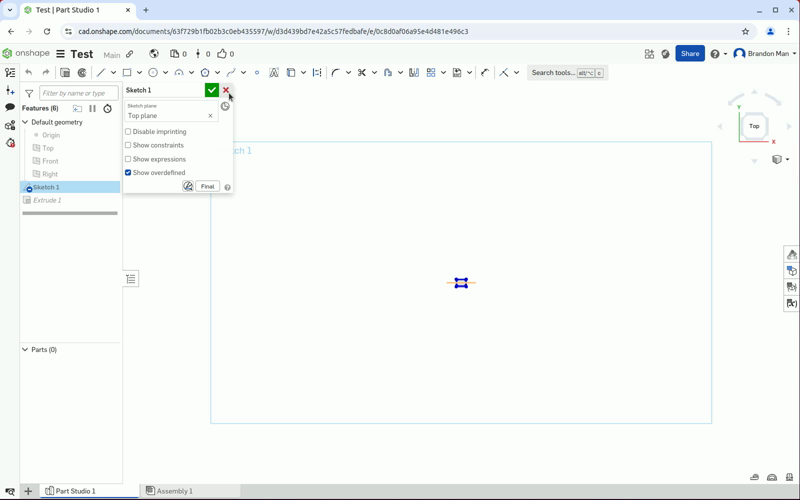
click(229, 92)
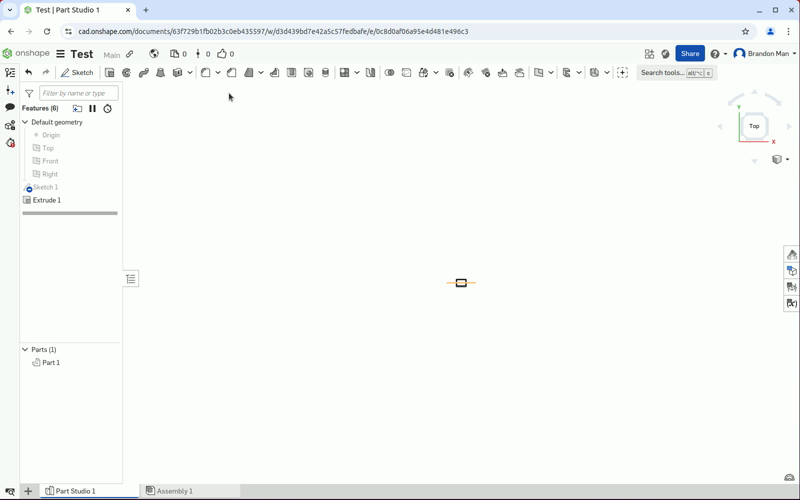
mouse_move(73, 352)
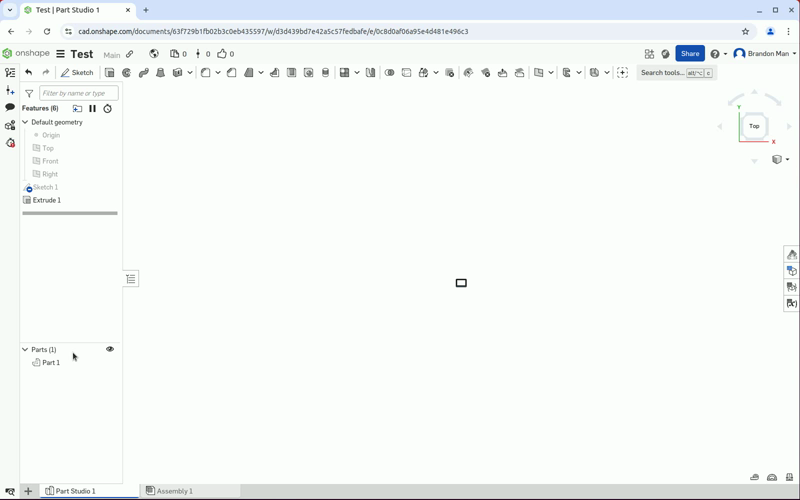
key(y)
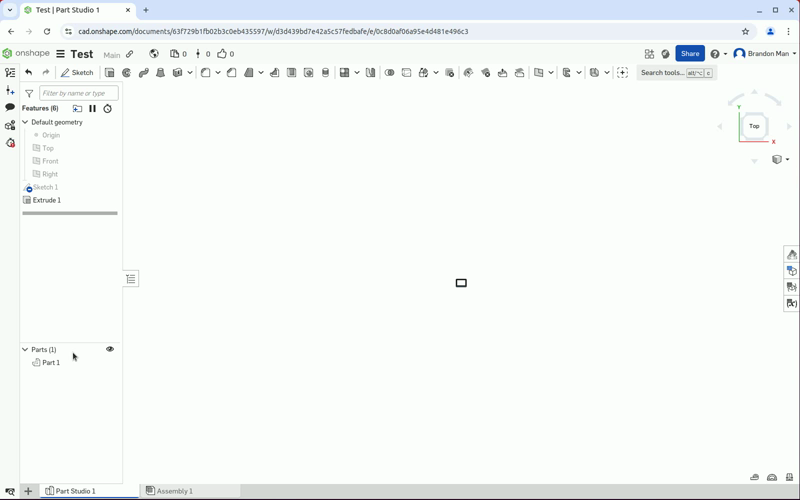
key(shift+p)
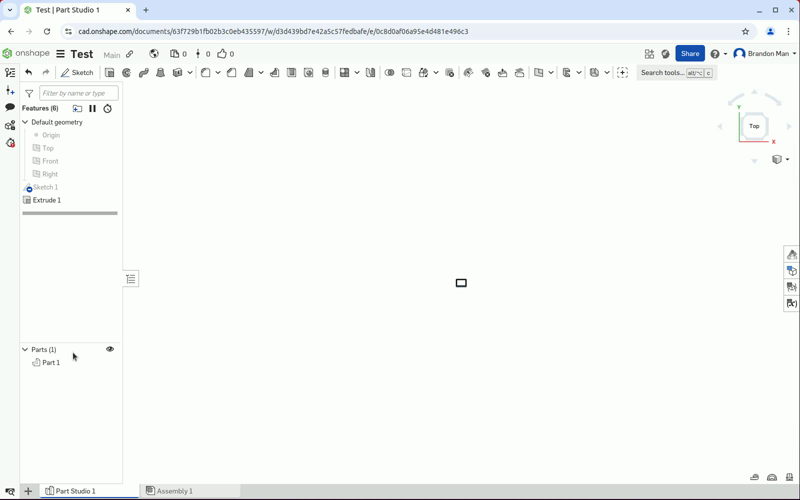
key(space)
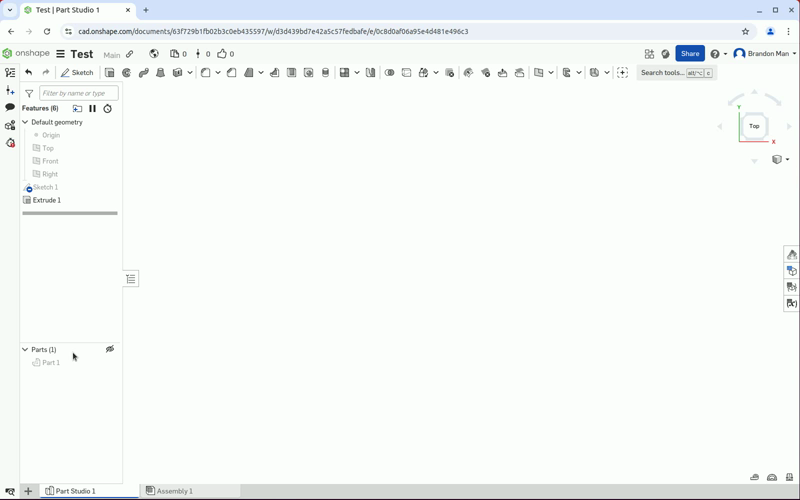
key_down(shift)
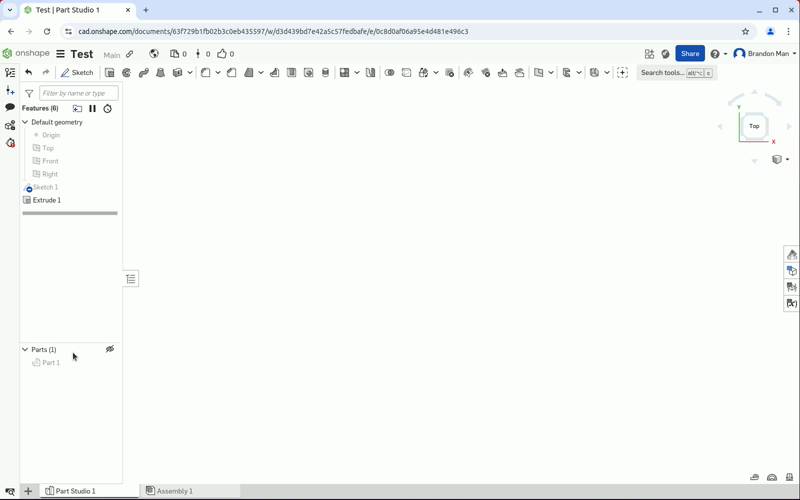
key(up)
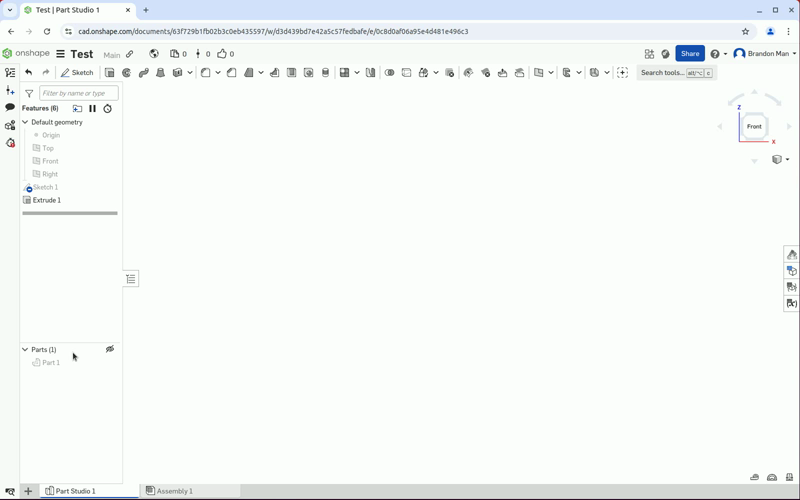
key_up(shift)
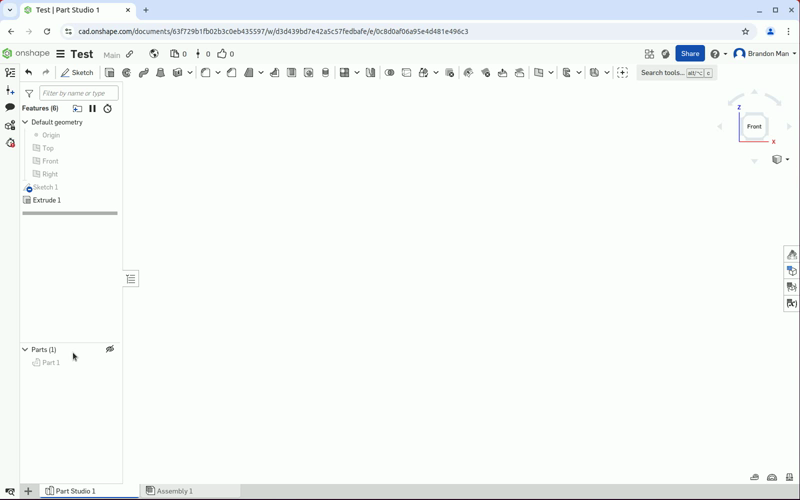
mouse_move(73, 352)
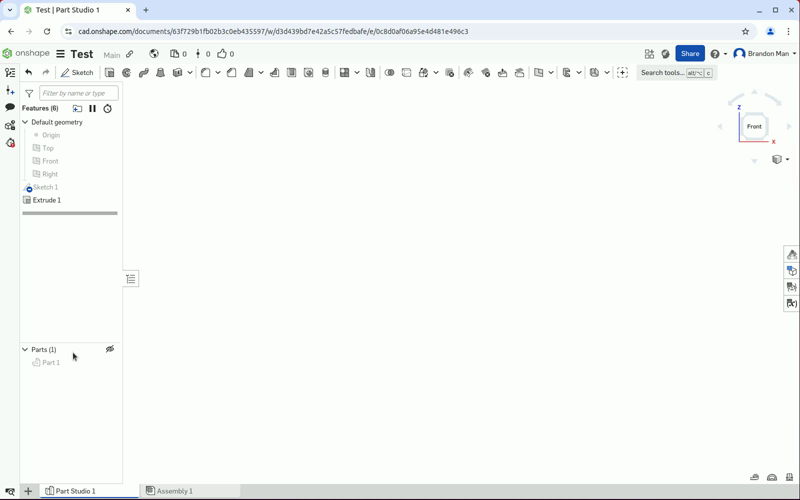
key(shift+y)
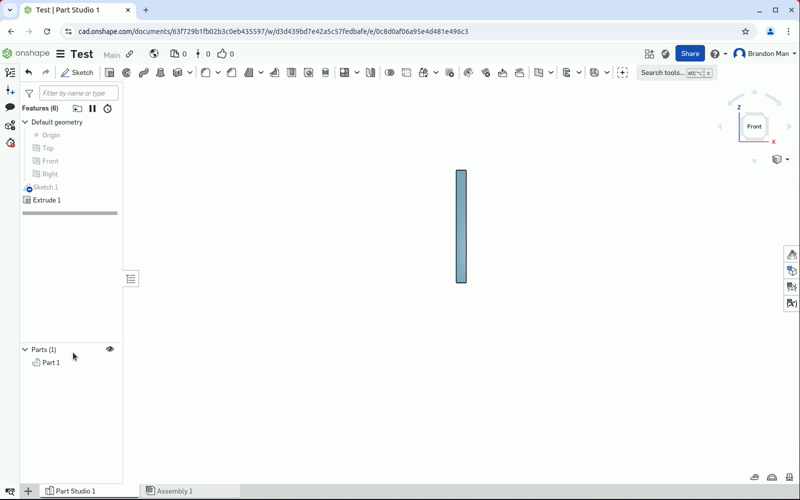
mouse_move(541, 75)
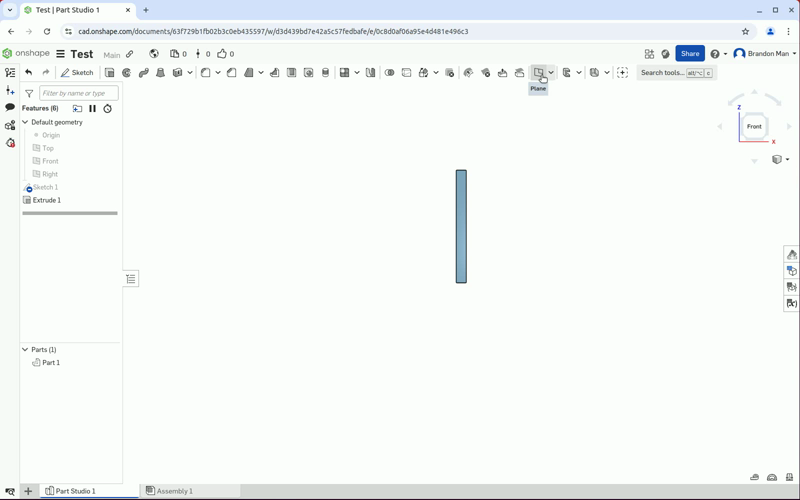
click(541, 75)
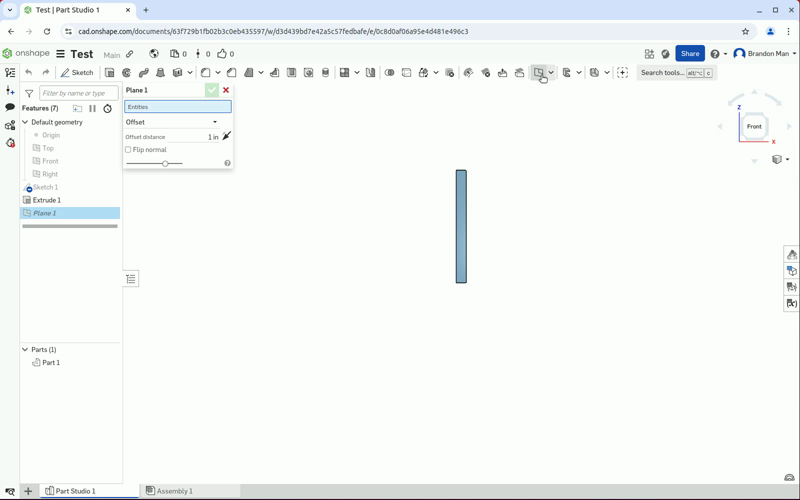
mouse_move(73, 163)
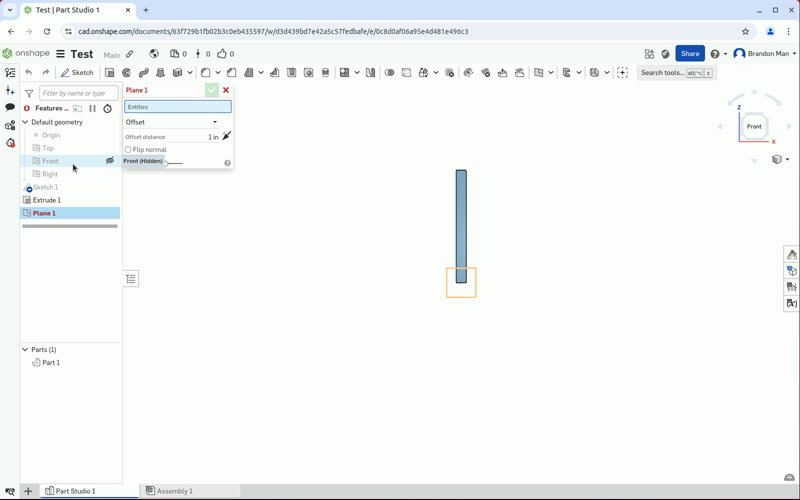
click(73, 163)
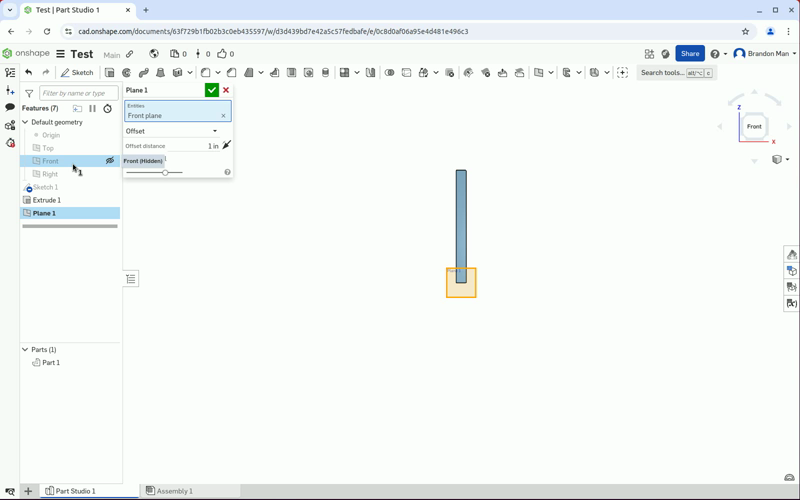
key(tab, 2)
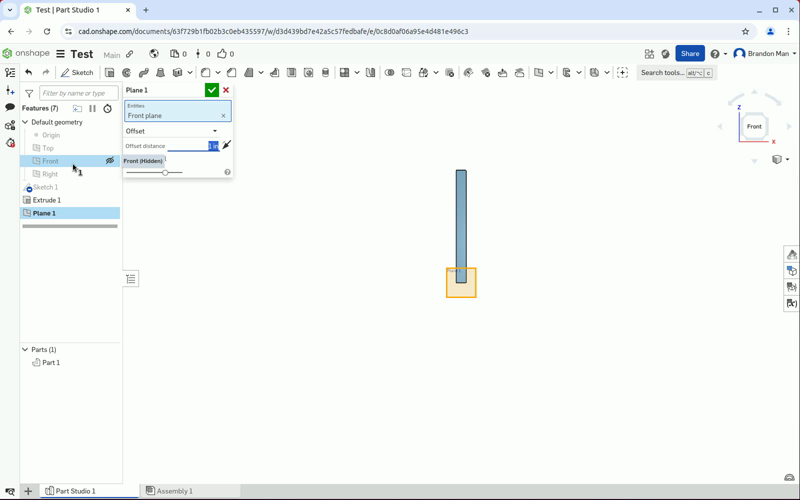
text(0.709)
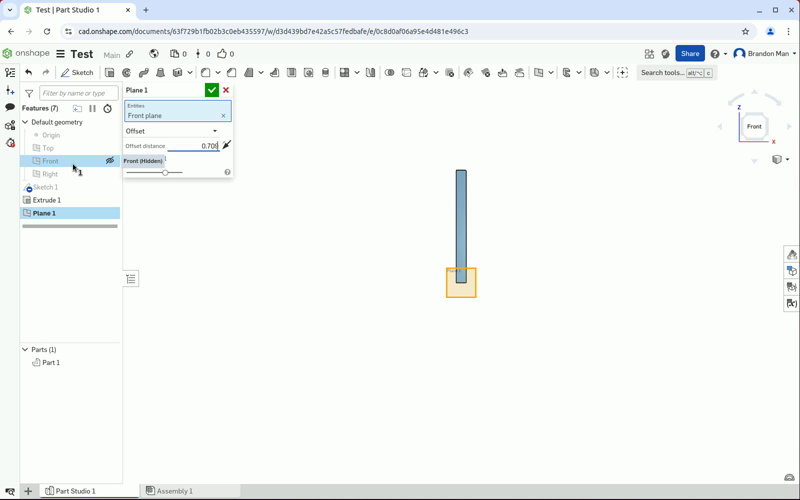
key(enter, 2)
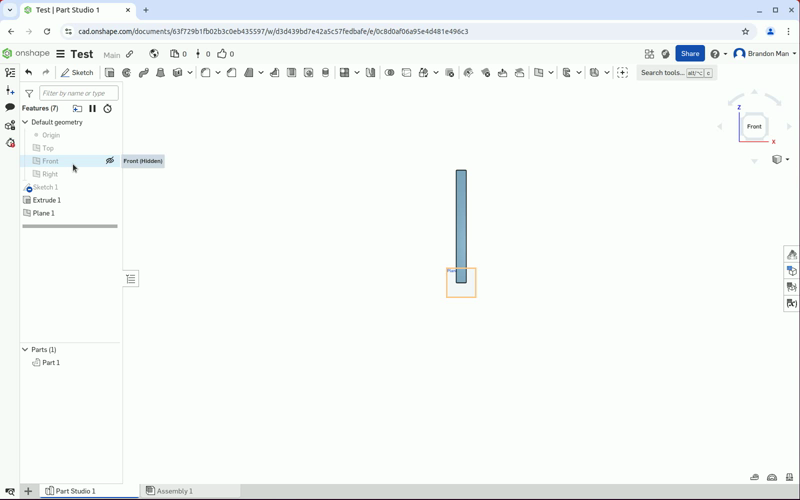
key(shift+s)
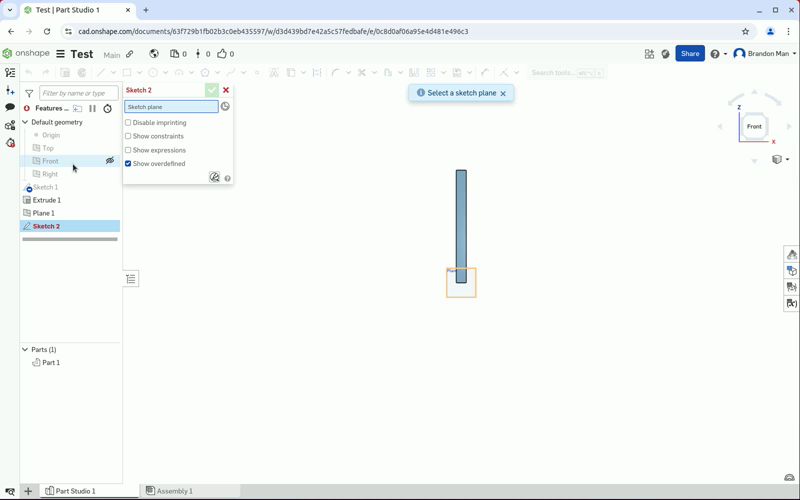
mouse_move(73, 215)
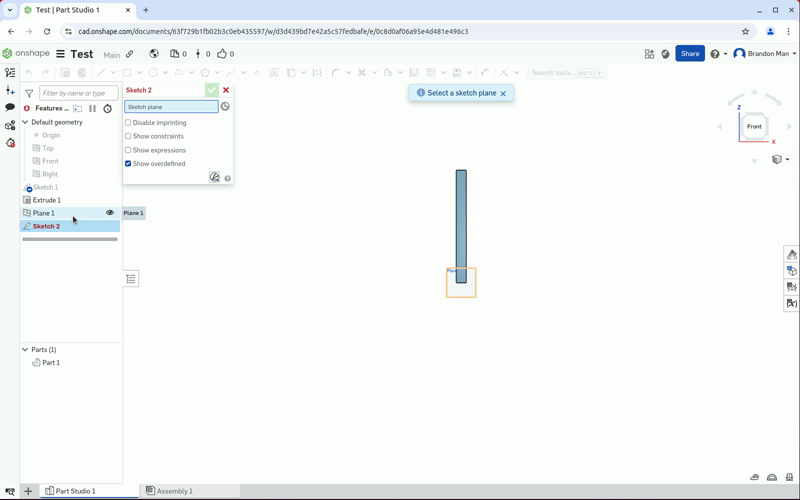
click(73, 215)
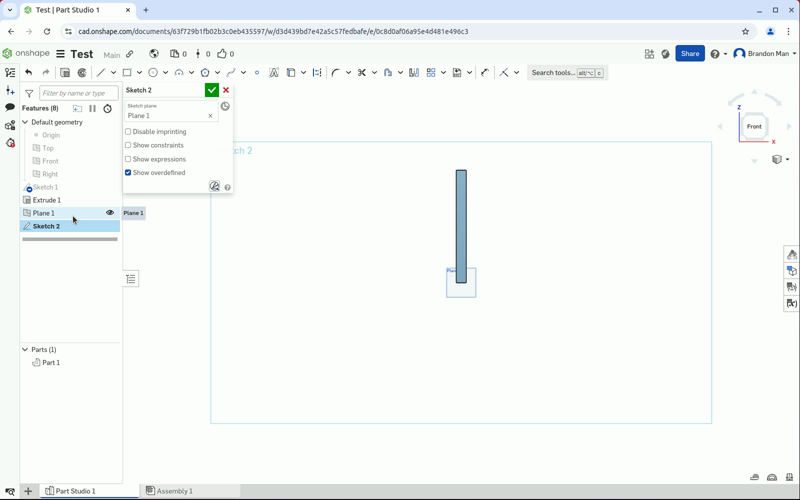
mouse_move(73, 352)
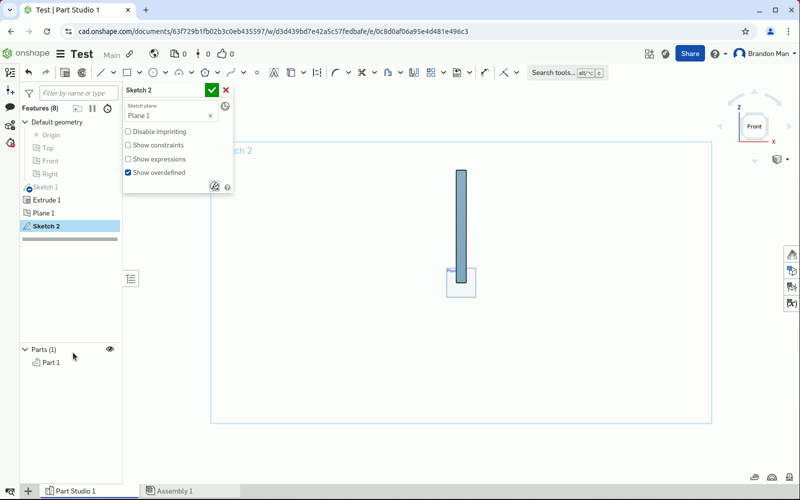
key(y)
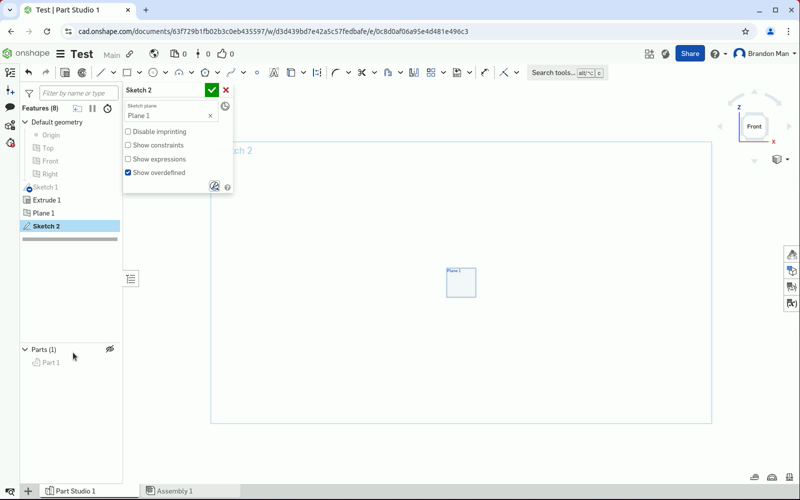
key(c)
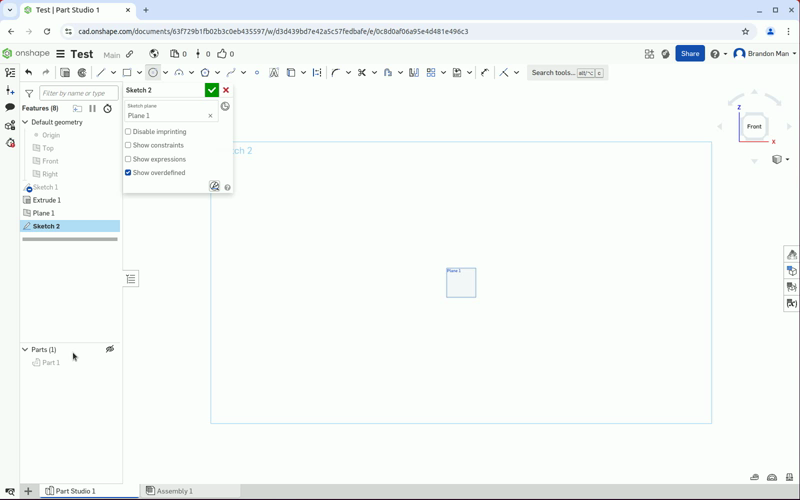
key_down(shift)
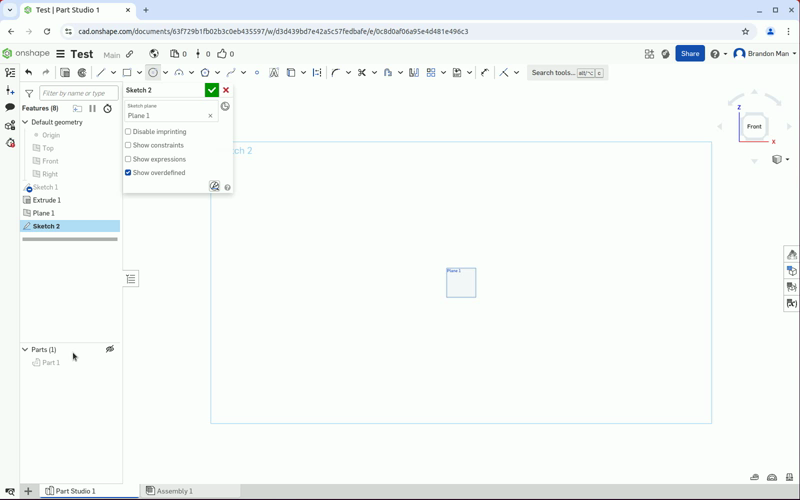
mouse_move(460, 239)
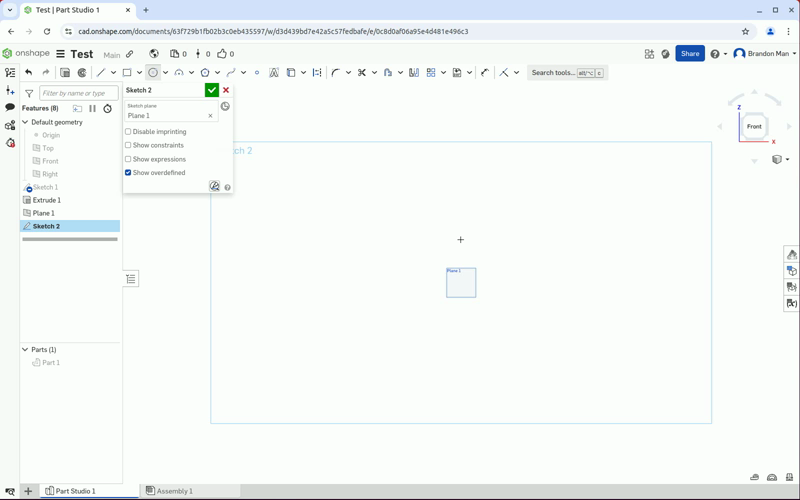
click(460, 239)
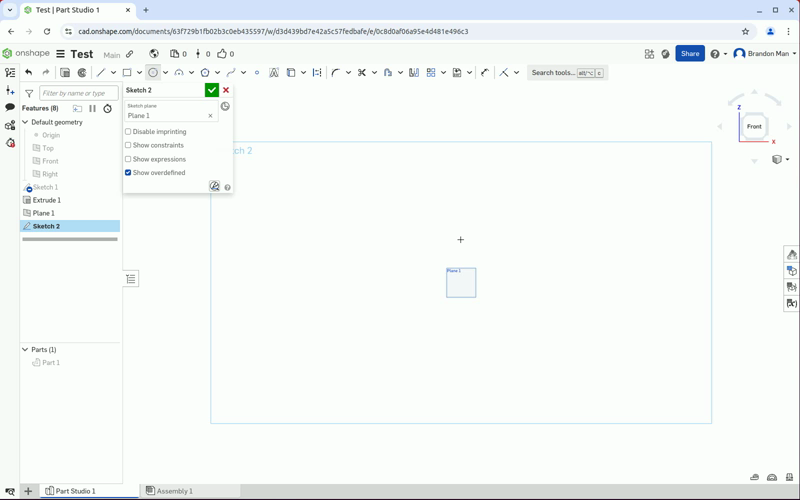
key_up(shift)
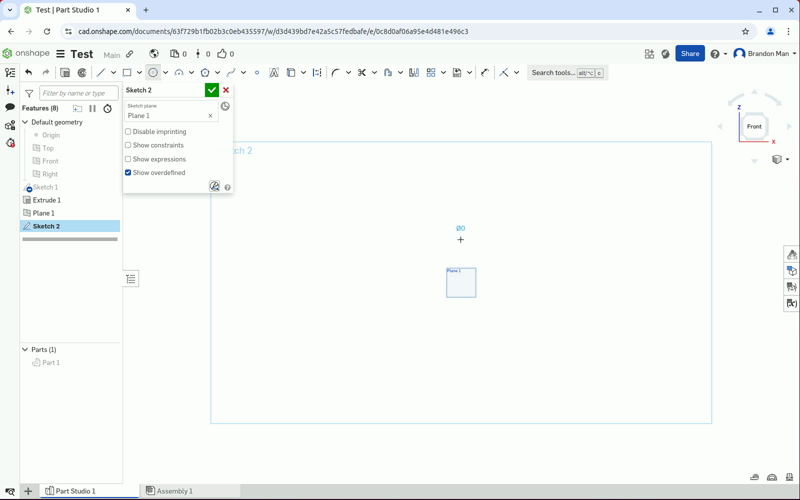
mouse_move(461, 239)
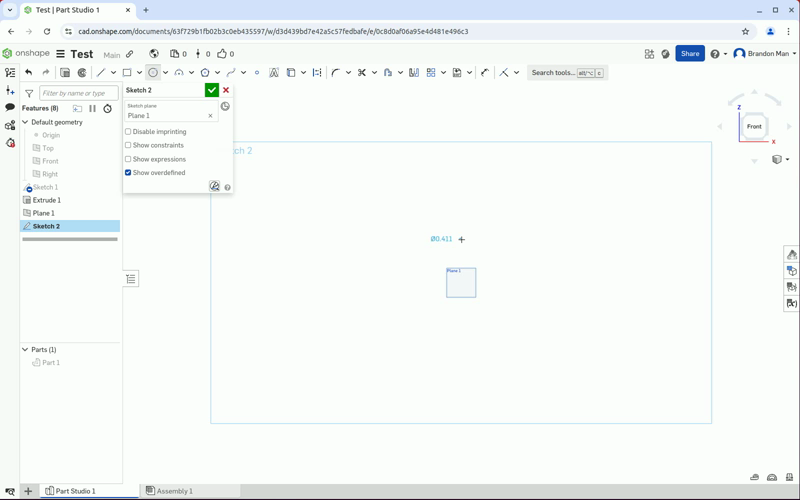
scroll(6)
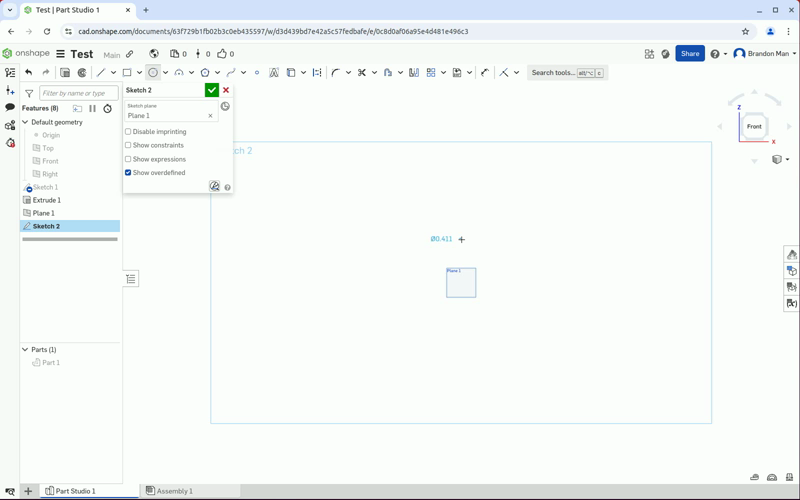
scroll(6)
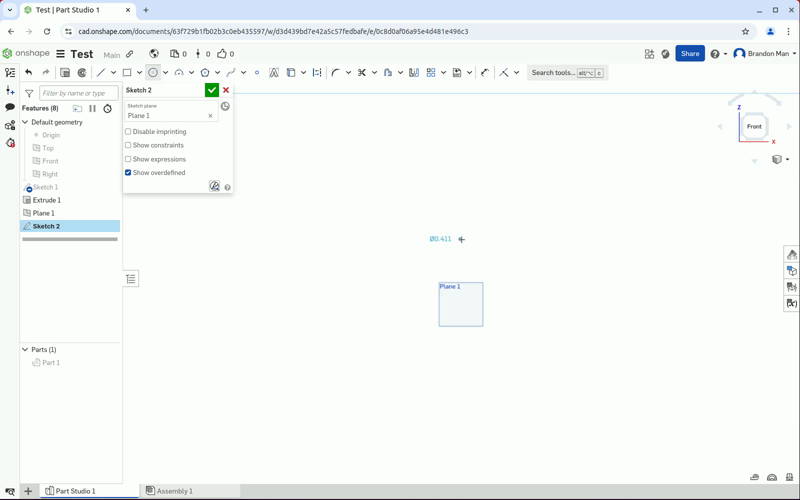
scroll(6)
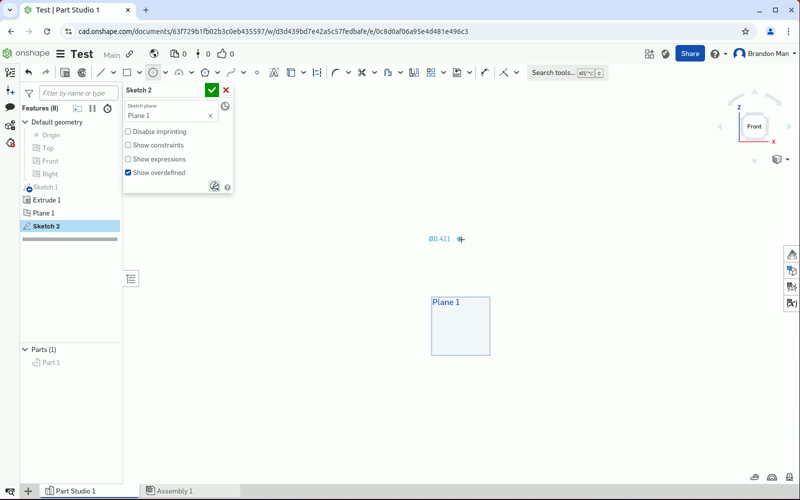
scroll(6)
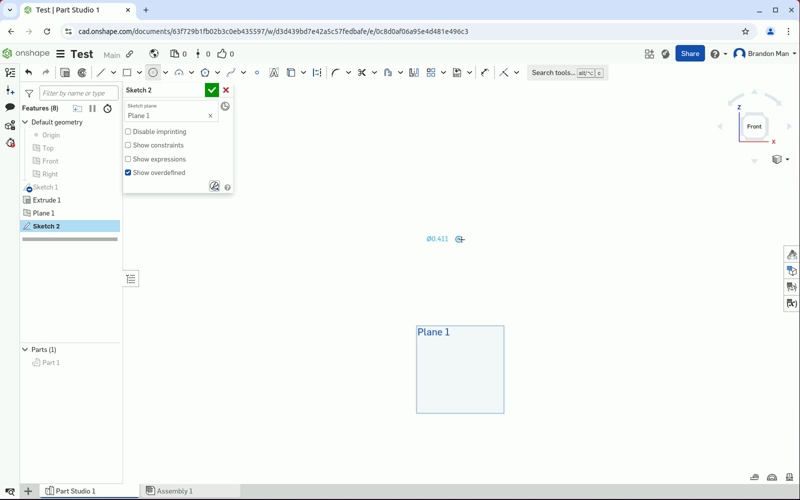
scroll(6)
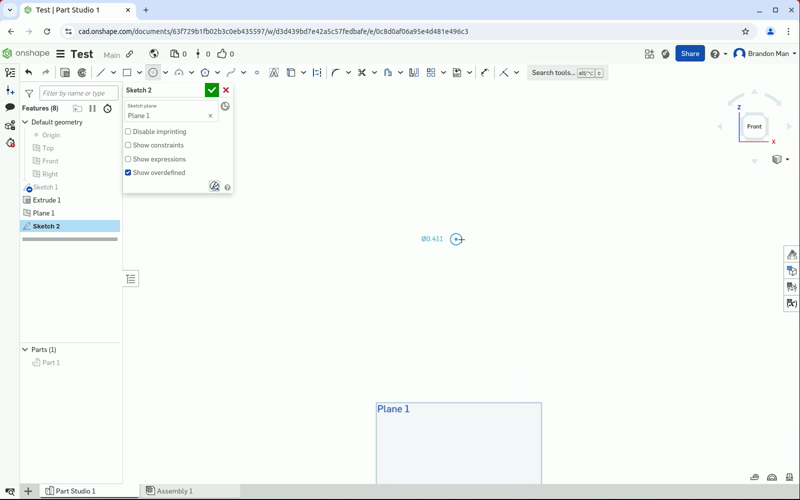
scroll(6)
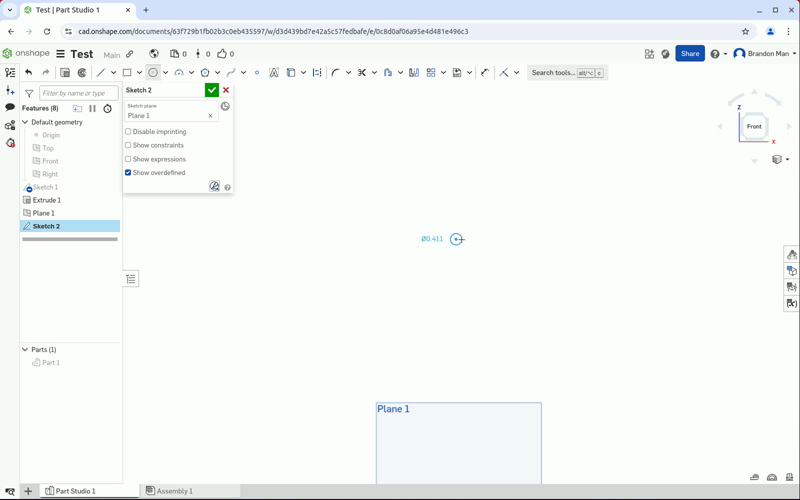
scroll(6)
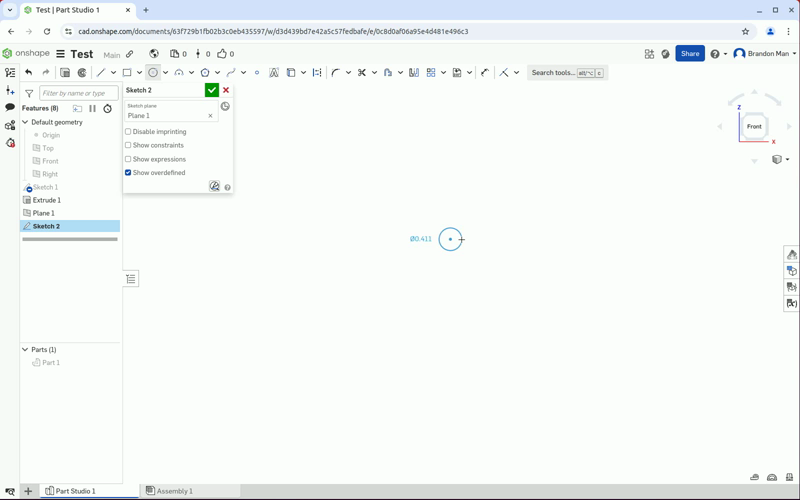
click(461, 239)
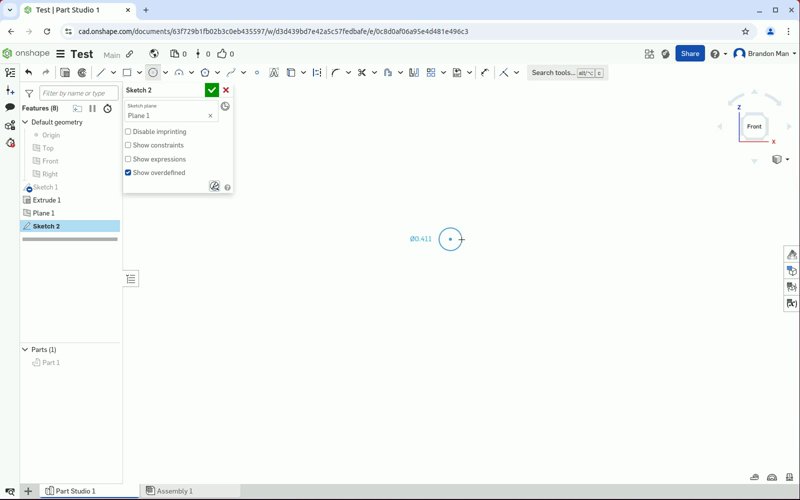
scroll(-6)
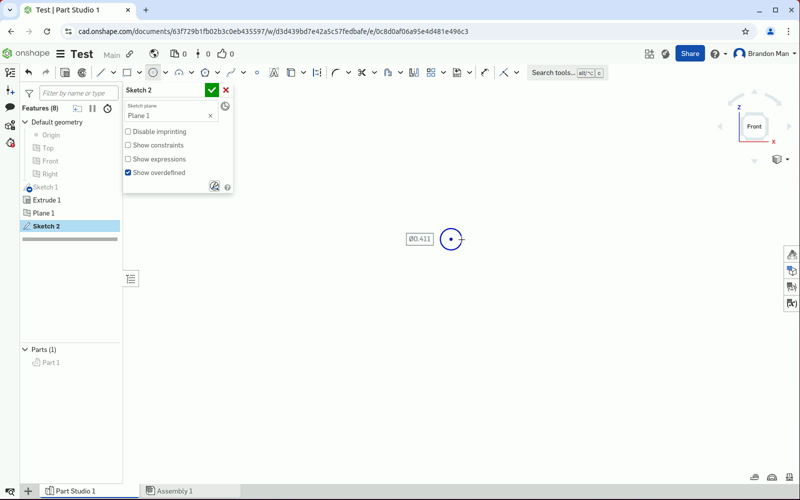
scroll(-6)
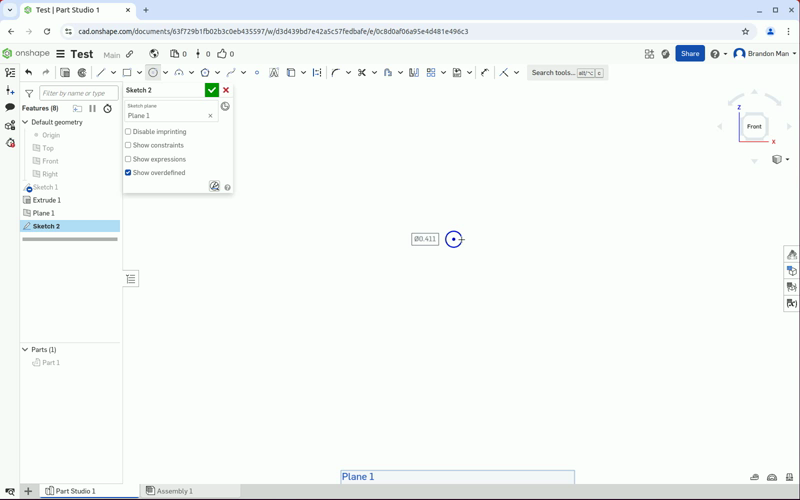
scroll(-6)
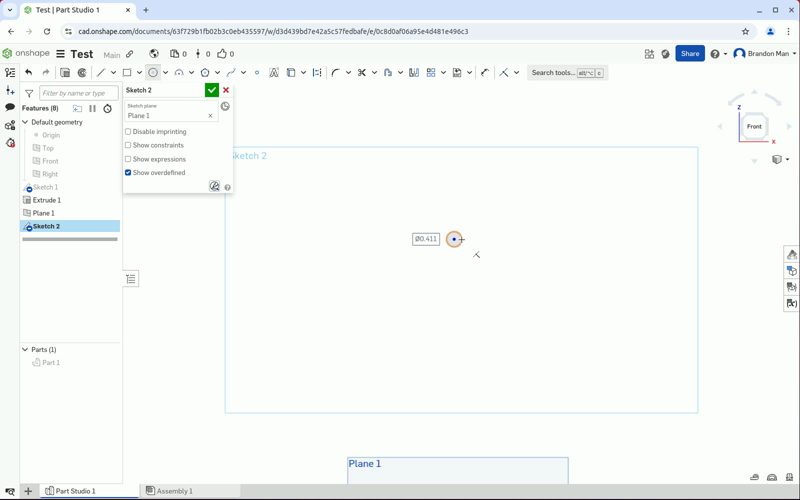
scroll(-6)
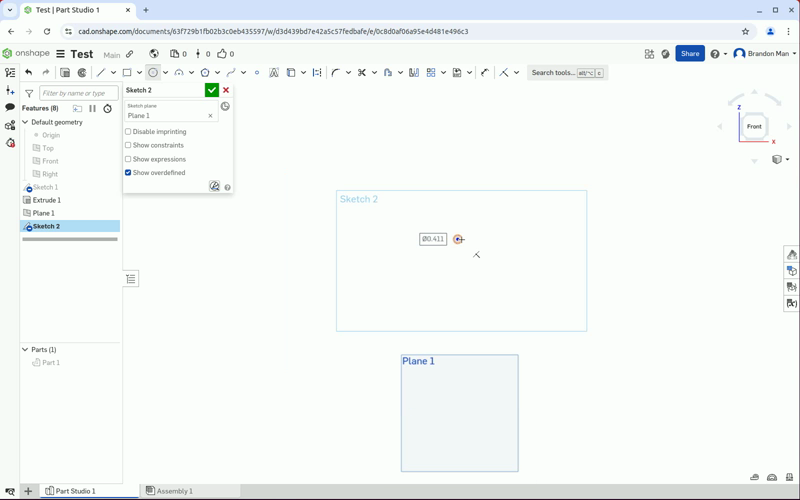
scroll(-6)
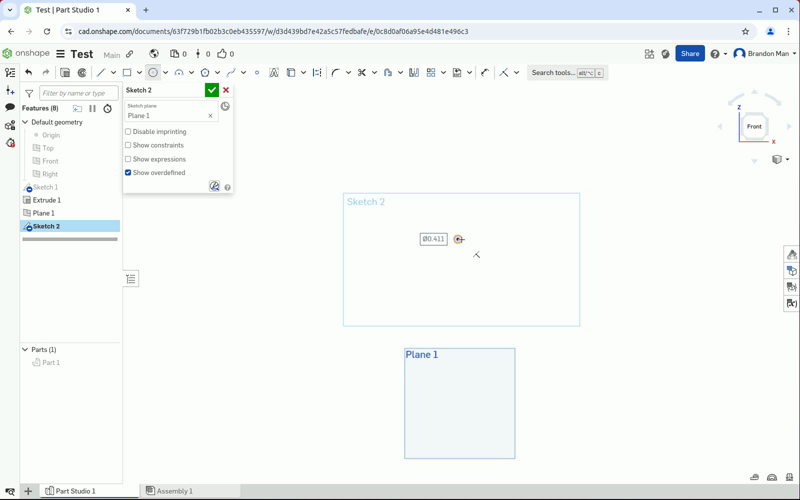
scroll(-6)
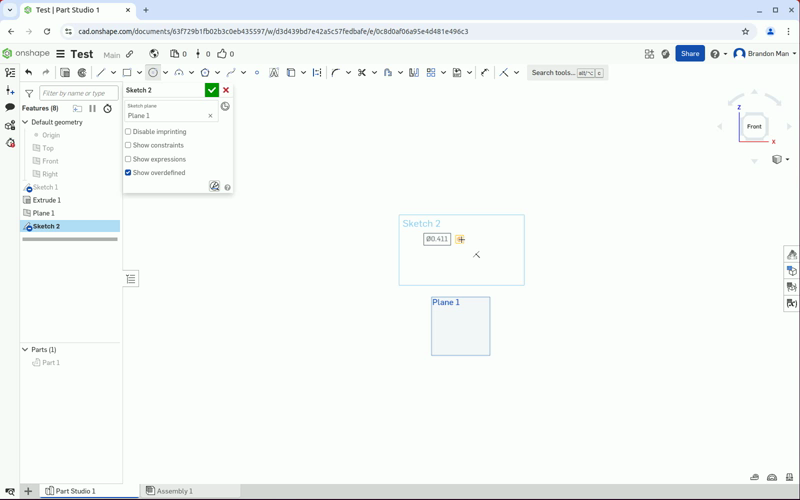
scroll(-6)
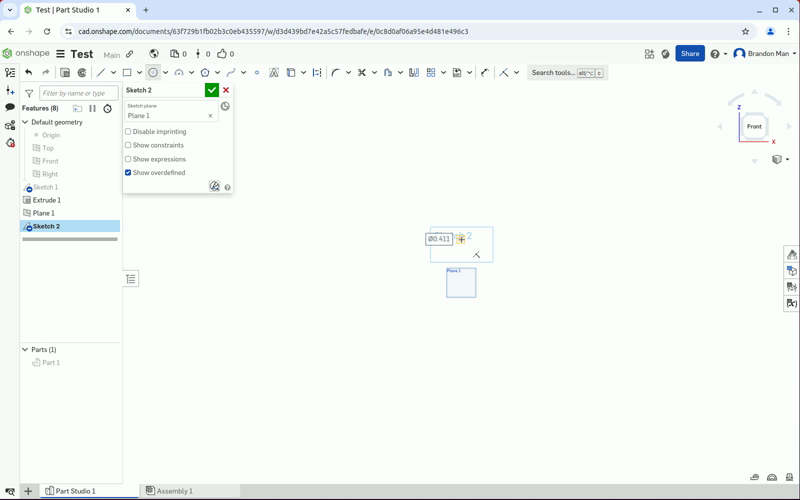
key(esc)
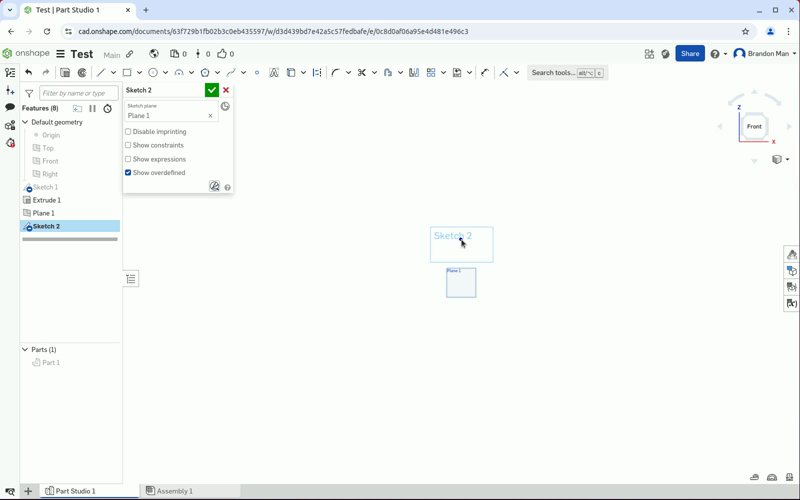
mouse_move(460, 240)
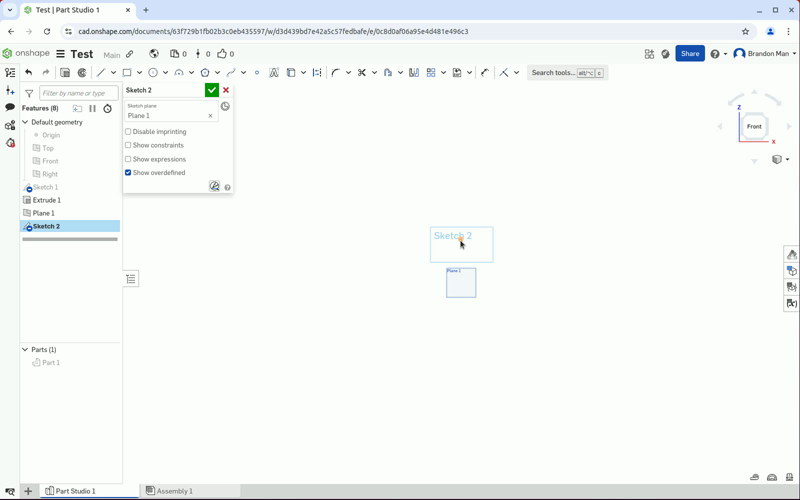
scroll(6)
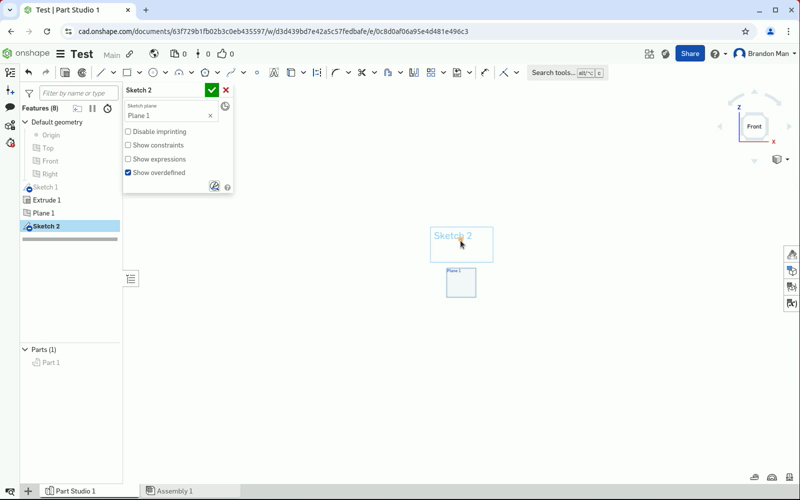
scroll(6)
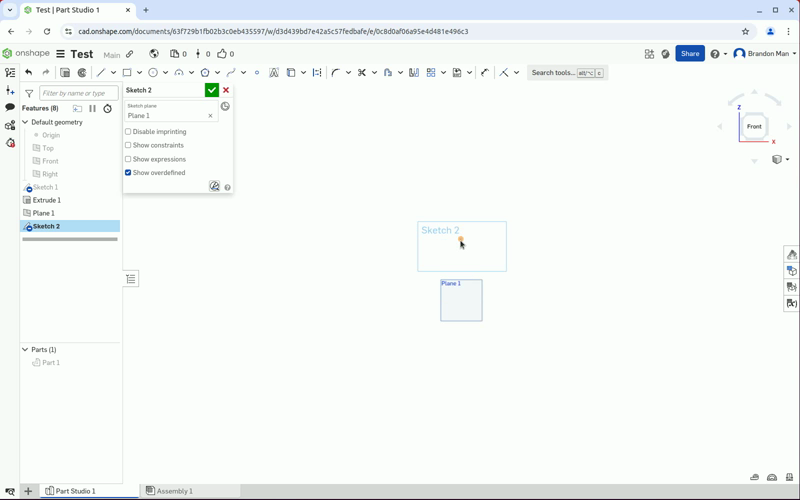
scroll(6)
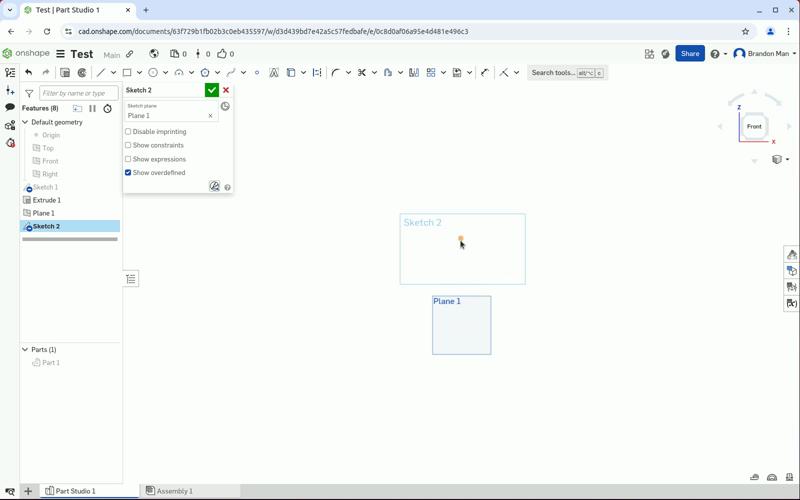
scroll(6)
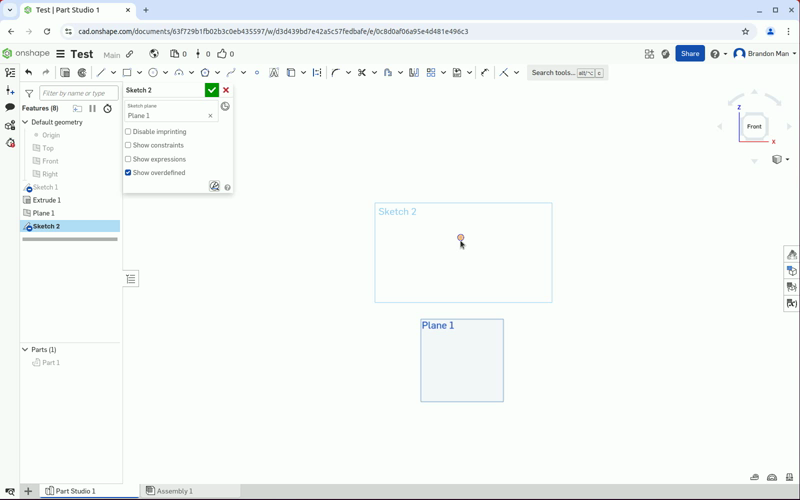
scroll(6)
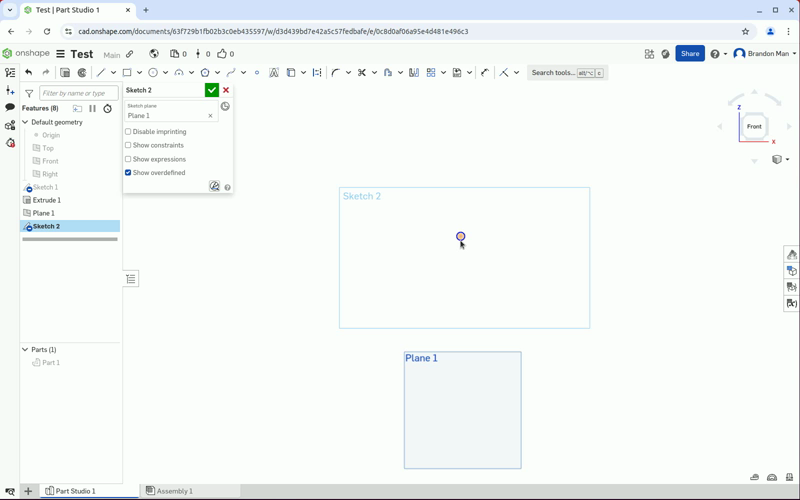
scroll(6)
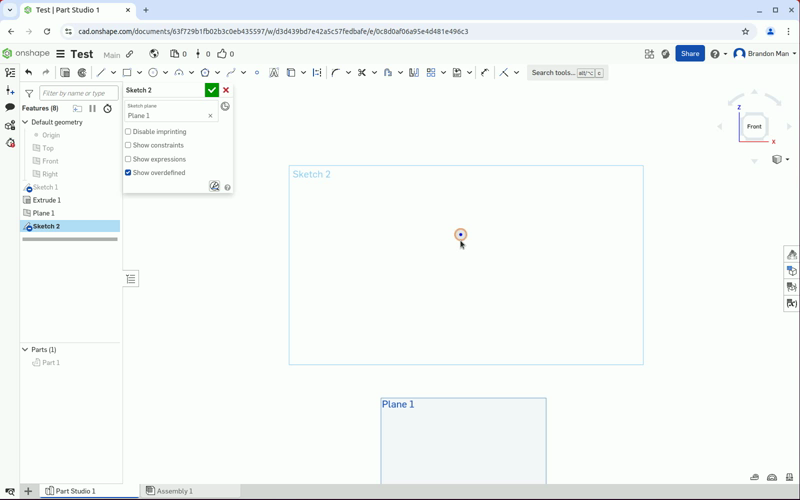
scroll(6)
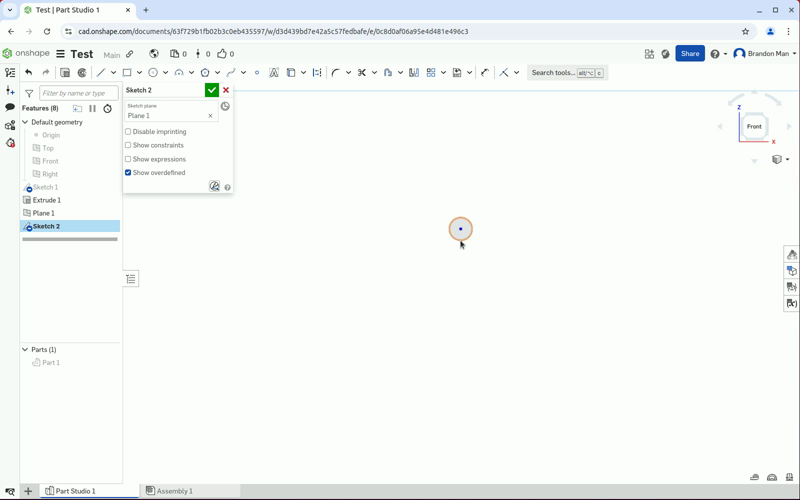
click(460, 240)
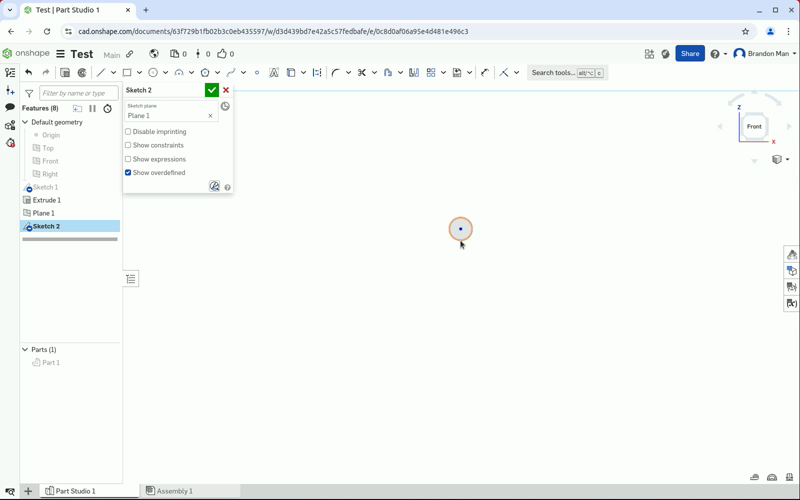
scroll(-6)
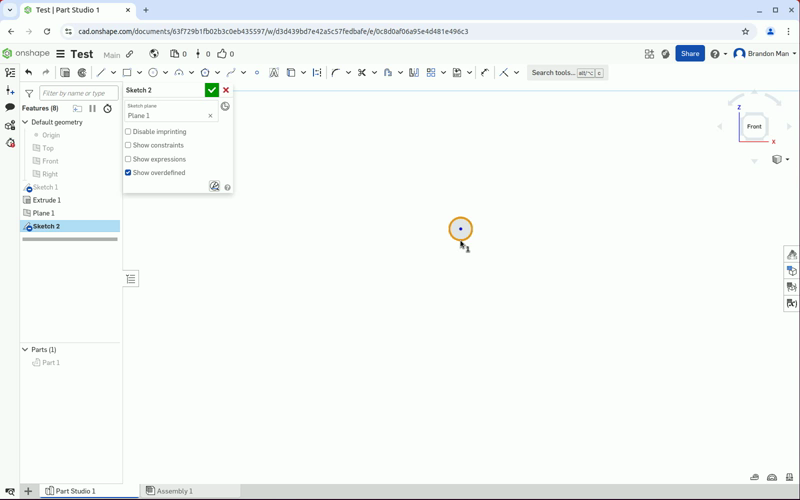
scroll(-6)
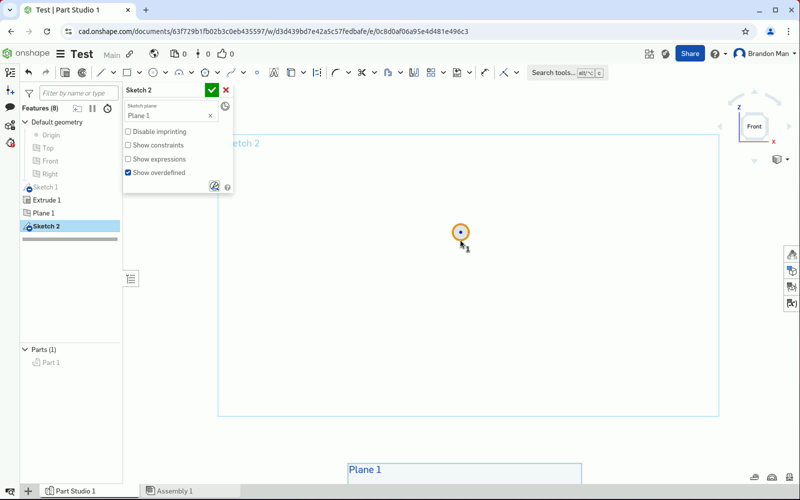
scroll(-6)
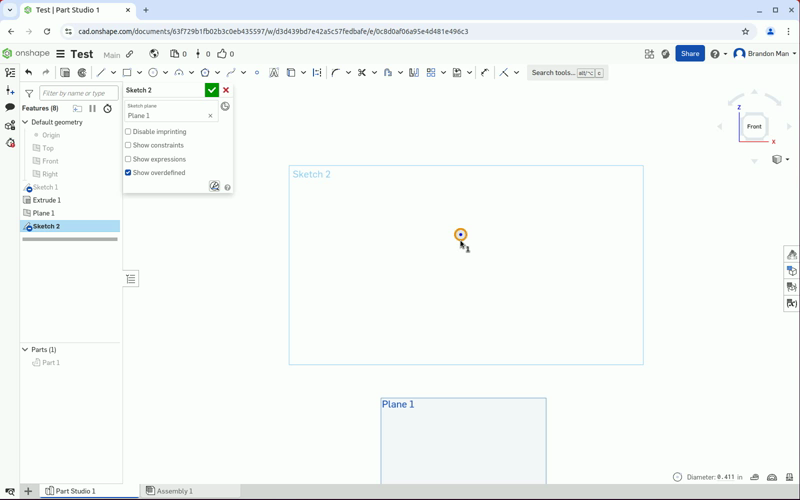
scroll(-6)
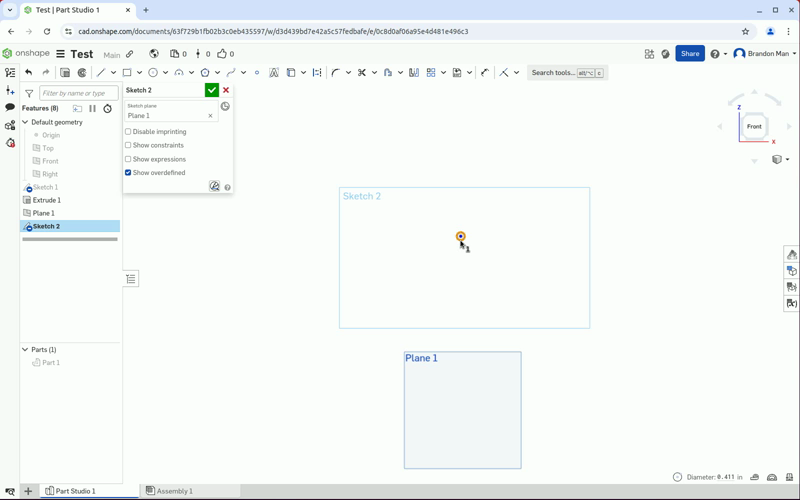
scroll(-6)
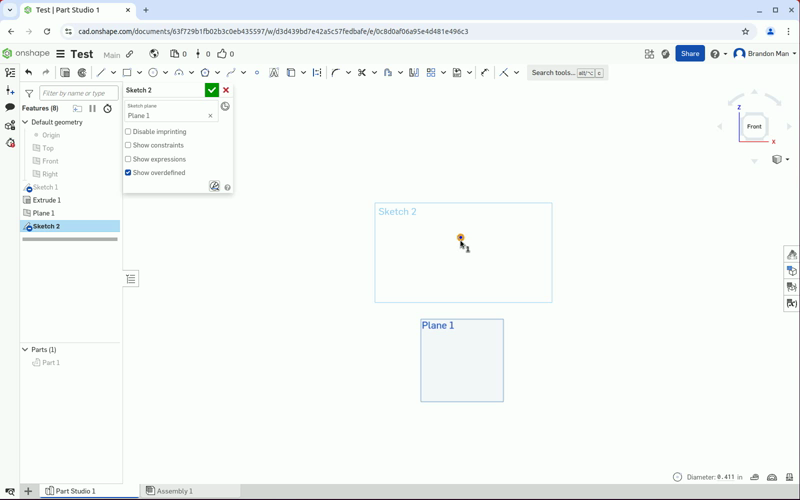
scroll(-6)
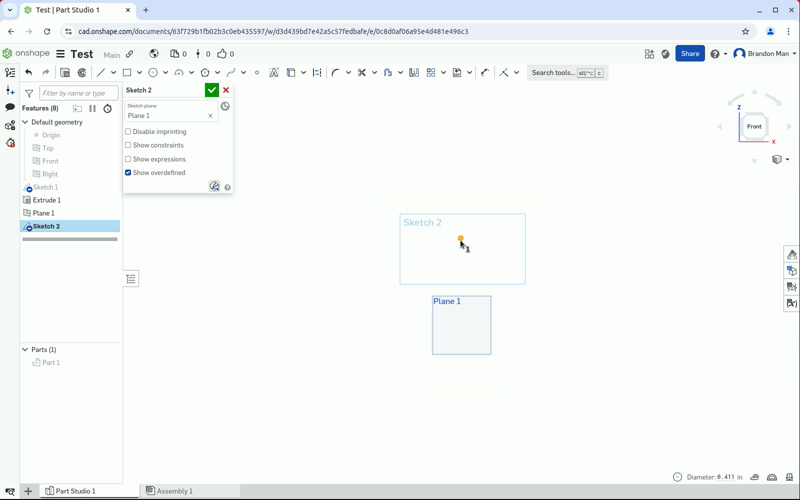
scroll(-6)
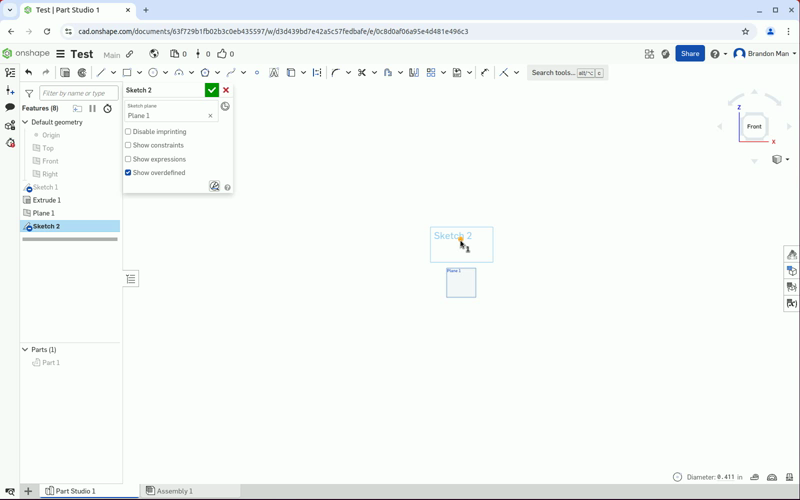
mouse_move(73, 352)
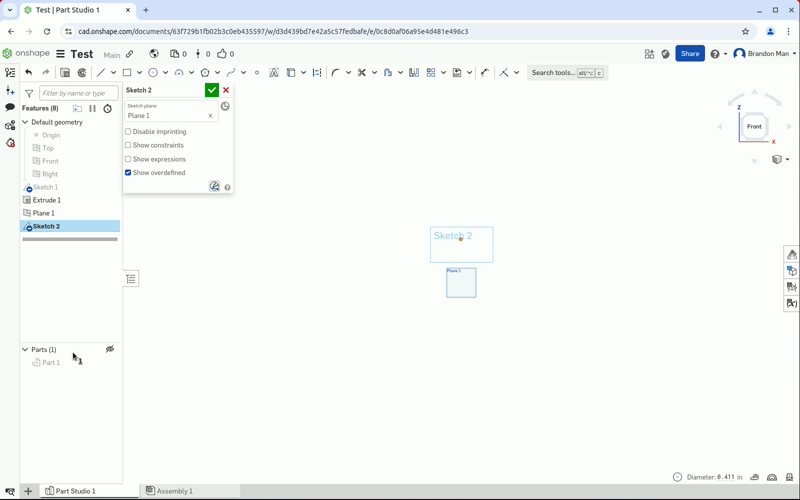
key(shift+y)
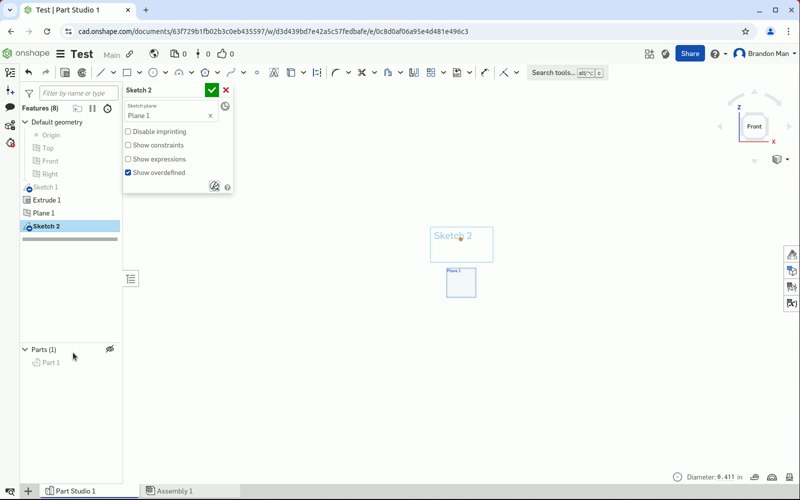
key(shift+e)
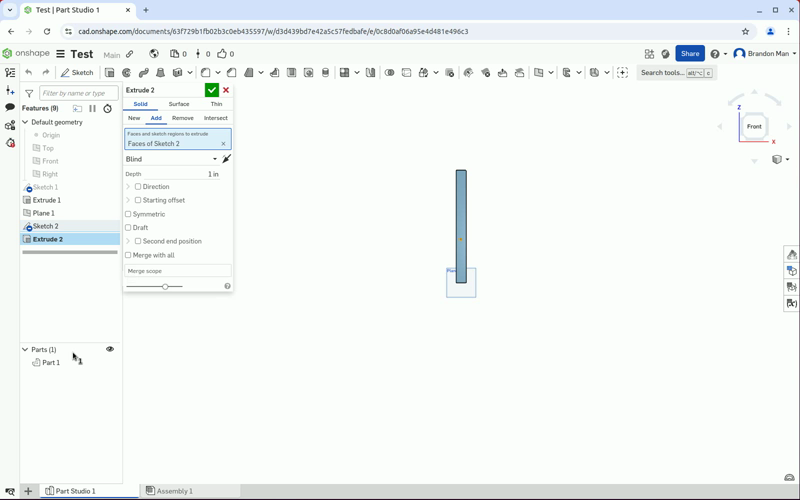
mouse_move(143, 106)
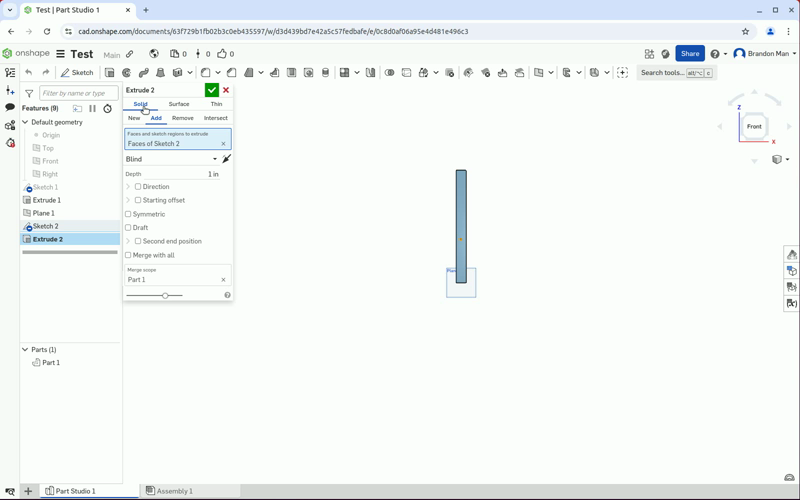
click(143, 106)
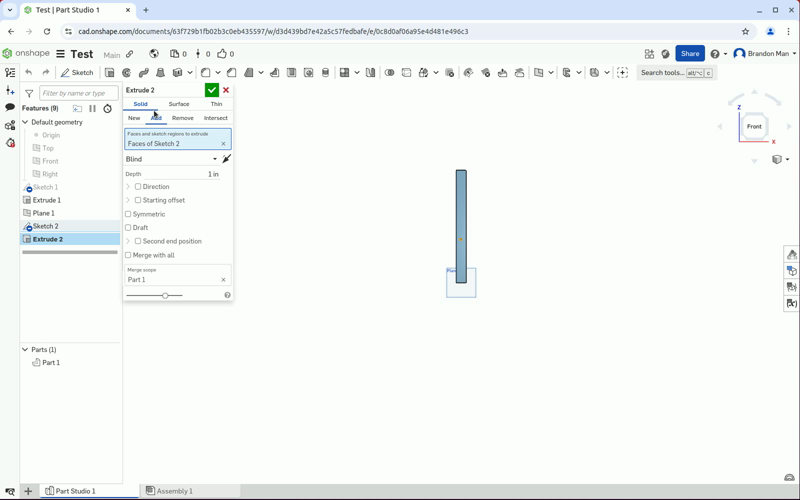
mouse_move(186, 120)
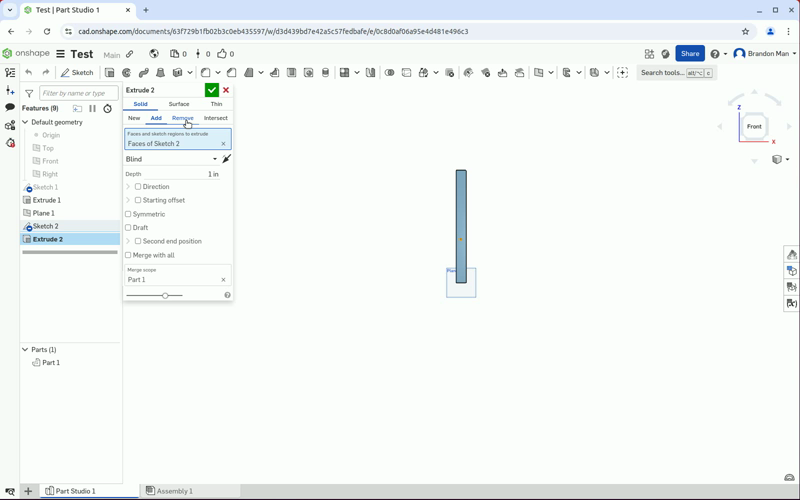
click(186, 120)
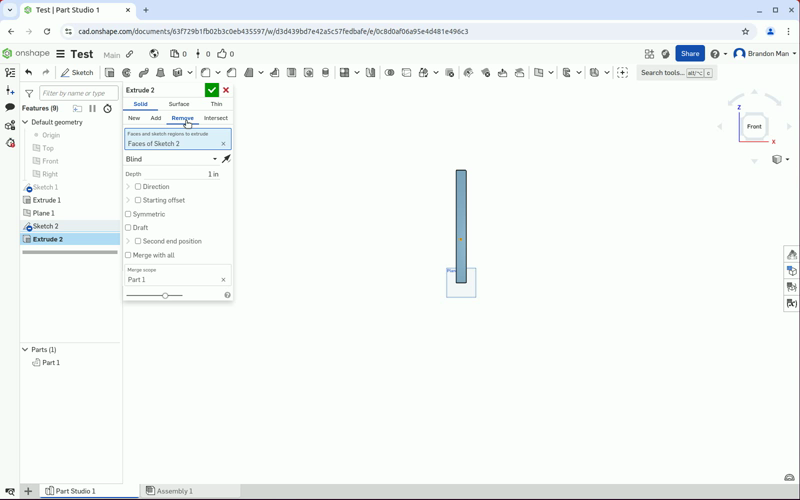
key(tab, 4)
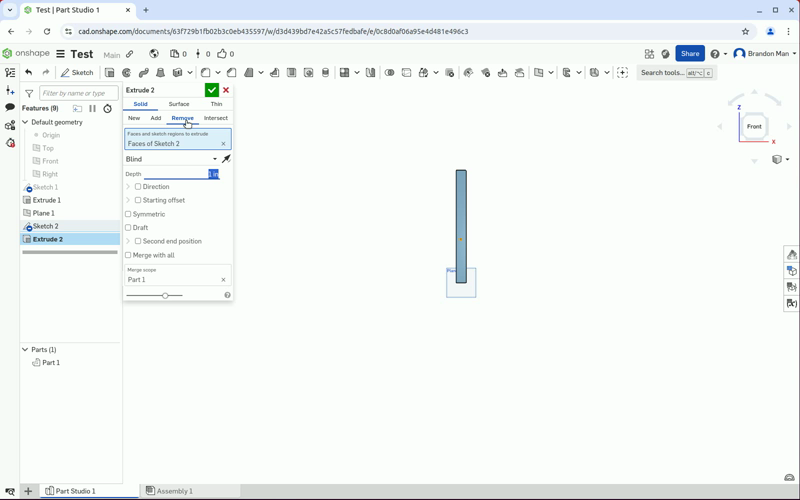
text(1.204)
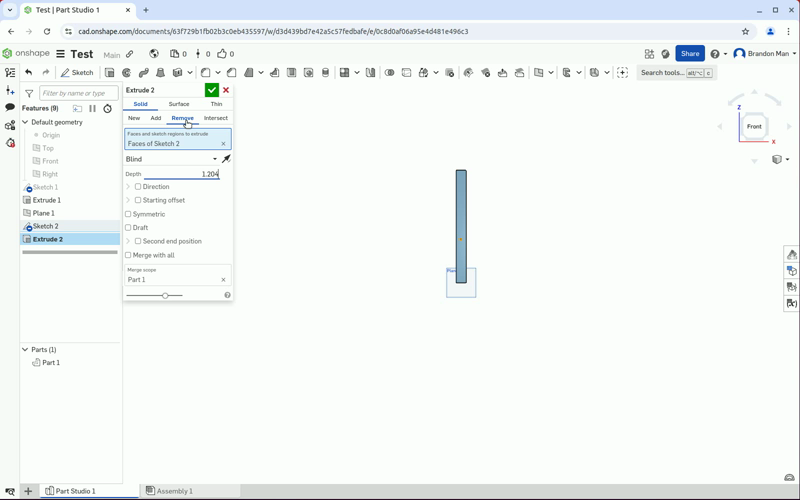
key(tab, 6)
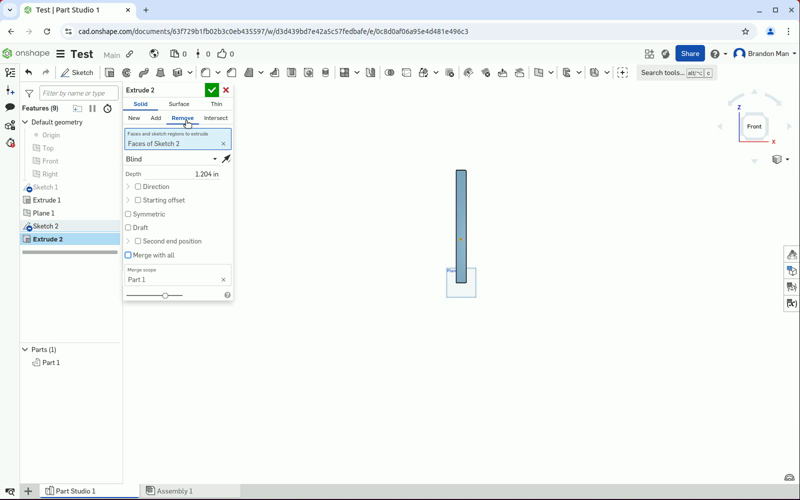
key(space)
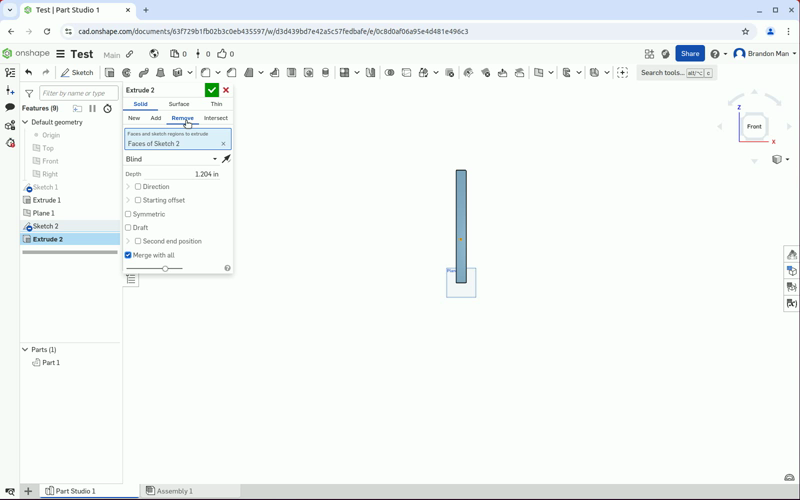
key(enter)
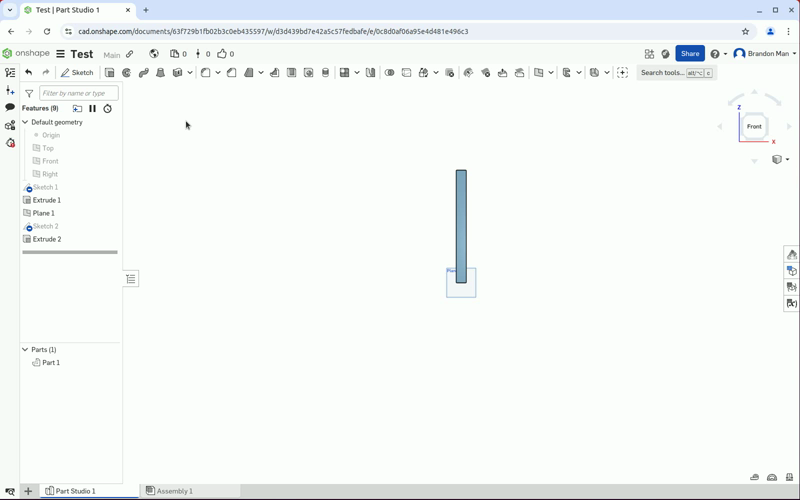
key(shift+h)
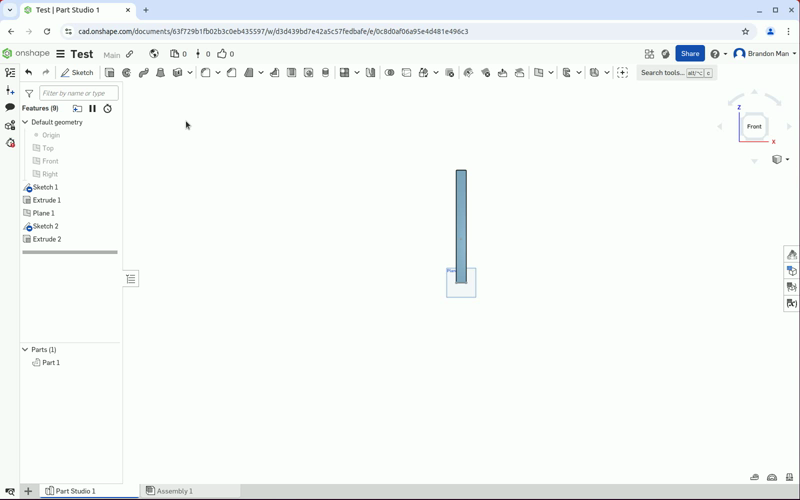
key(shift+h)
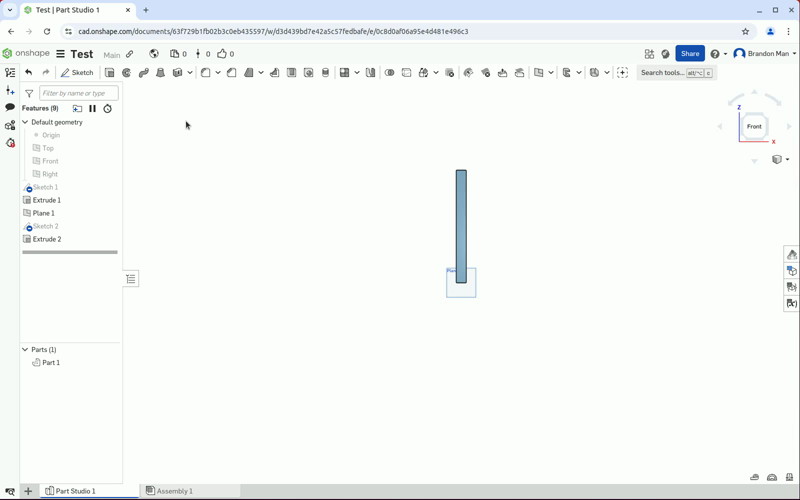
mouse_move(73, 189)
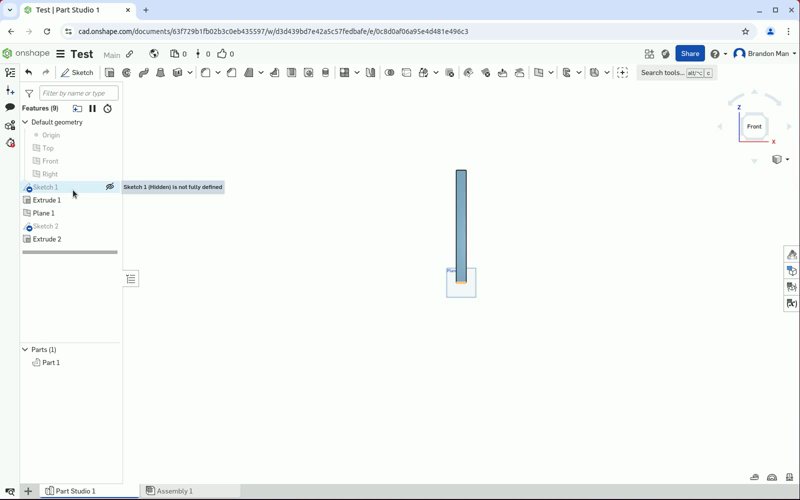
click(73, 189)
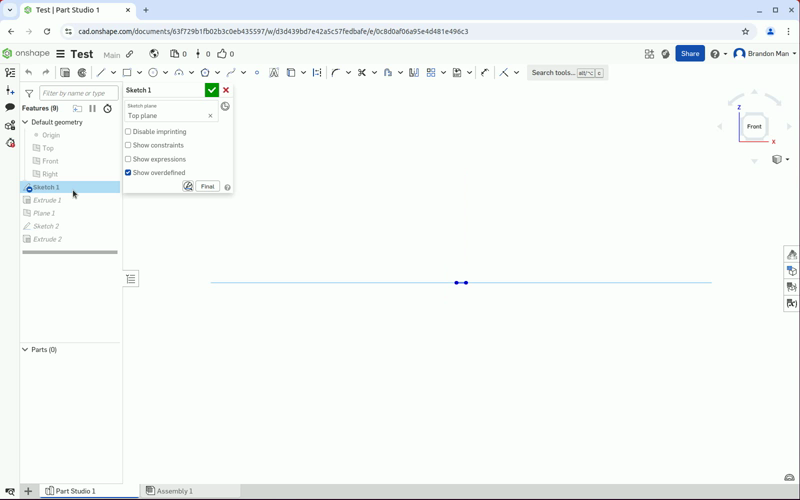
mouse_move(229, 92)
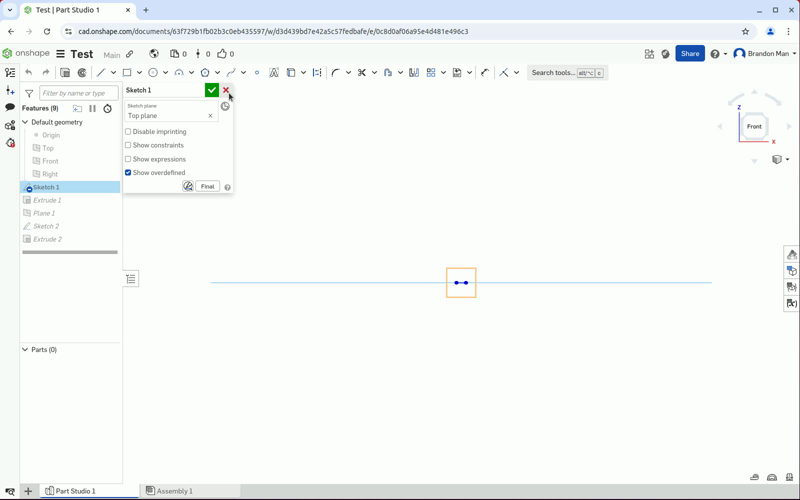
click(229, 92)
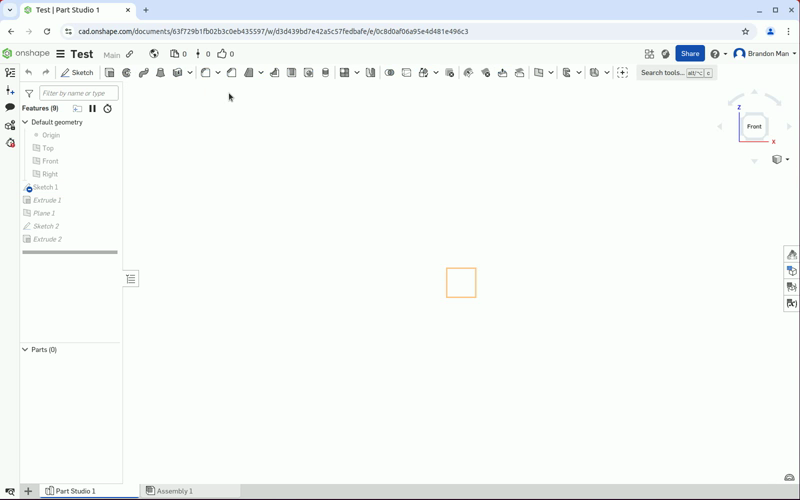
key(shift+s)
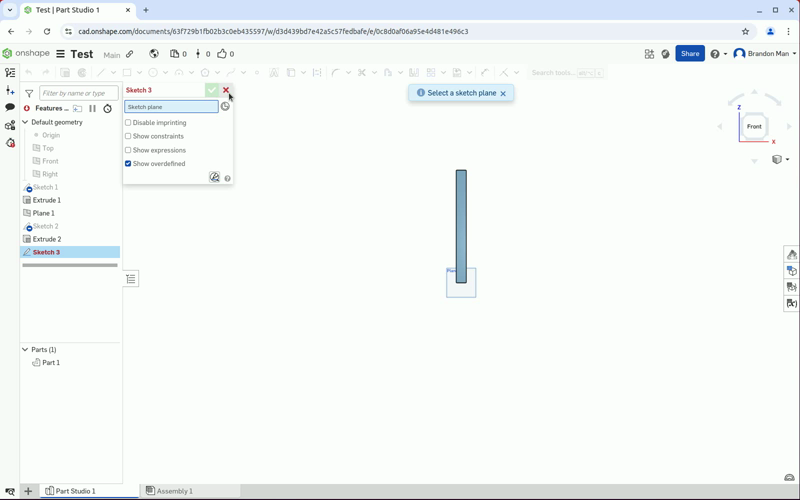
mouse_move(73, 215)
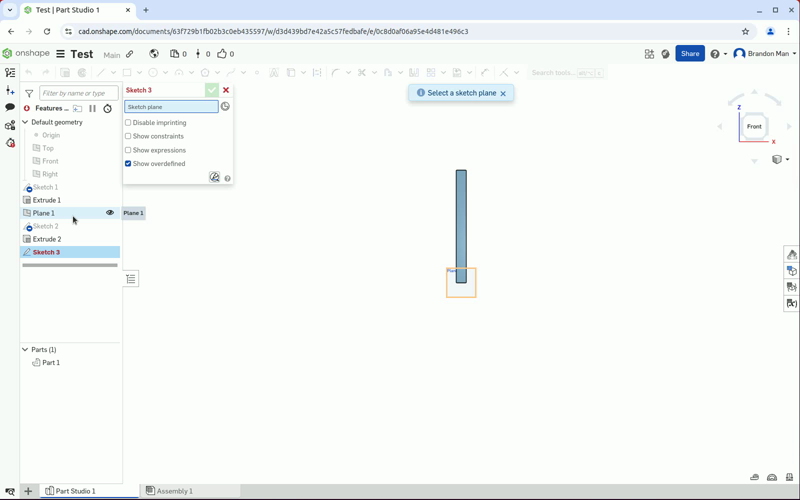
click(73, 215)
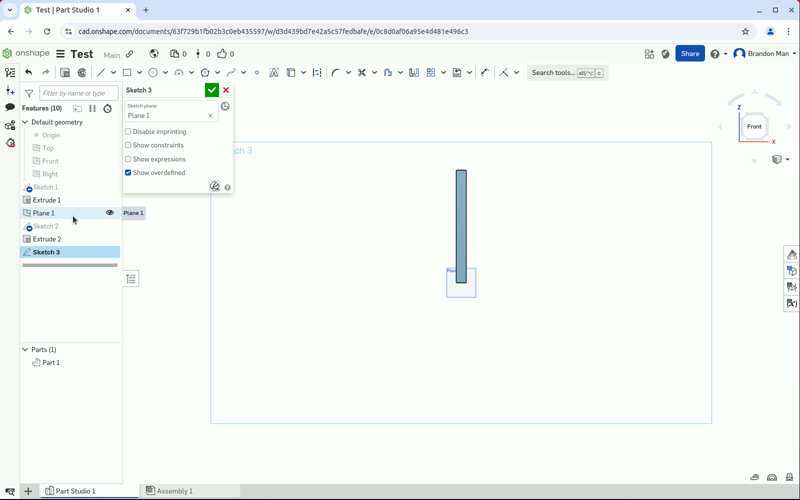
mouse_move(73, 352)
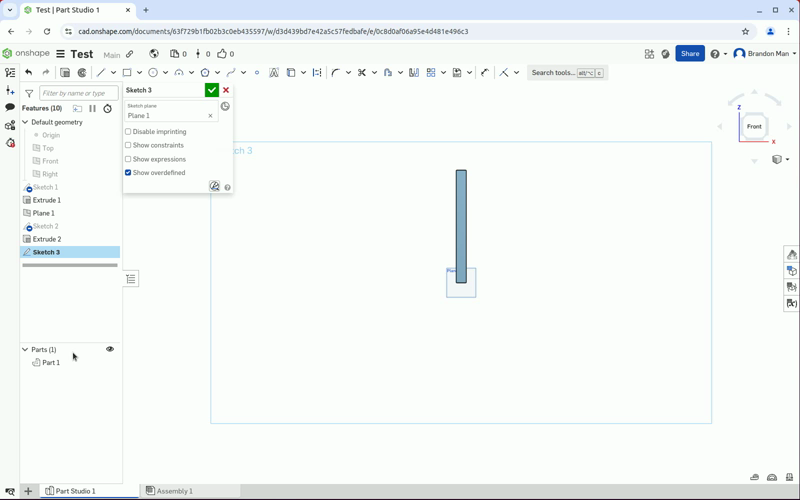
key(y)
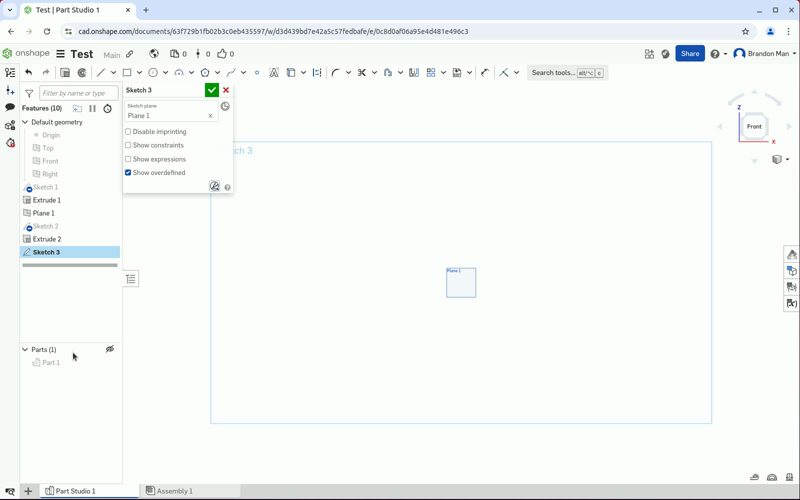
key(c)
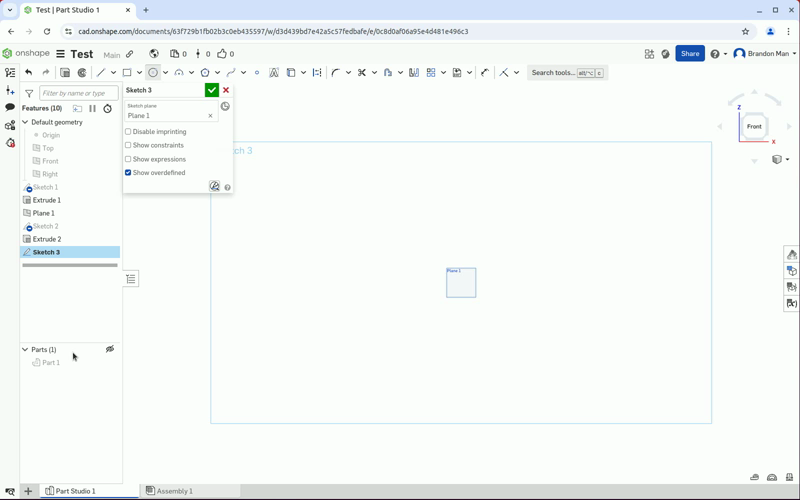
key_down(shift)
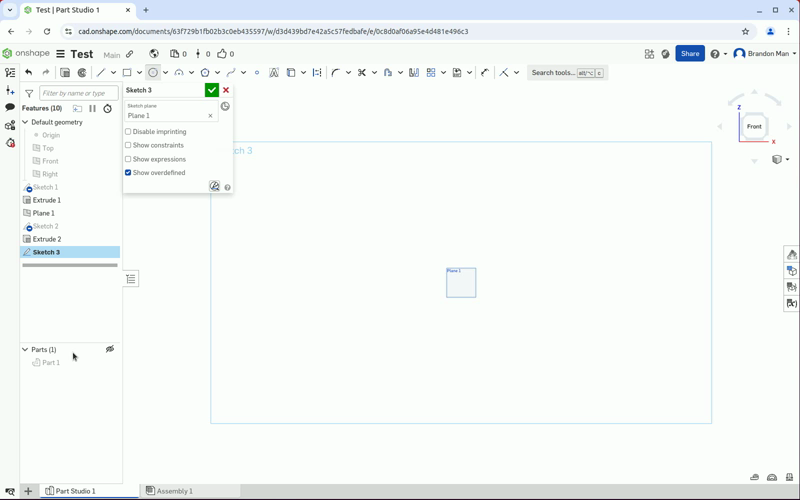
mouse_move(460, 201)
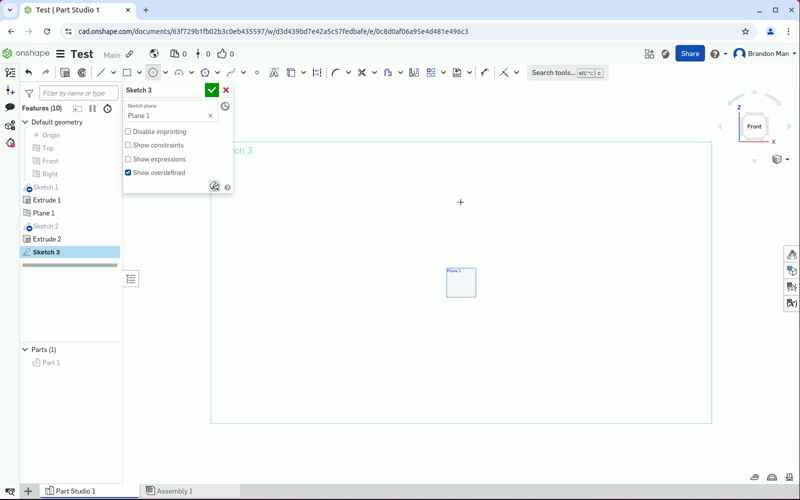
click(460, 201)
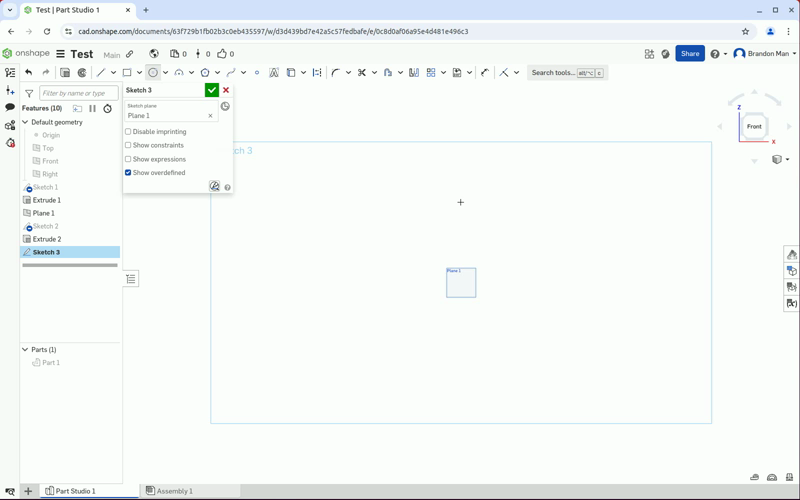
key_up(shift)
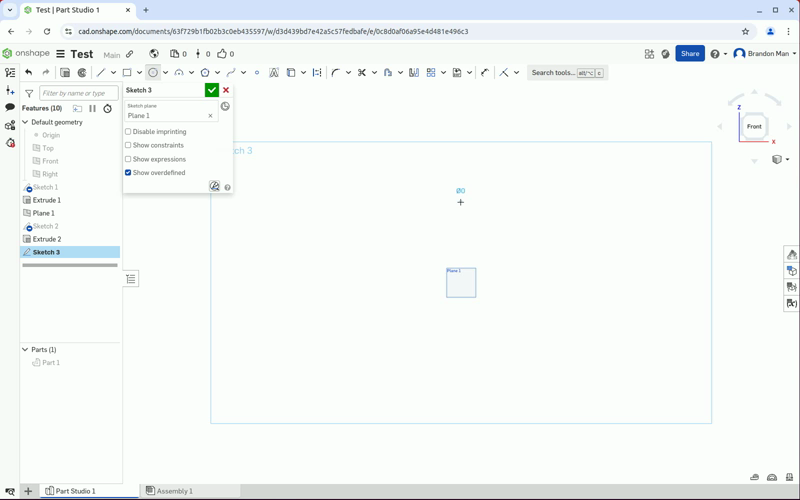
mouse_move(461, 201)
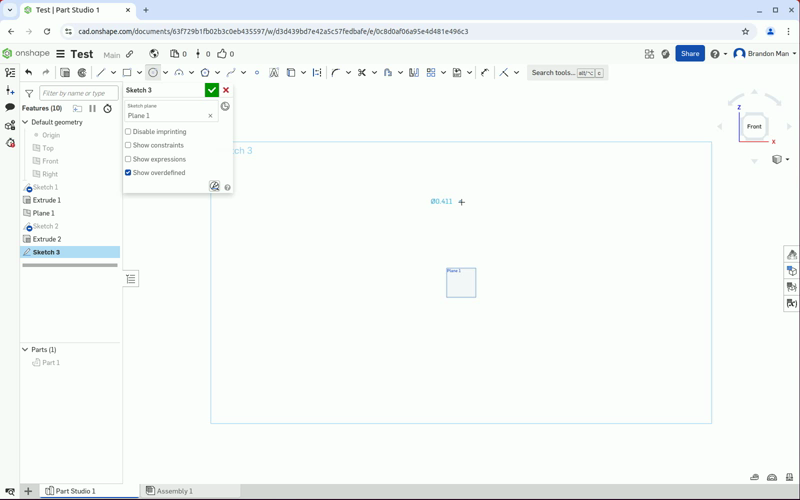
scroll(6)
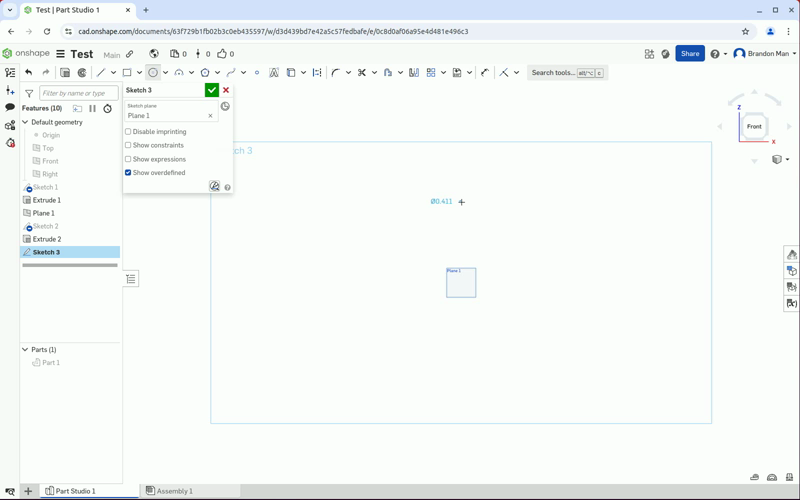
scroll(6)
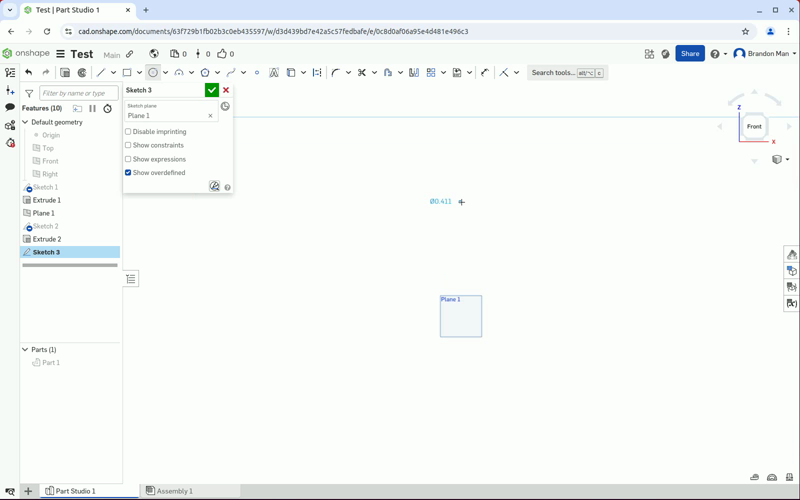
scroll(6)
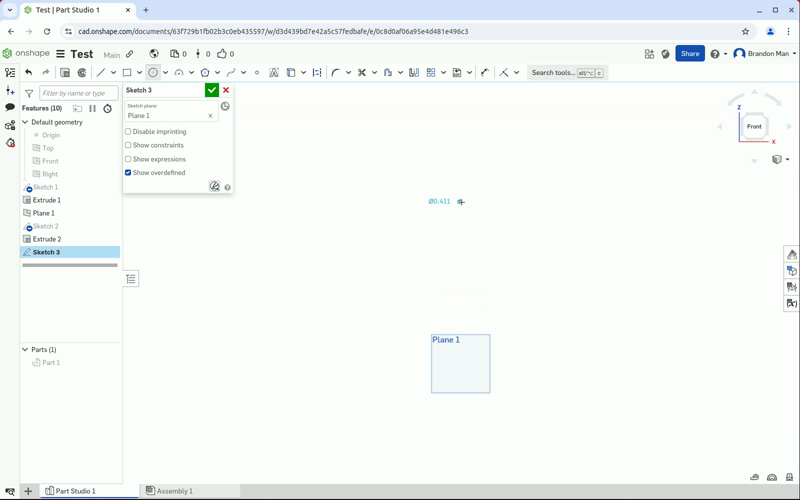
scroll(6)
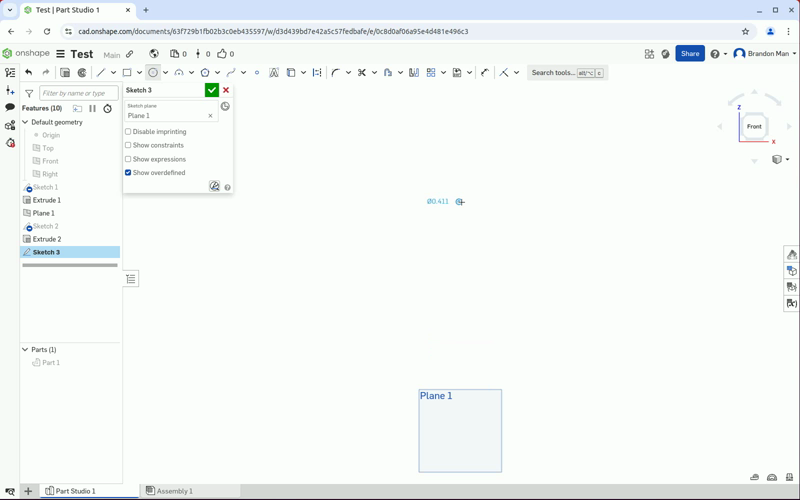
scroll(6)
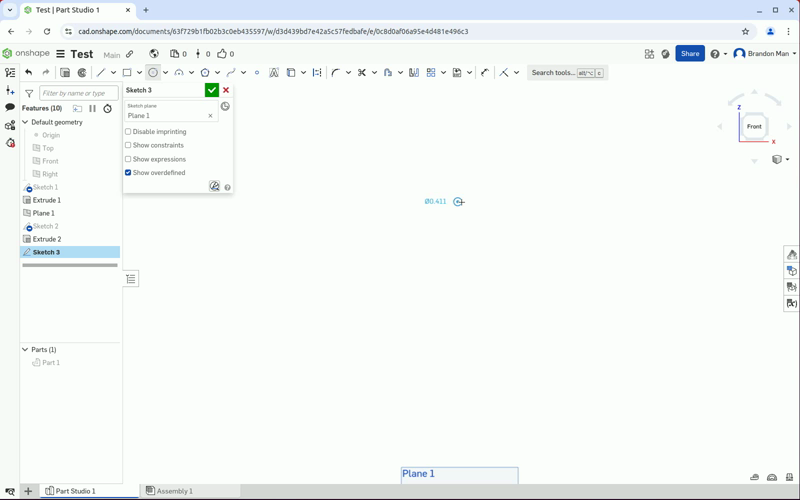
scroll(6)
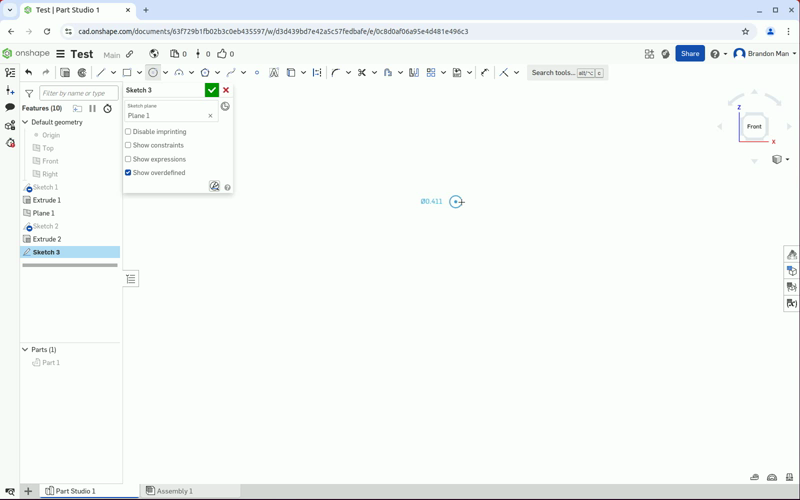
scroll(6)
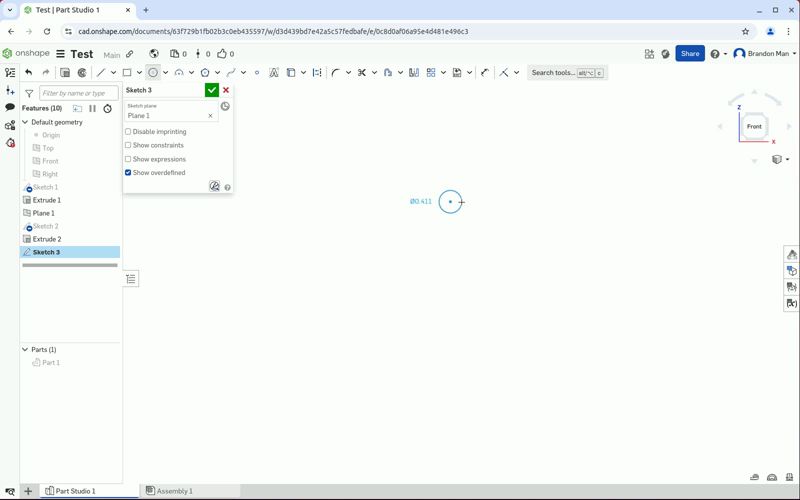
click(461, 201)
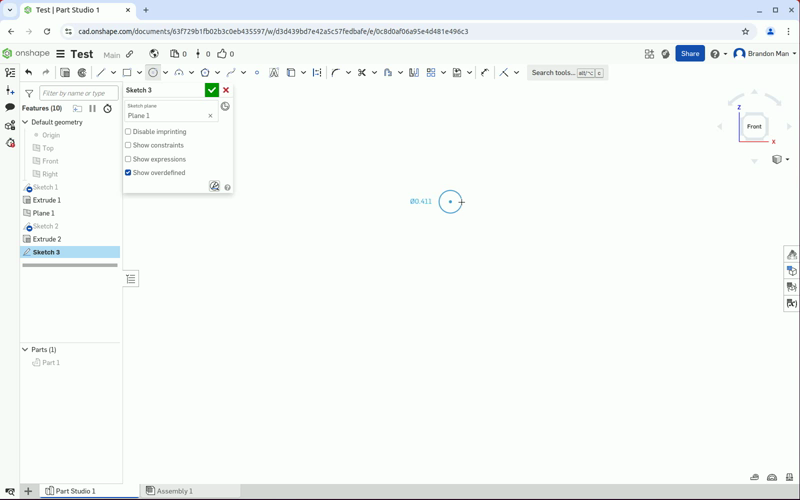
scroll(-6)
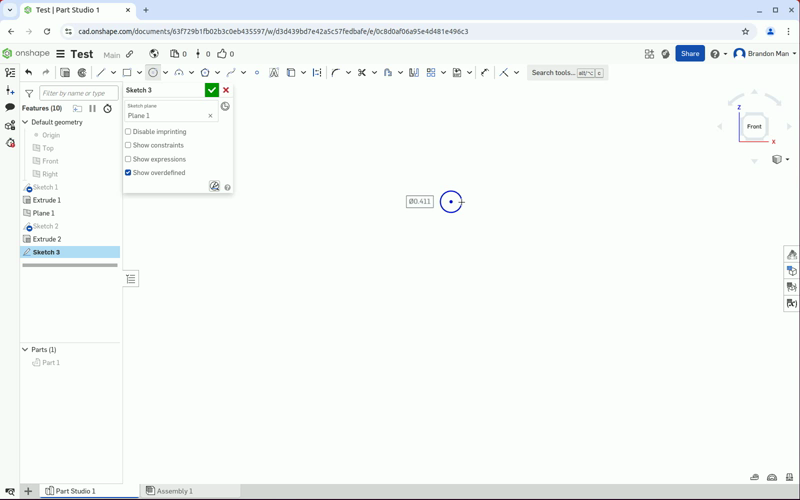
scroll(-6)
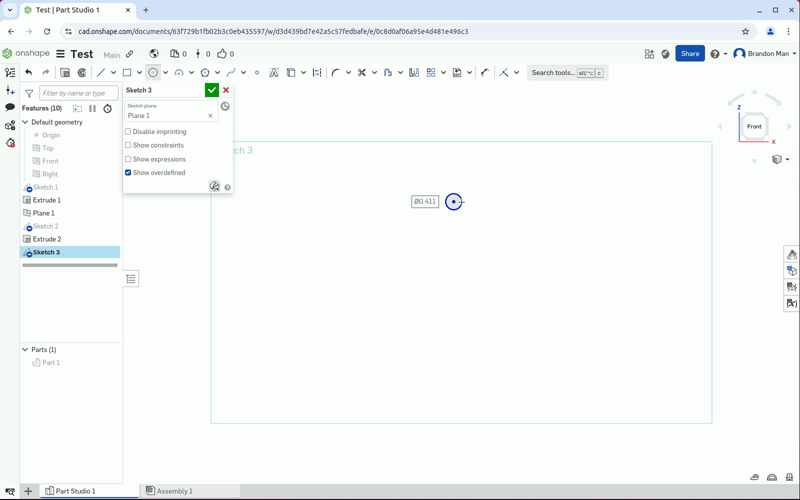
scroll(-6)
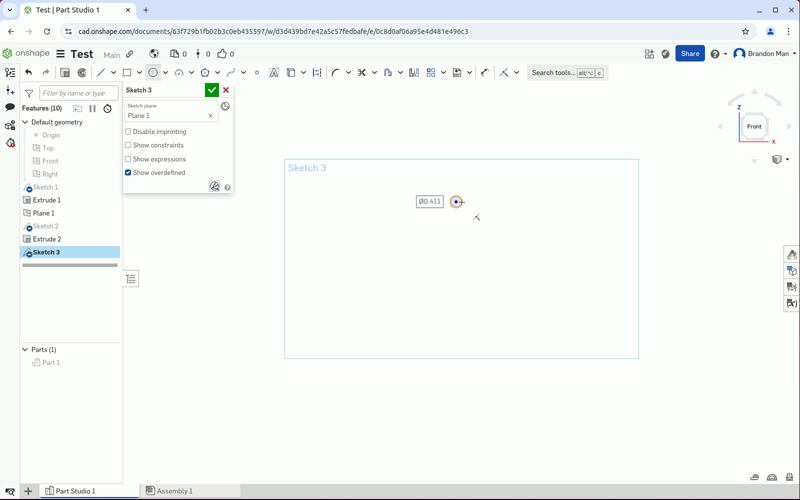
scroll(-6)
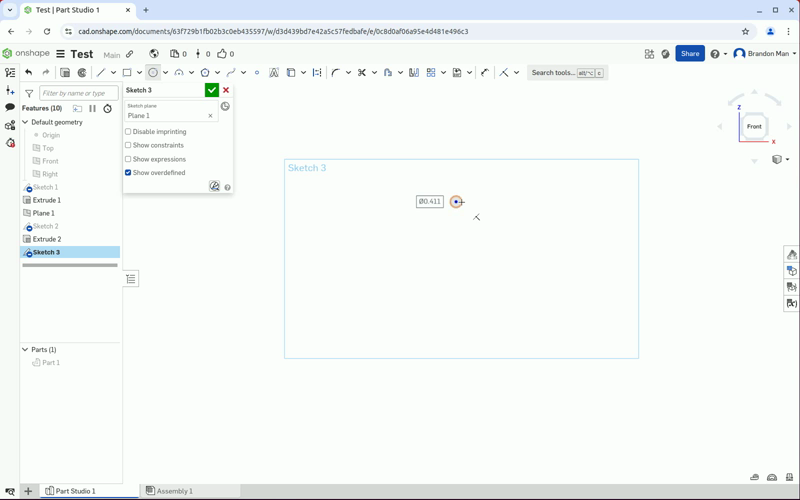
scroll(-6)
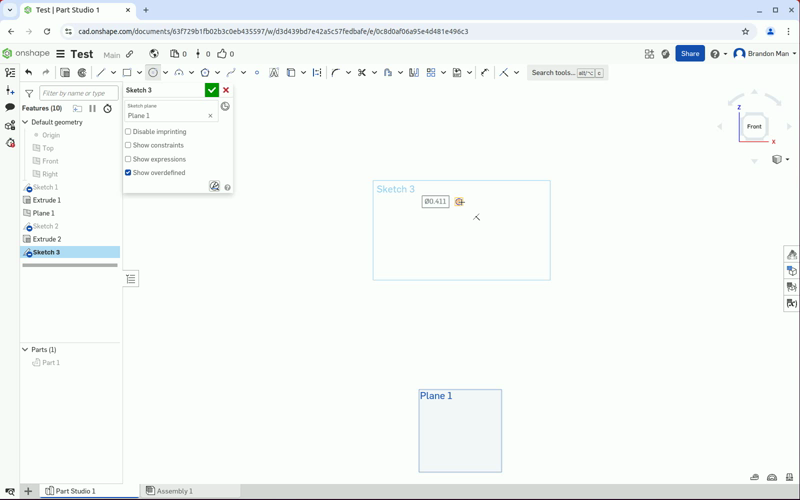
scroll(-6)
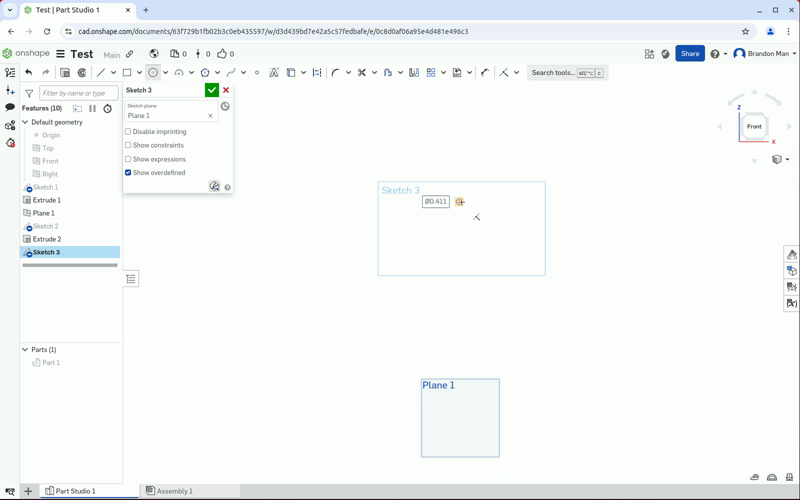
scroll(-6)
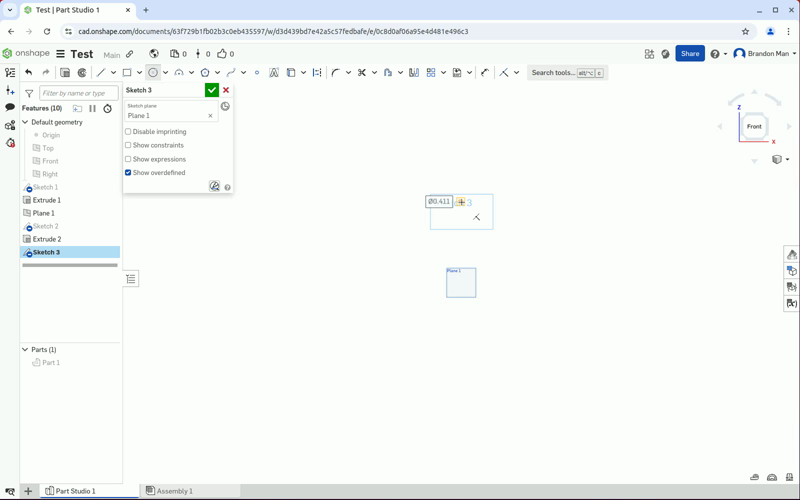
key(esc)
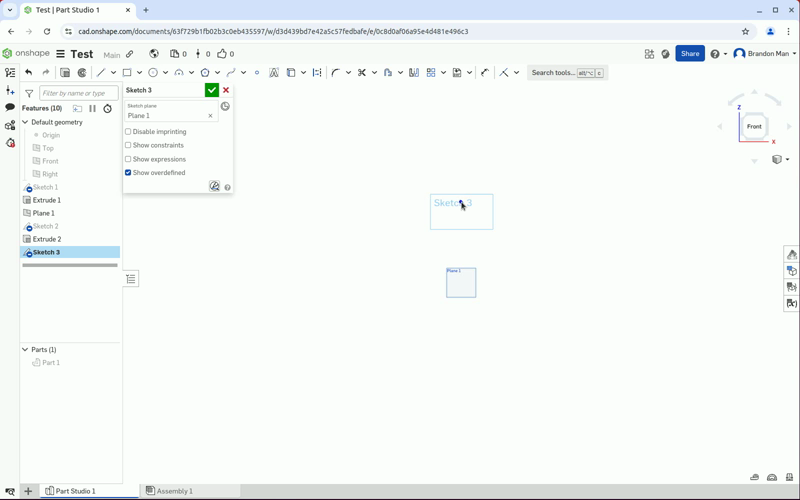
mouse_move(460, 200)
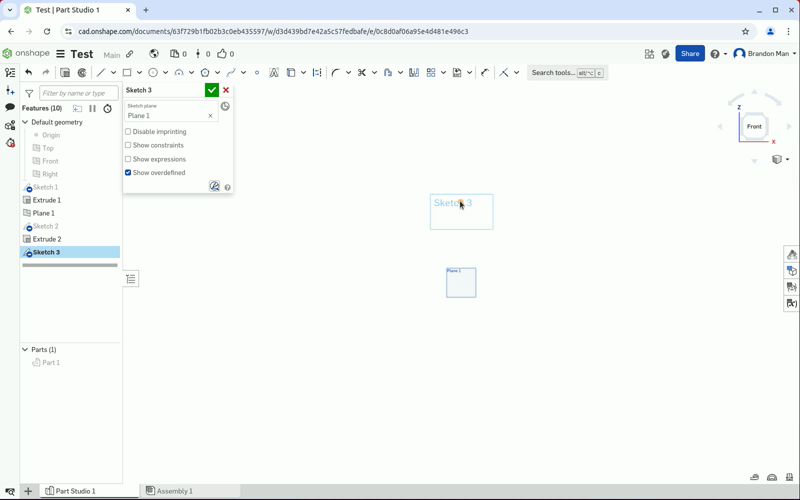
scroll(6)
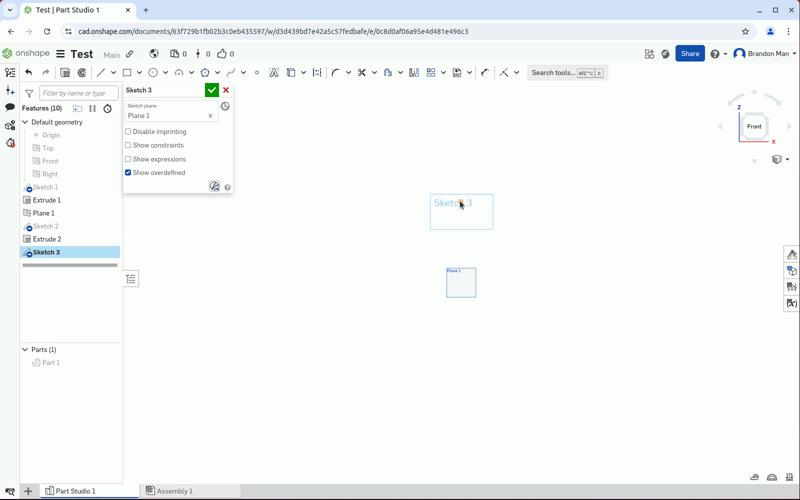
scroll(6)
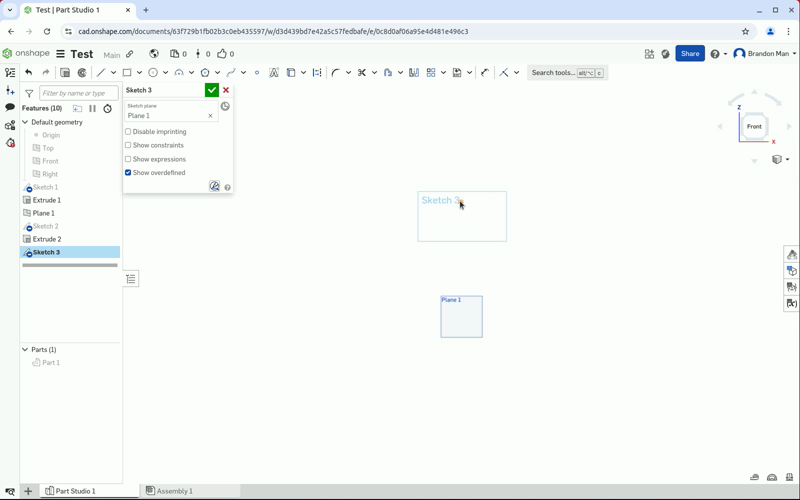
scroll(6)
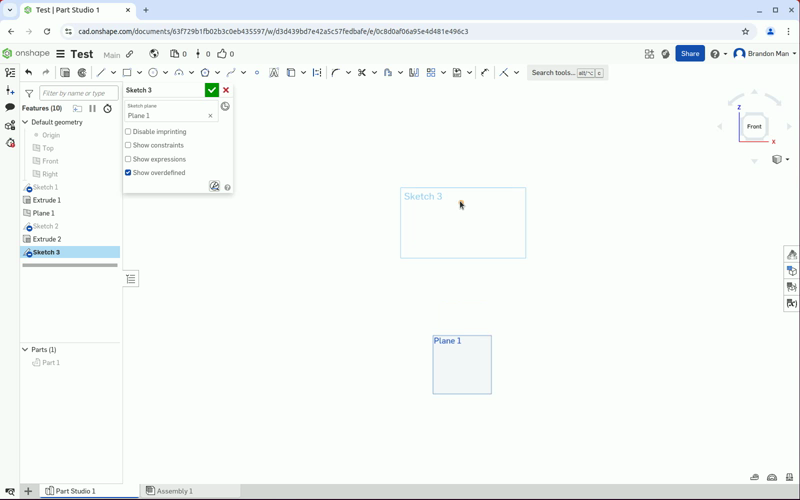
scroll(6)
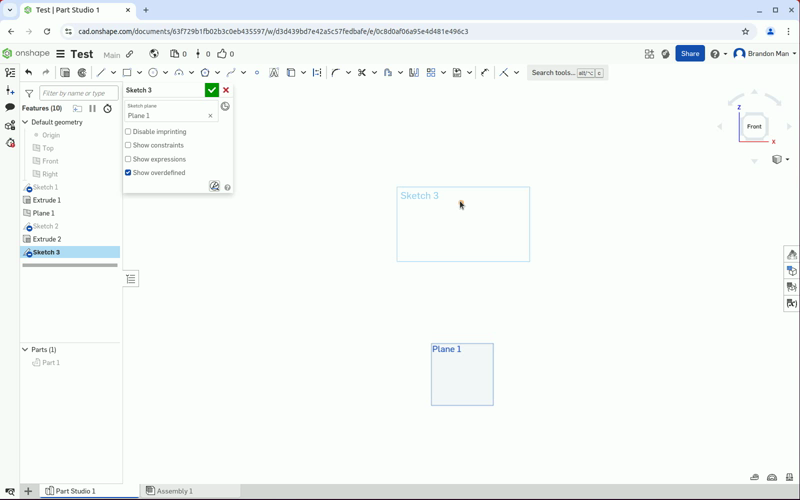
scroll(6)
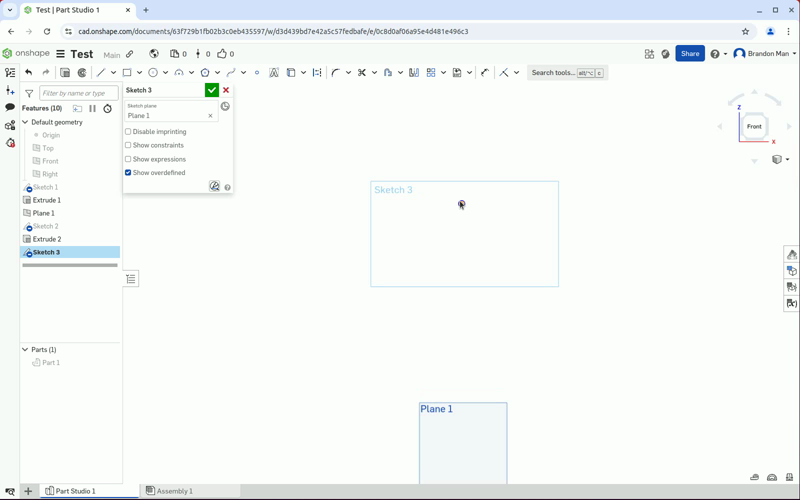
scroll(6)
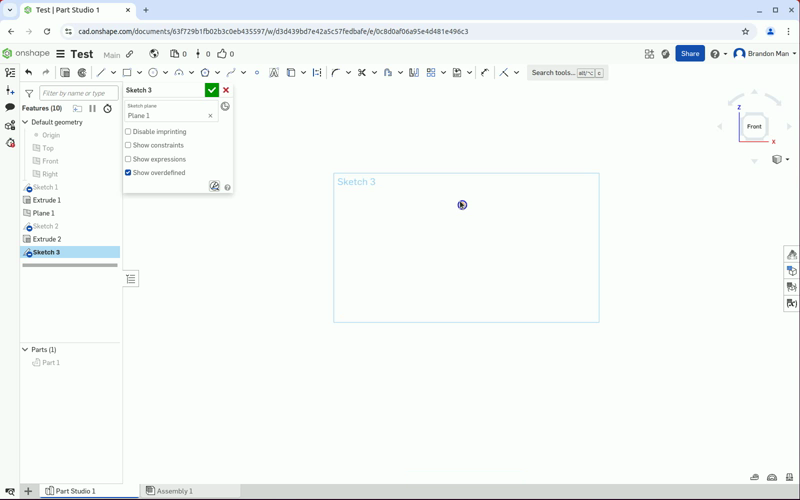
scroll(6)
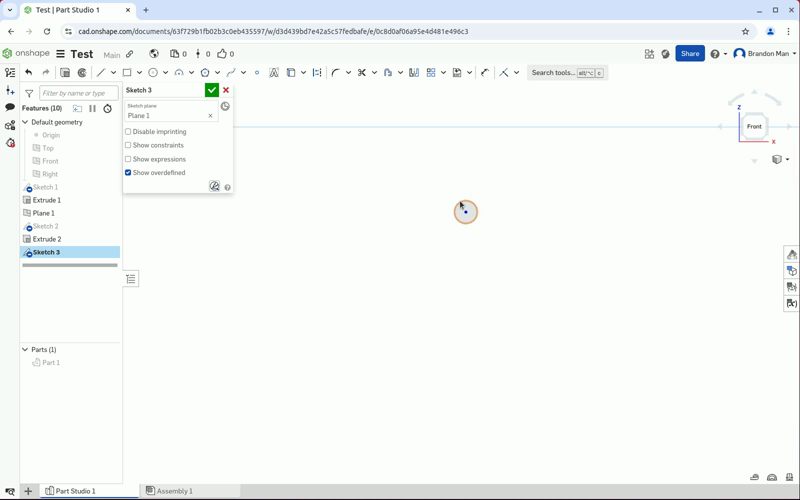
click(460, 200)
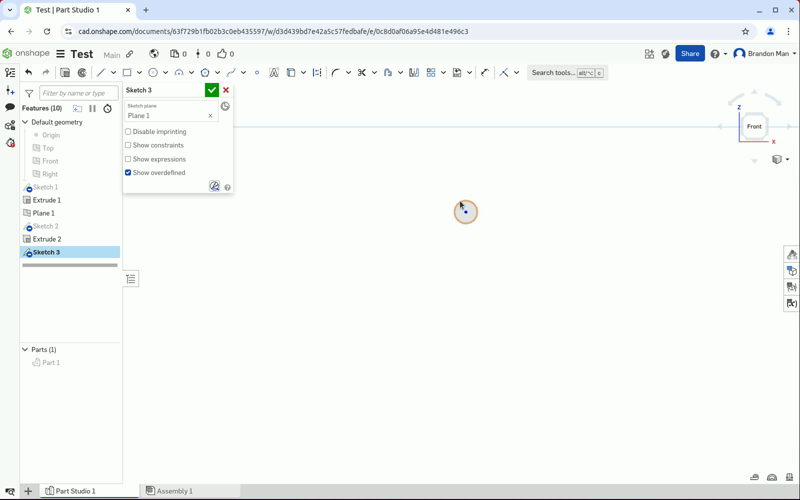
scroll(-6)
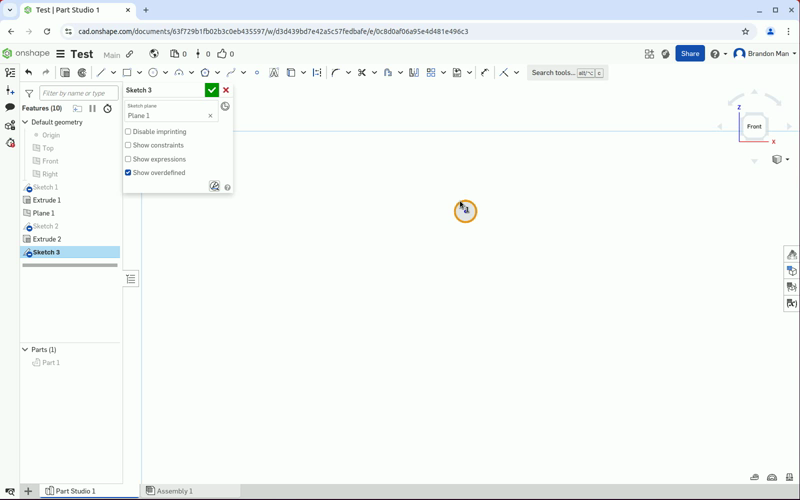
scroll(-6)
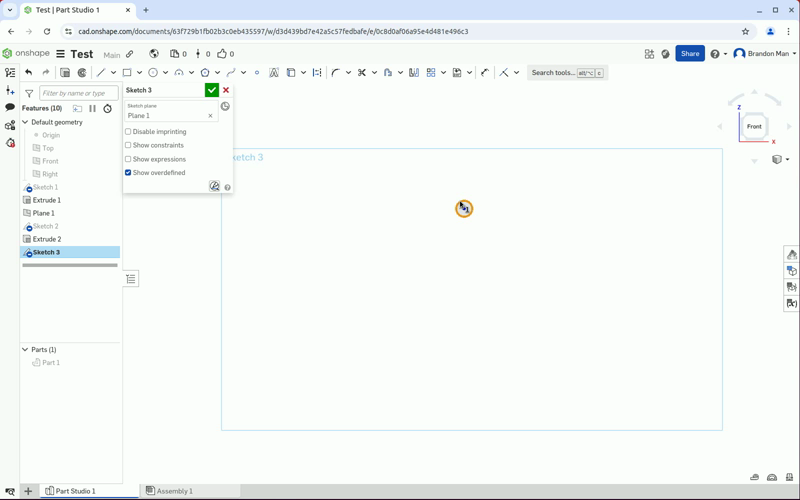
scroll(-6)
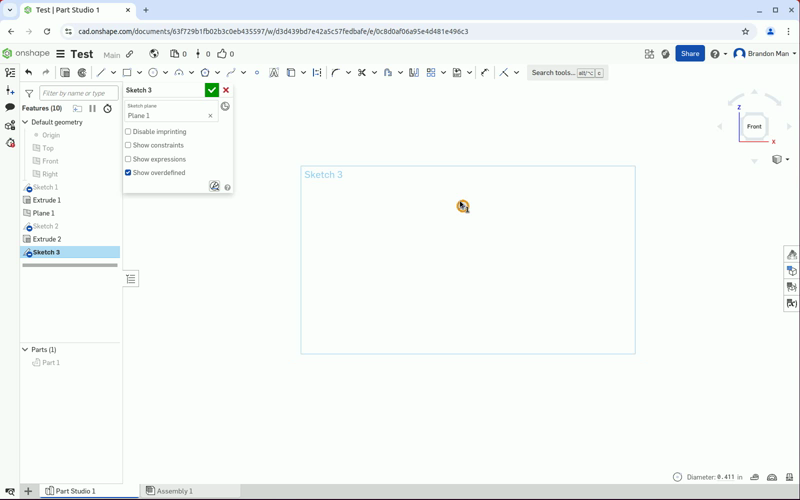
scroll(-6)
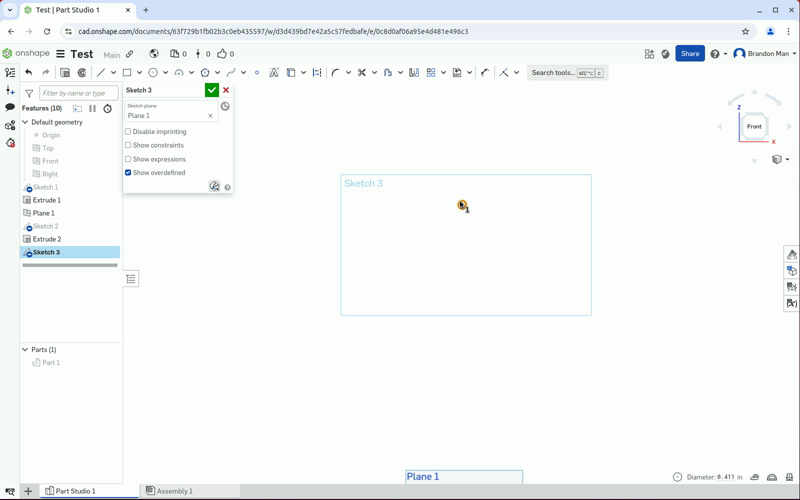
scroll(-6)
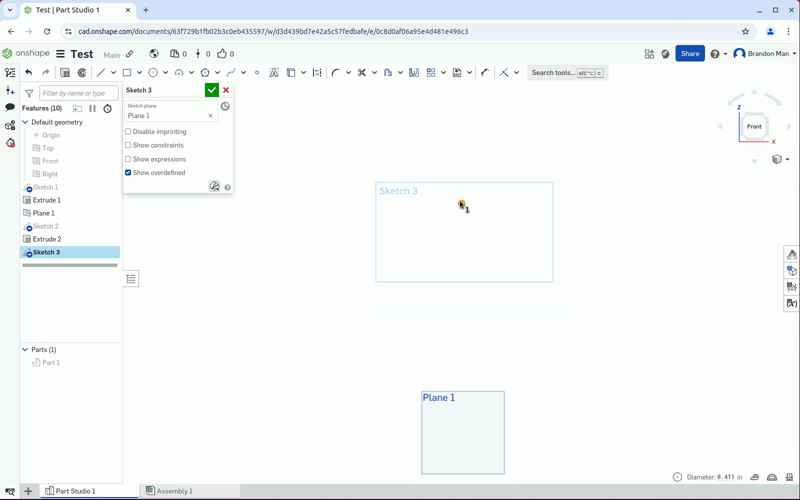
scroll(-6)
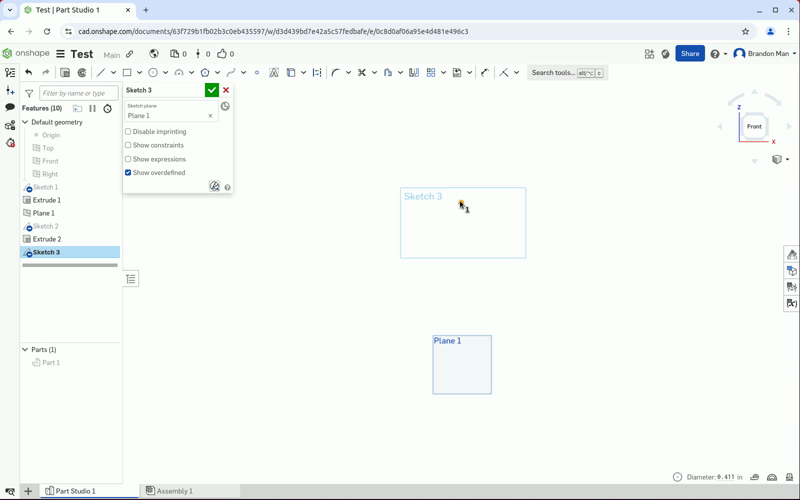
scroll(-6)
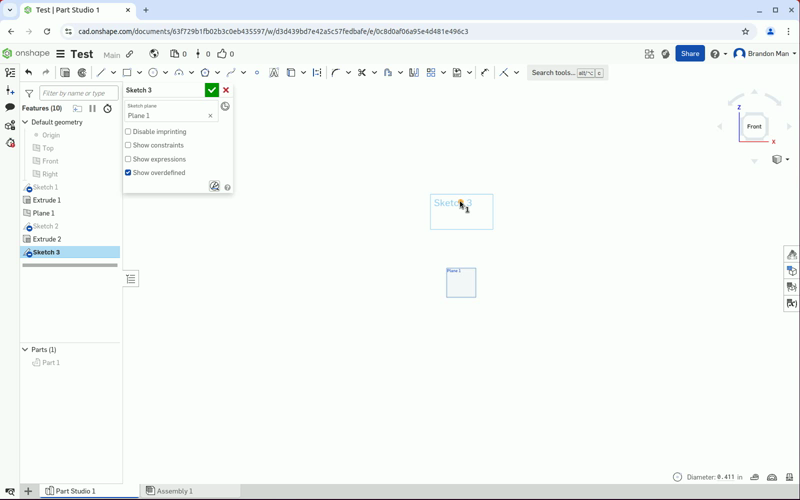
mouse_move(73, 352)
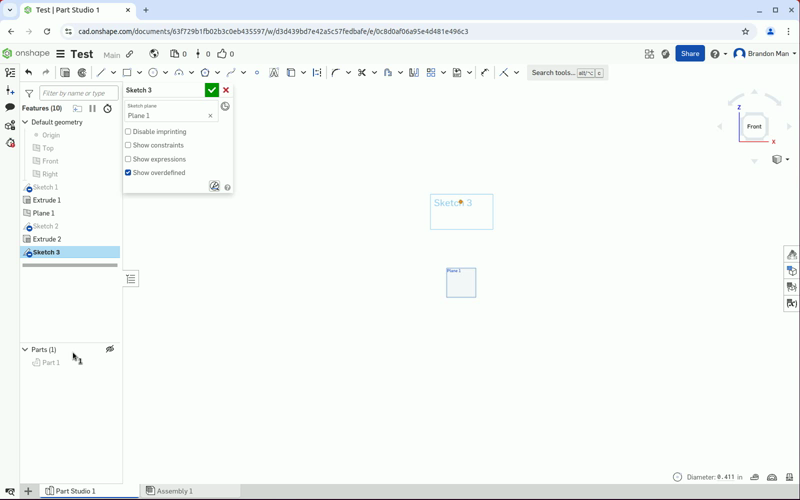
key(shift+y)
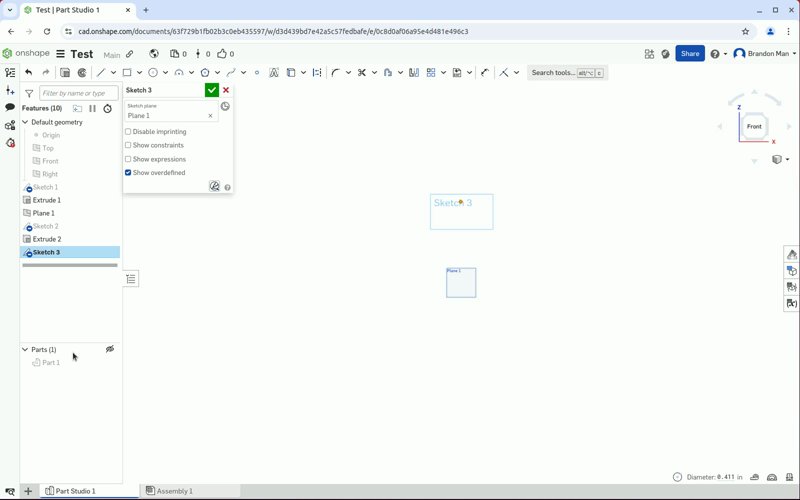
key(shift+e)
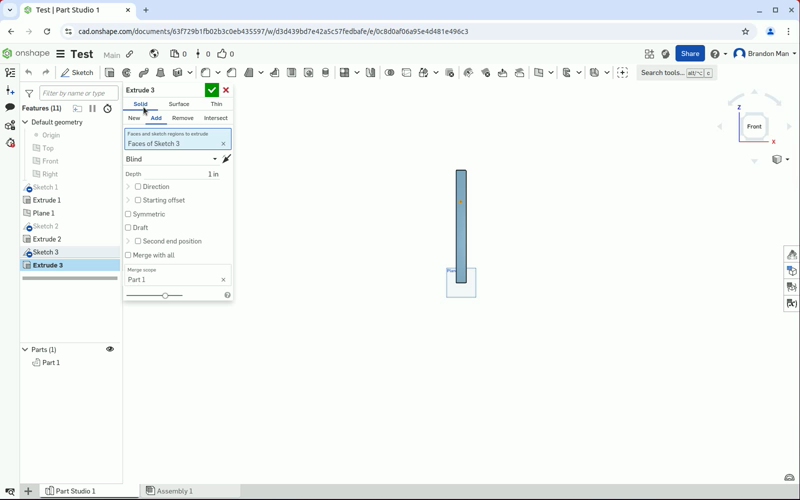
mouse_move(143, 106)
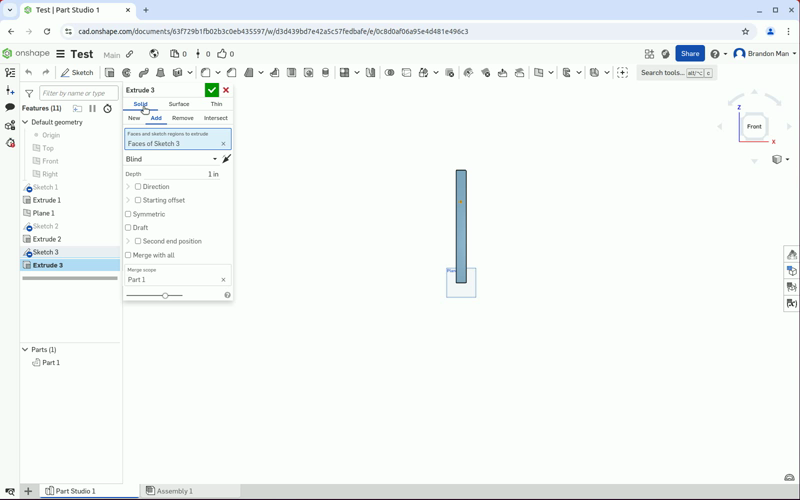
click(143, 106)
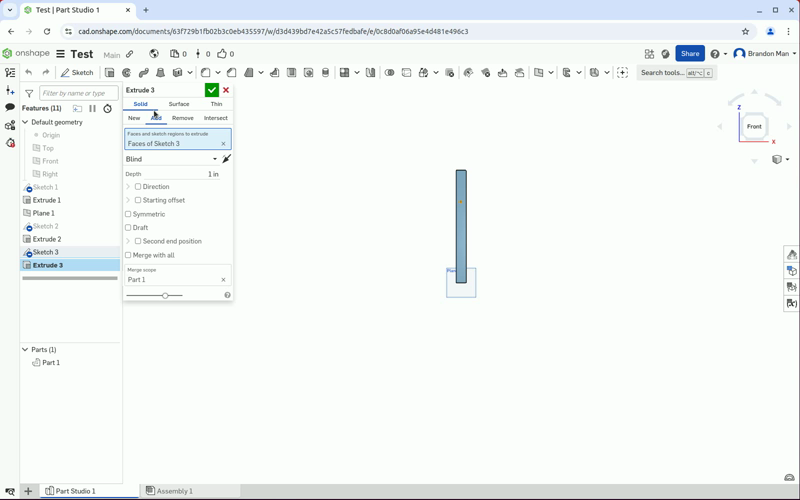
mouse_move(186, 120)
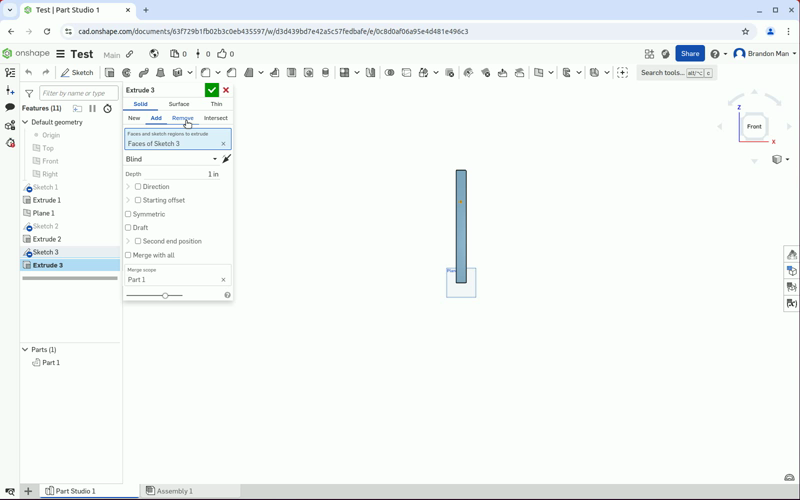
click(186, 120)
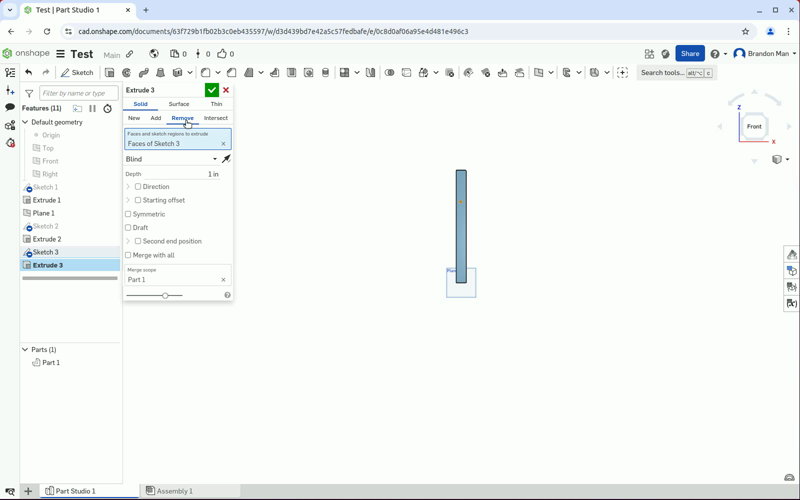
key(tab, 4)
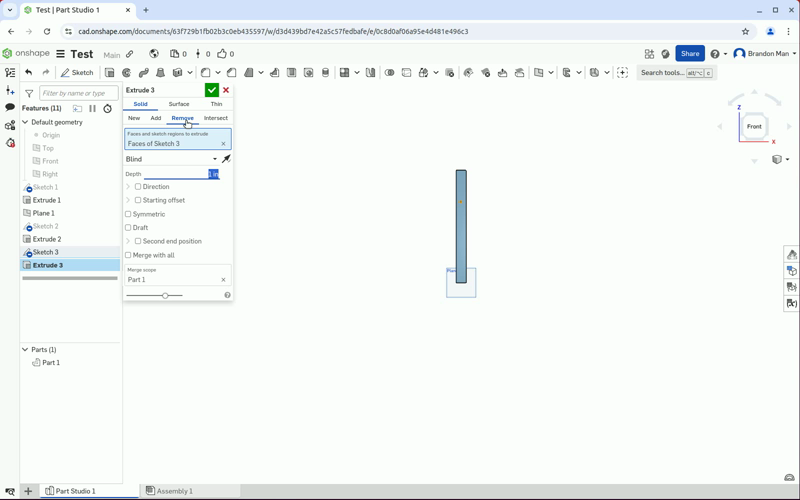
text(1.204)
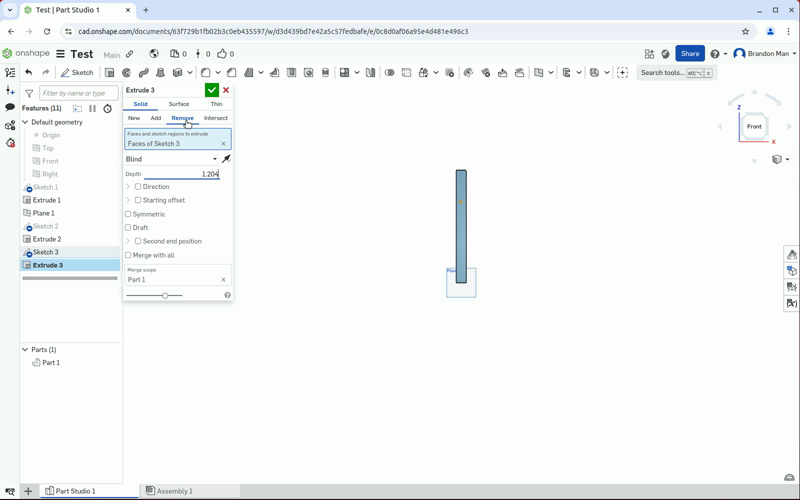
key(tab, 6)
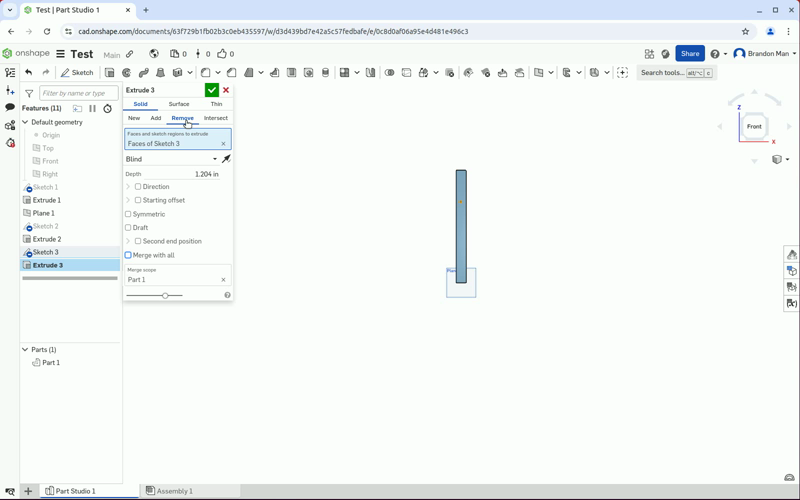
key(space)
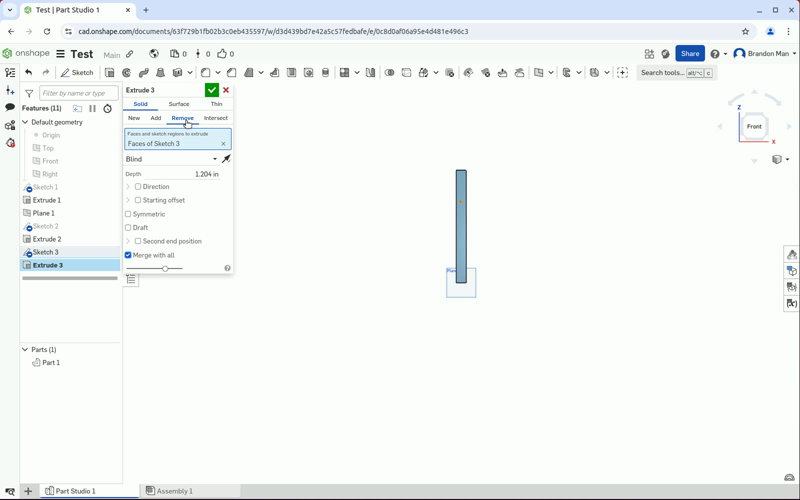
key(enter)
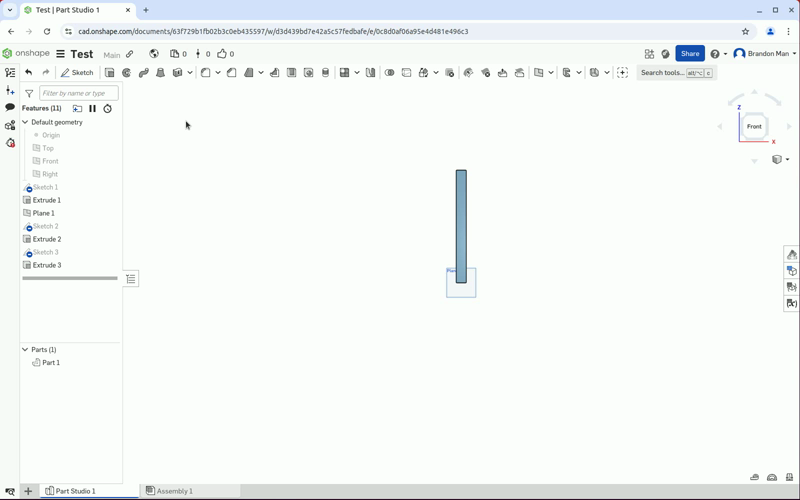
key(shift+h)
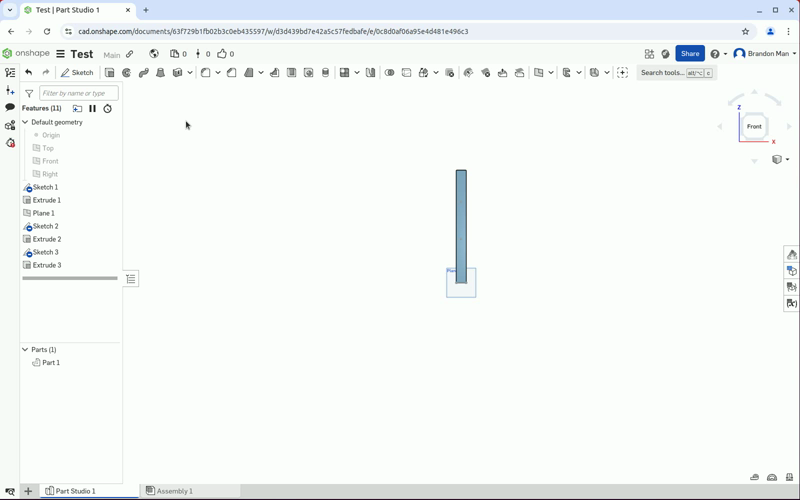
key(shift+h)
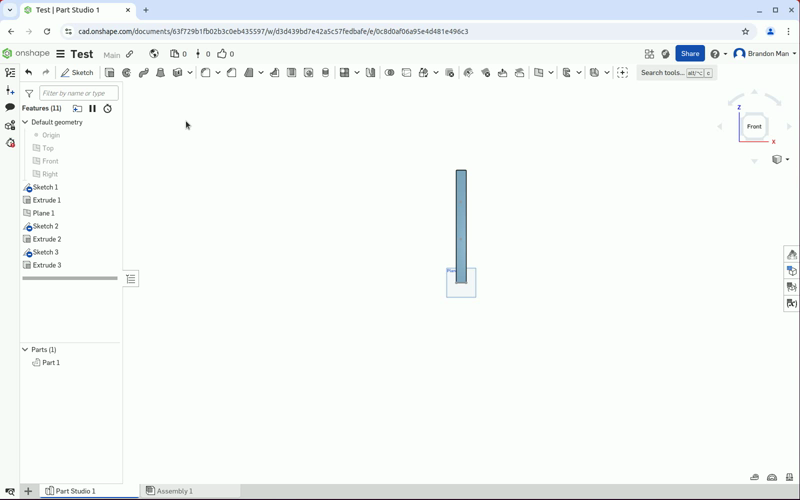
key(shift+7)
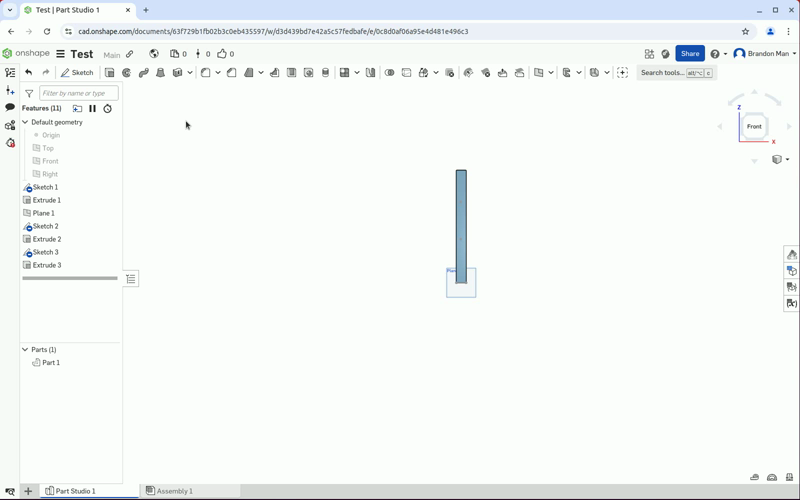
key(left, 2)
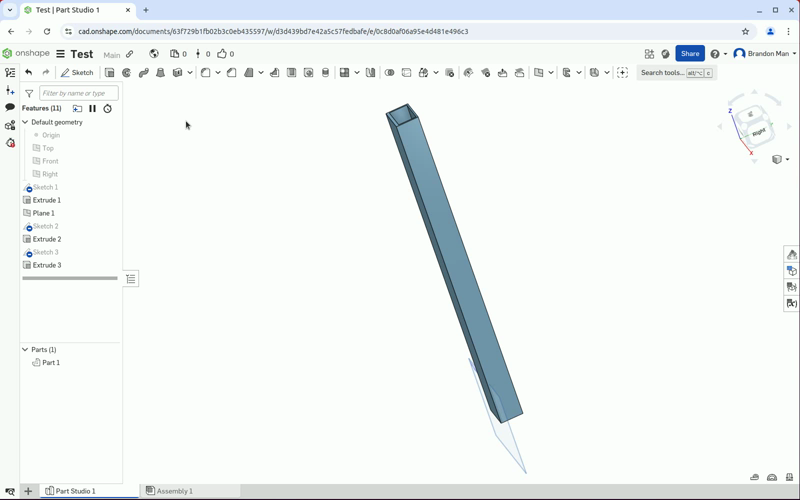
key(down, 2)
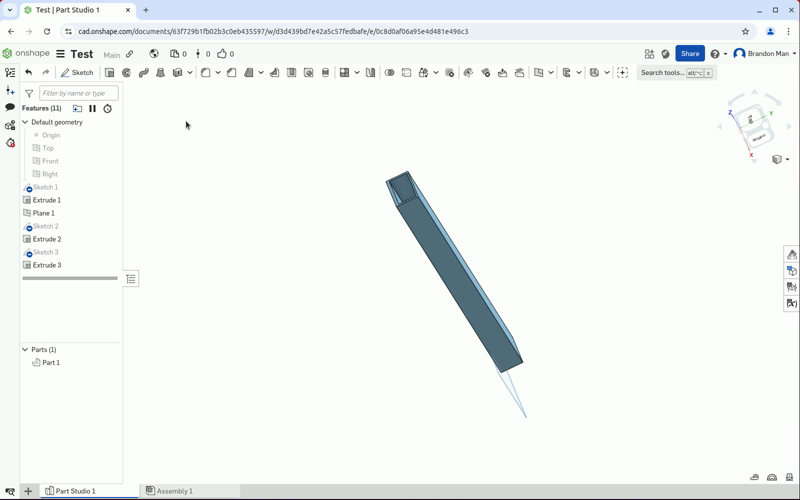
key(up, 2)
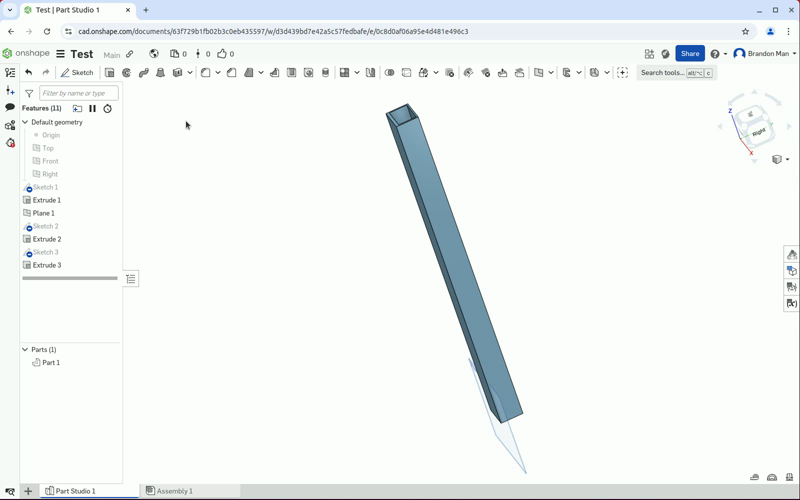
key(right, 2)
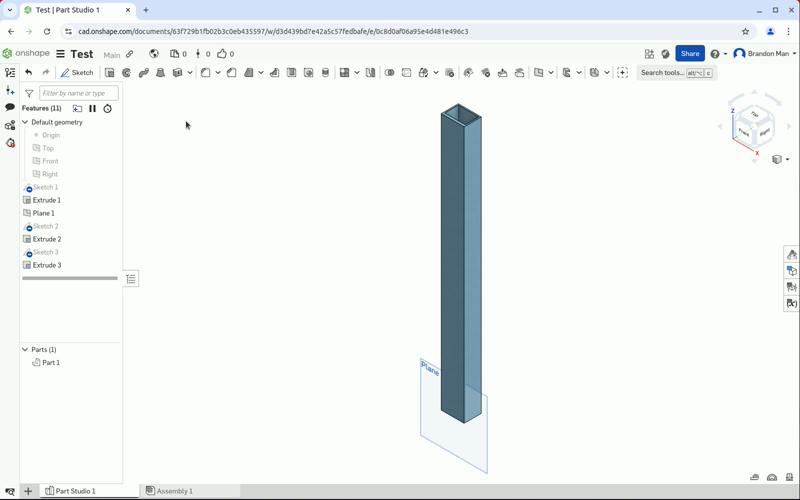
mouse_move(73, 189)
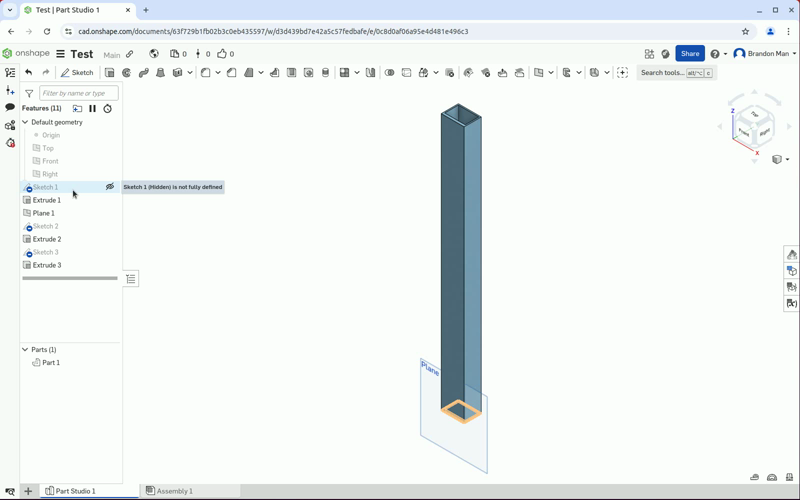
click(73, 189)